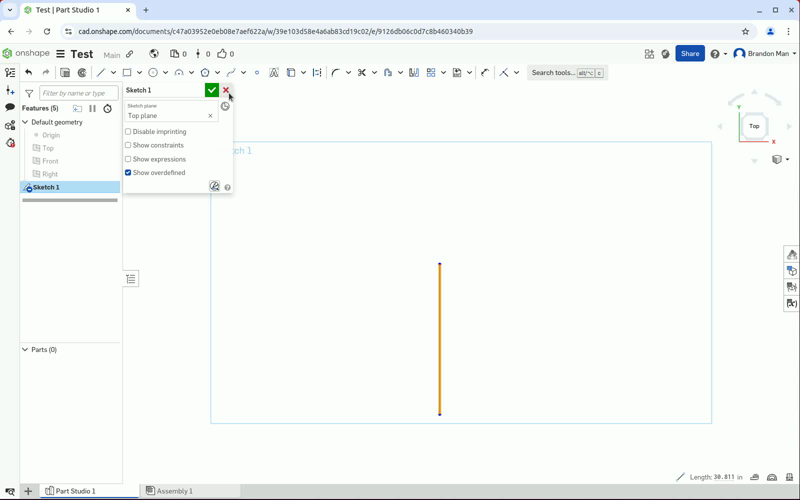
key(shift+h)
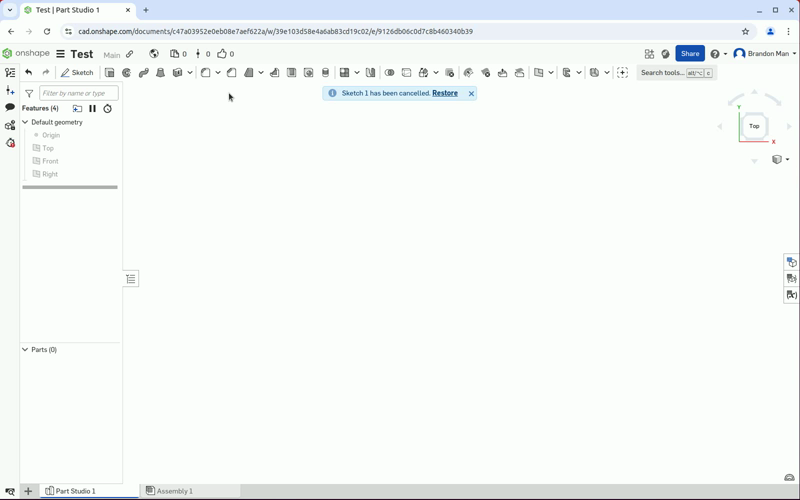
mouse_move(73, 352)
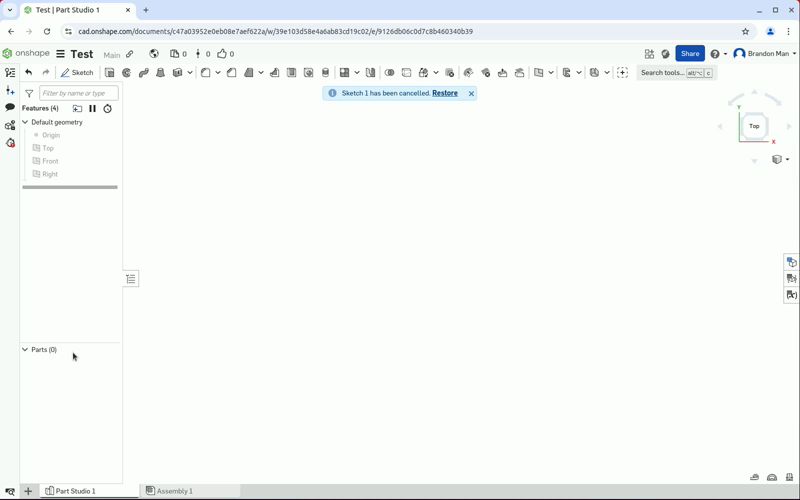
key(y)
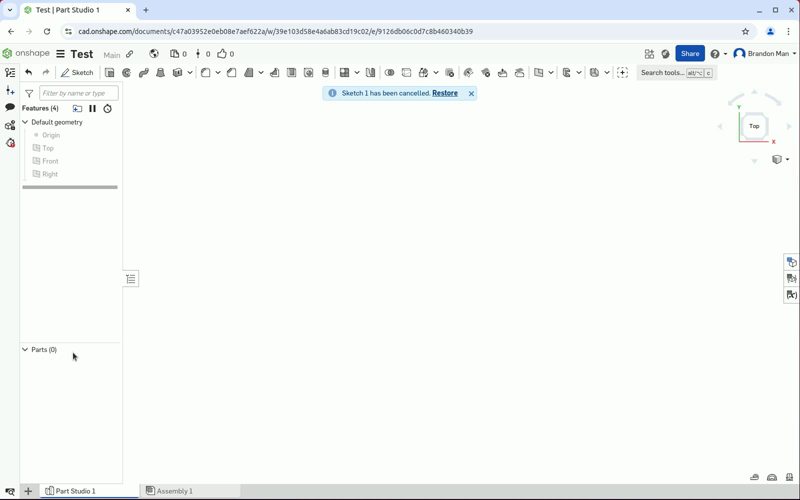
key(shift+p)
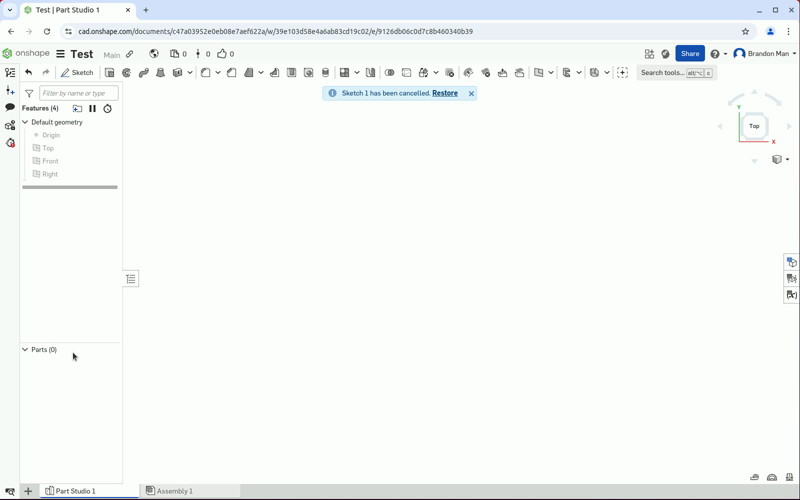
key(space)
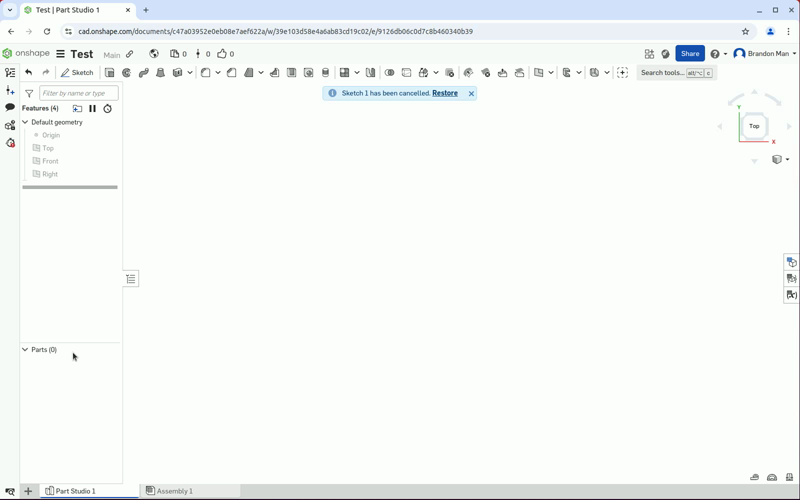
key_down(shift)
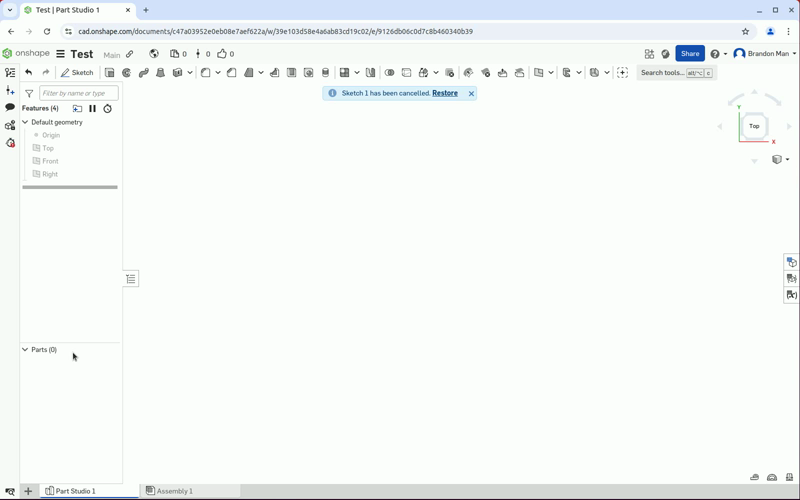
key(up)
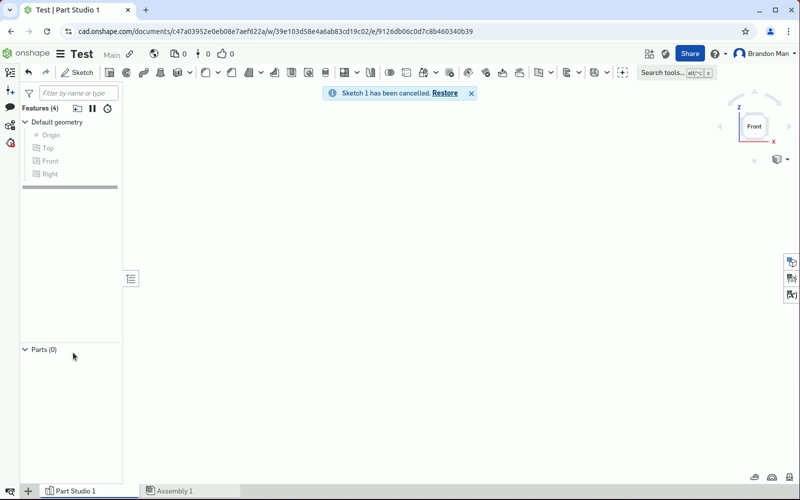
key_up(shift)
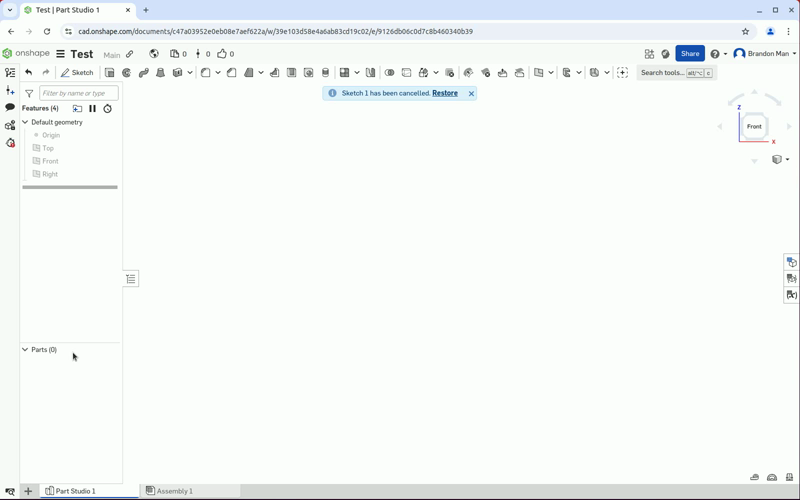
mouse_move(73, 352)
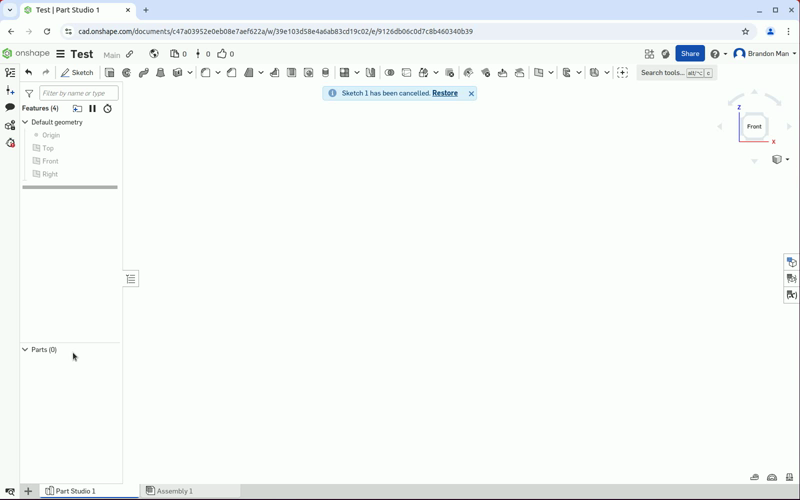
key(shift+y)
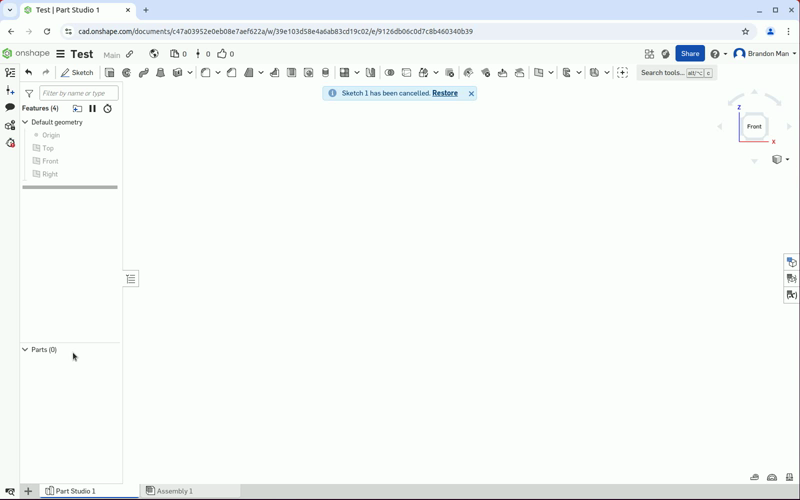
key(shift+s)
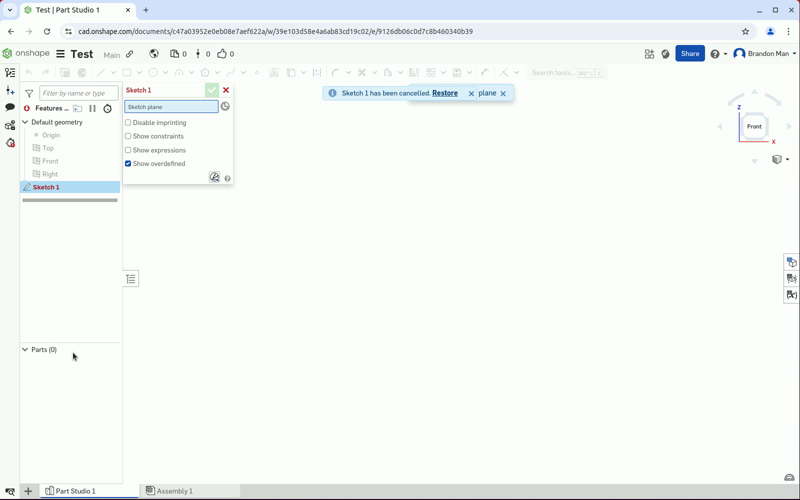
mouse_move(73, 163)
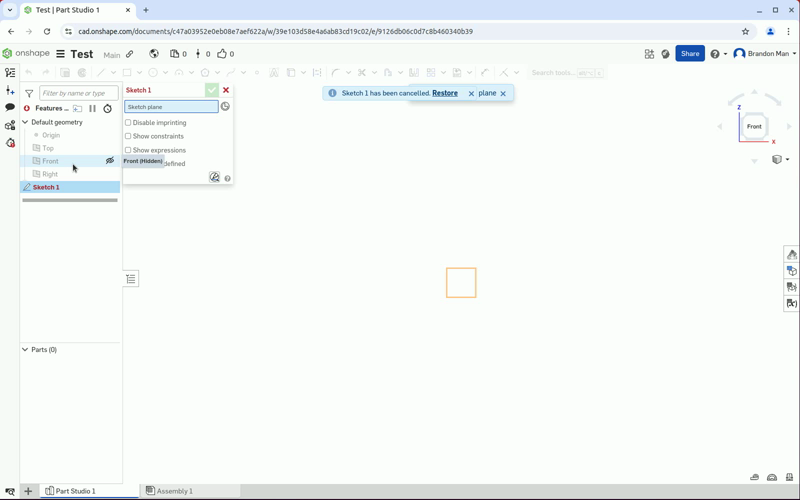
click(73, 163)
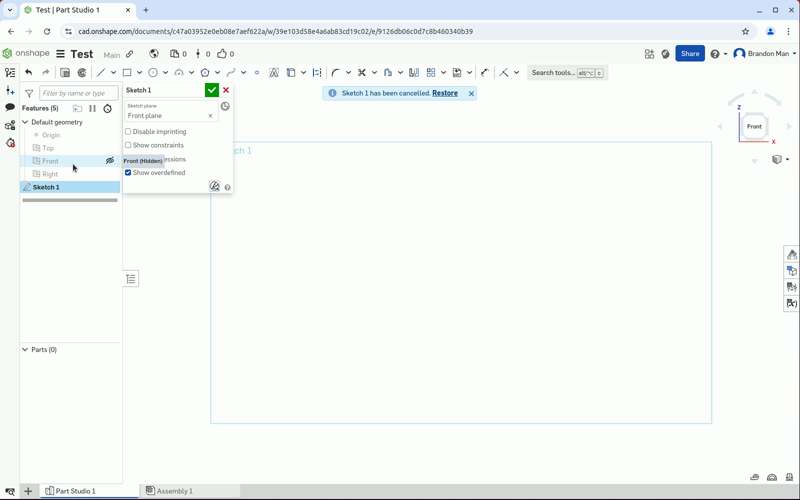
mouse_move(73, 352)
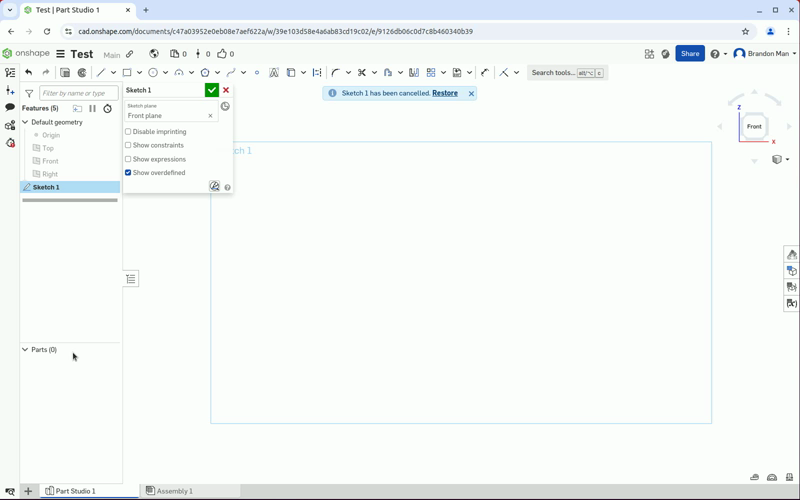
key(y)
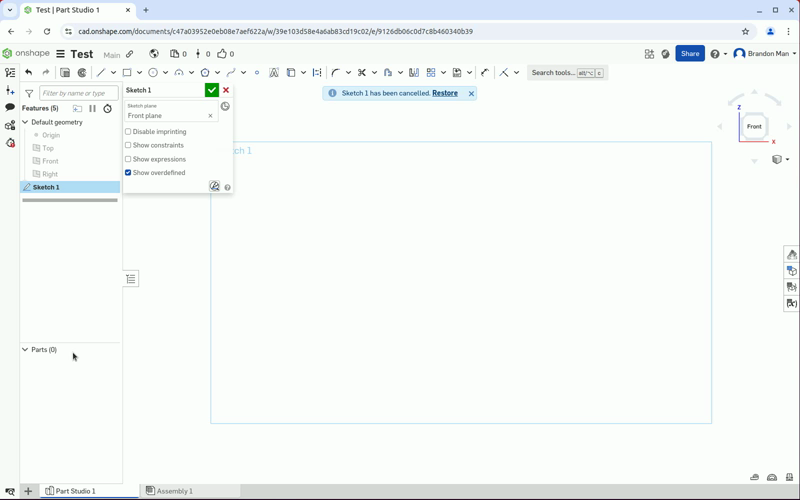
key(a)
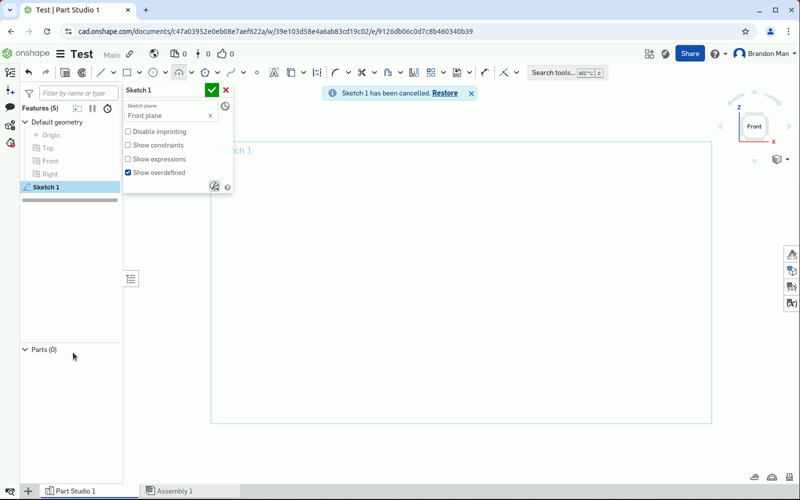
key_down(shift)
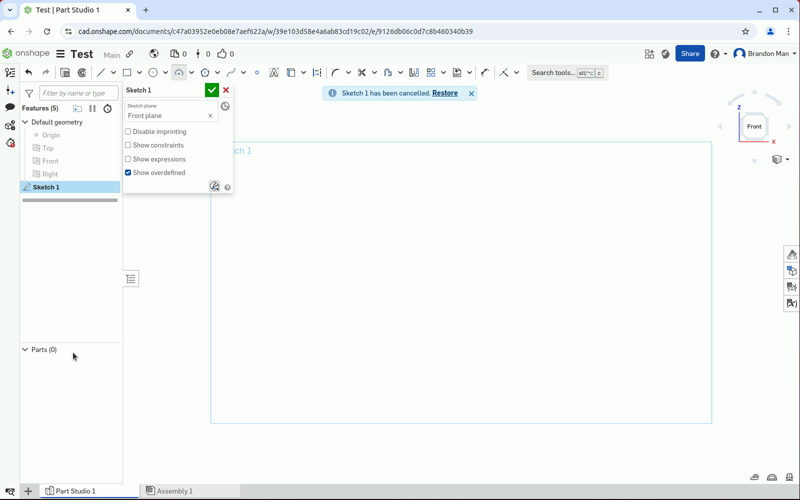
mouse_move(348, 294)
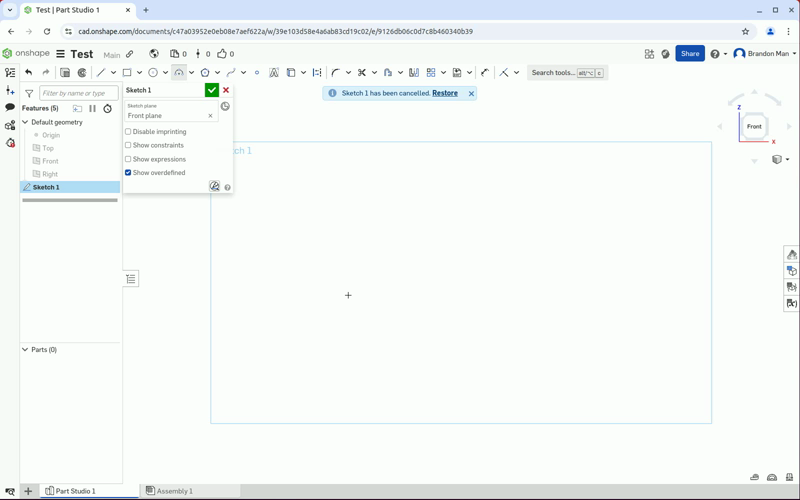
click(348, 294)
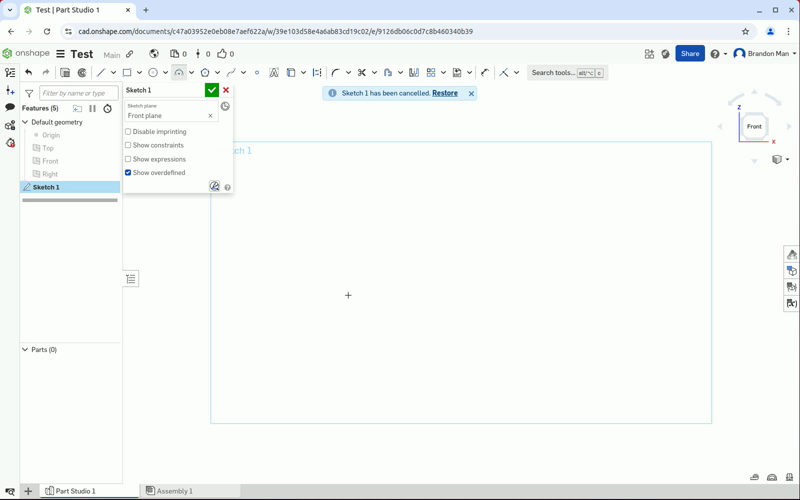
key_up(shift)
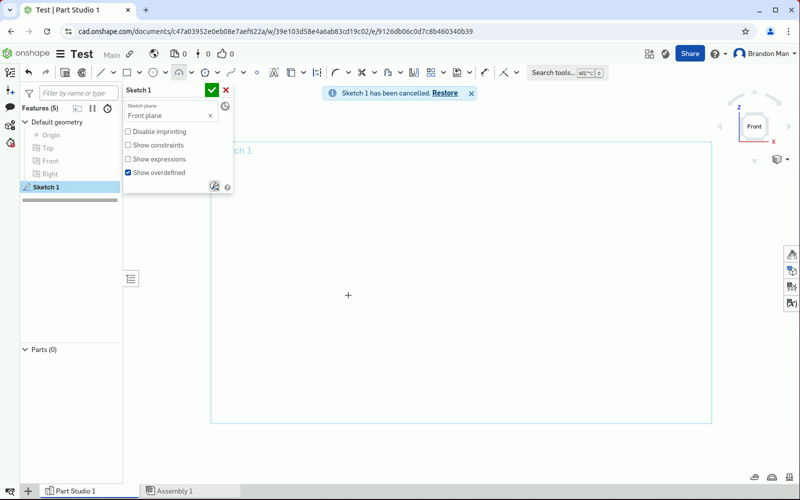
key_down(shift)
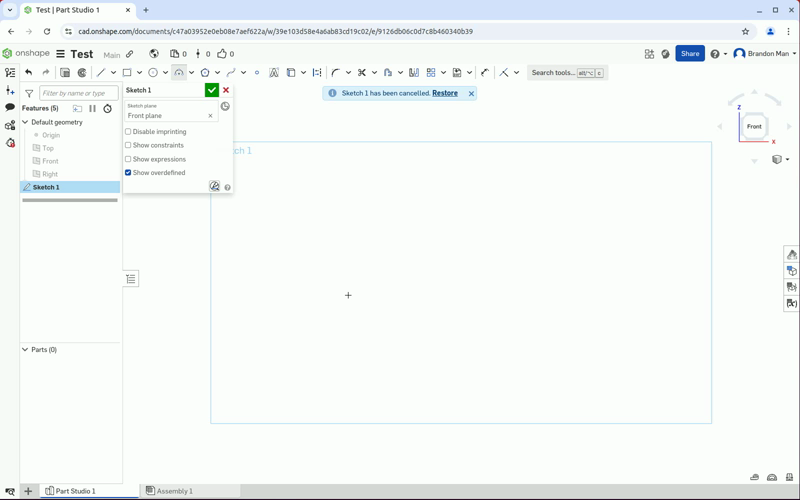
mouse_move(392, 372)
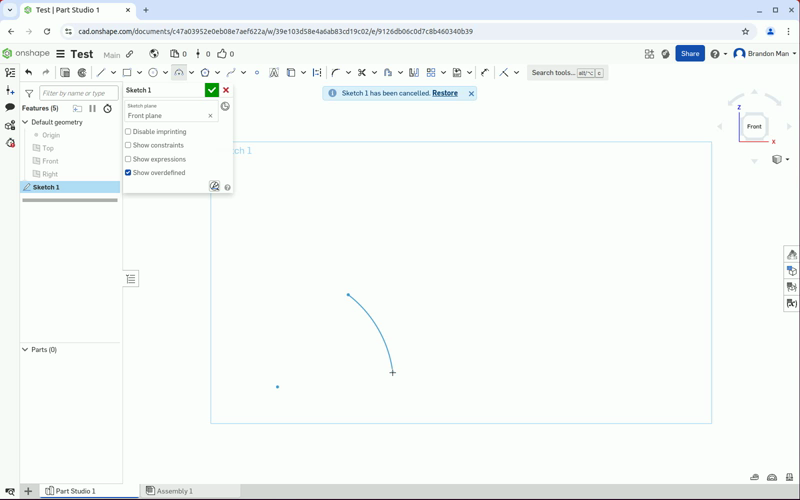
click(392, 372)
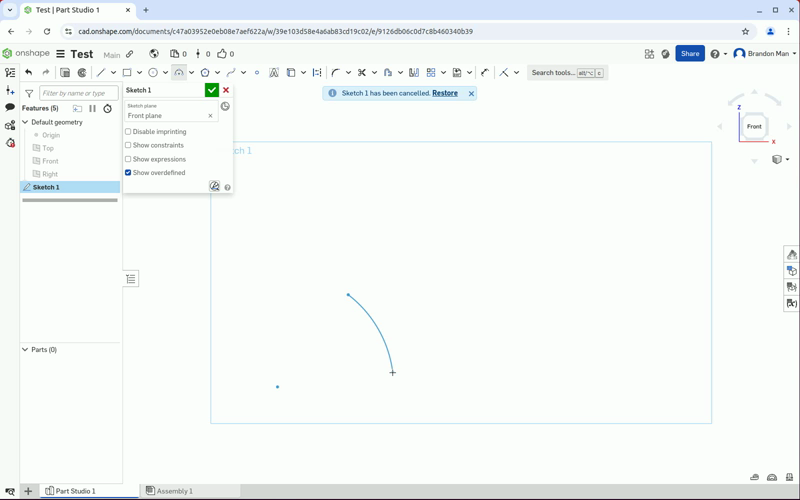
mouse_move(381, 327)
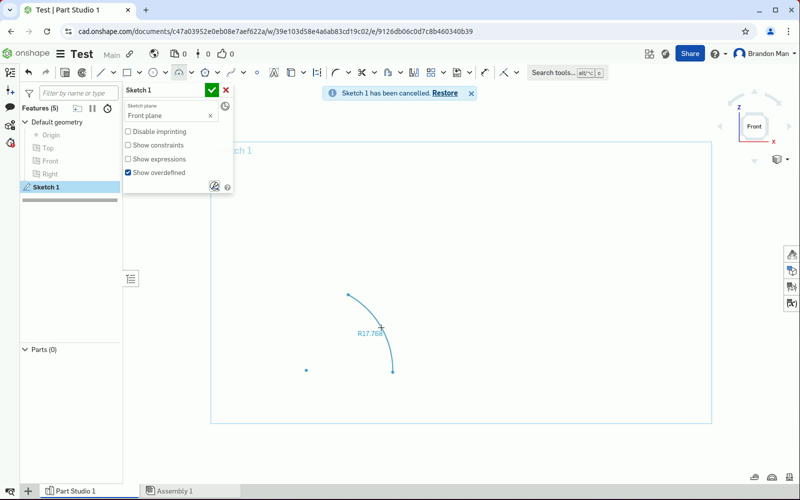
click(381, 327)
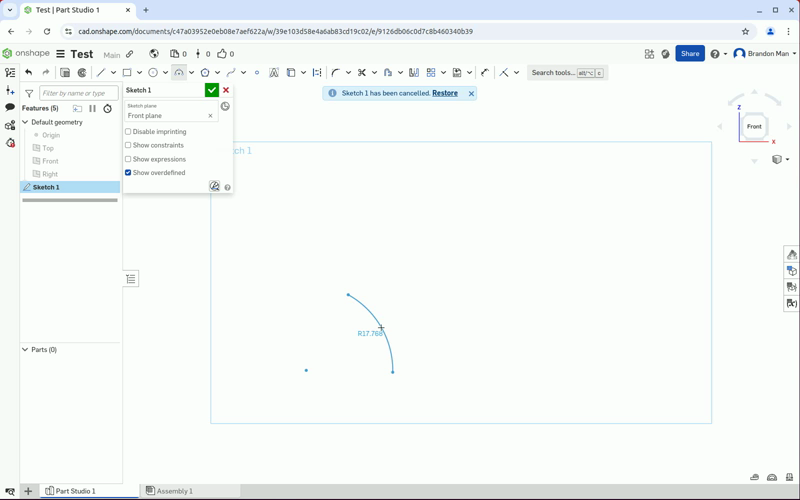
key_up(shift)
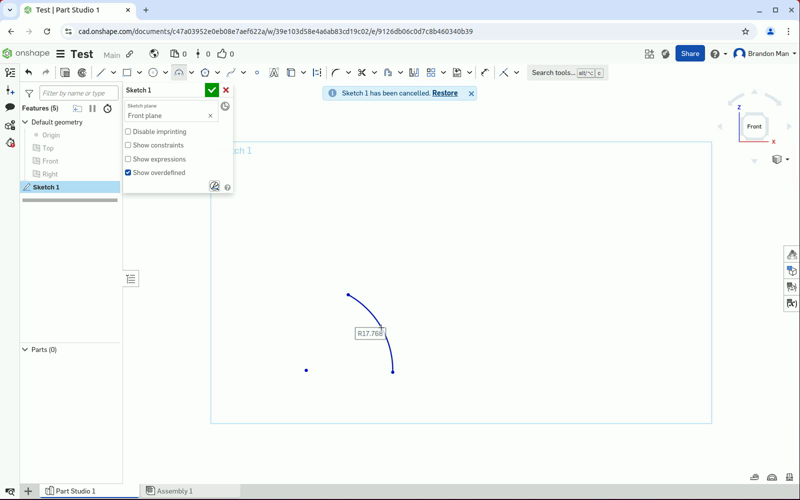
key(esc)
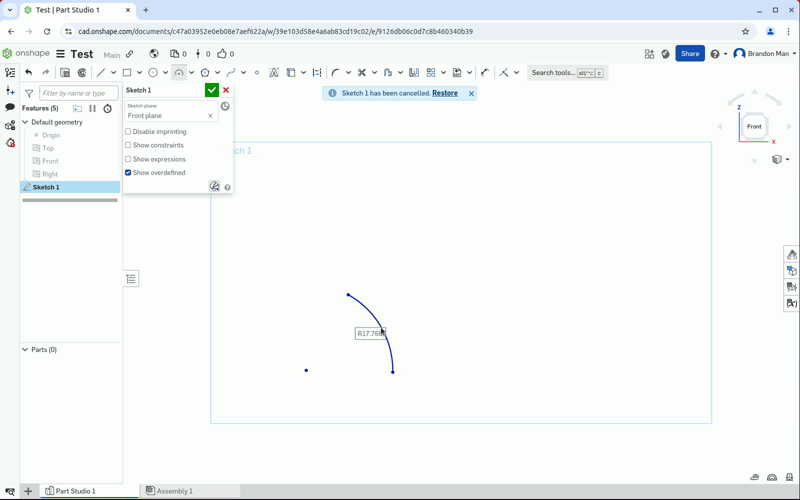
key(l)
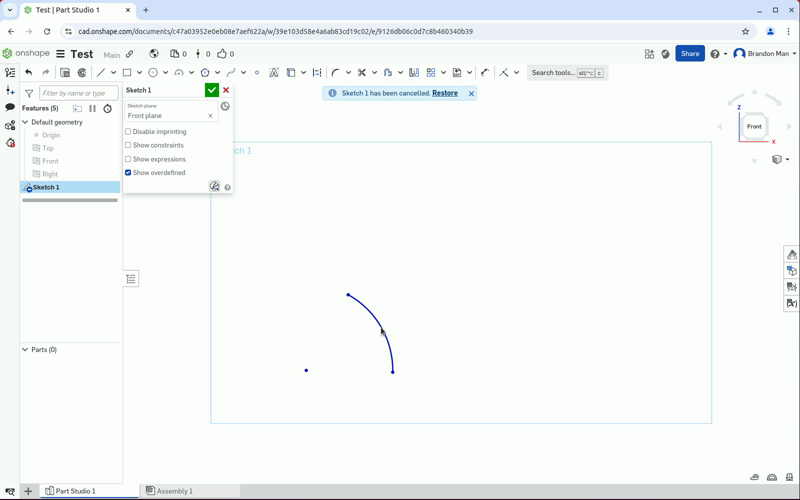
mouse_move(392, 372)
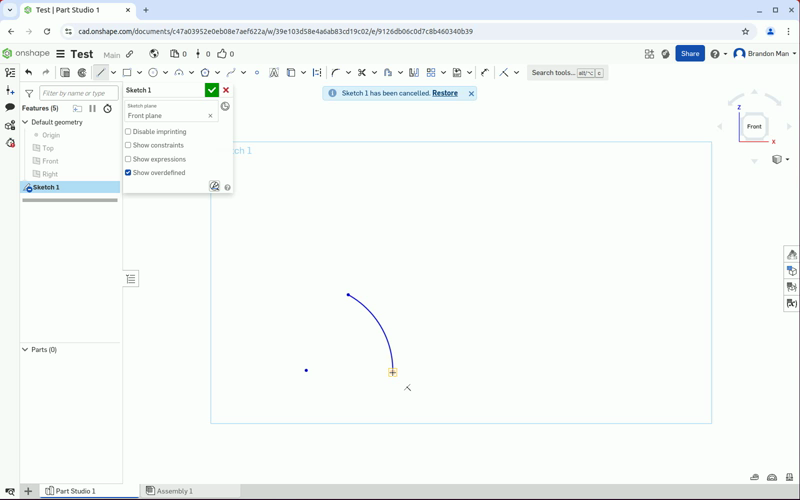
click(392, 372)
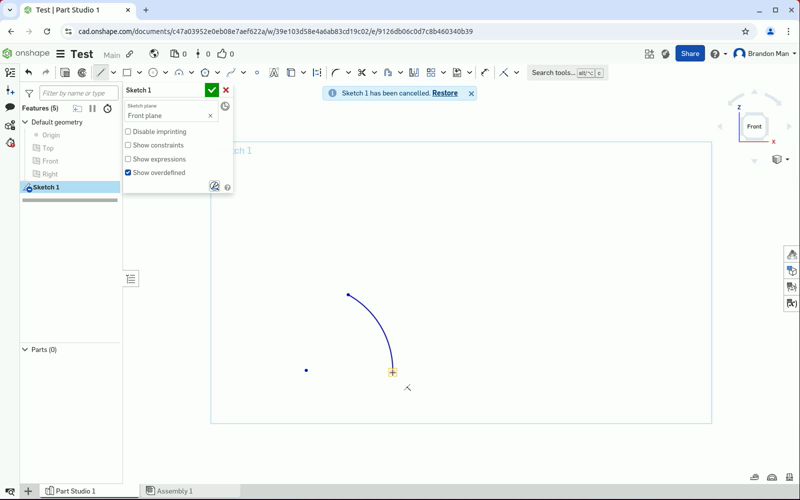
key_down(shift)
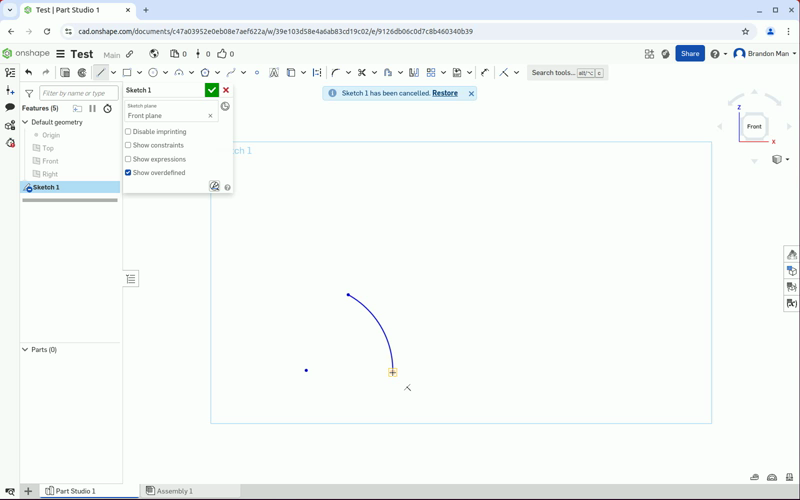
mouse_move(527, 372)
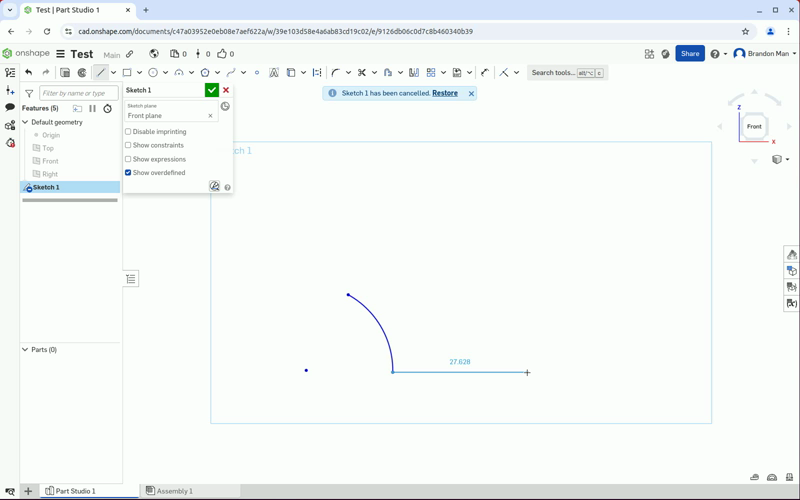
click(527, 372)
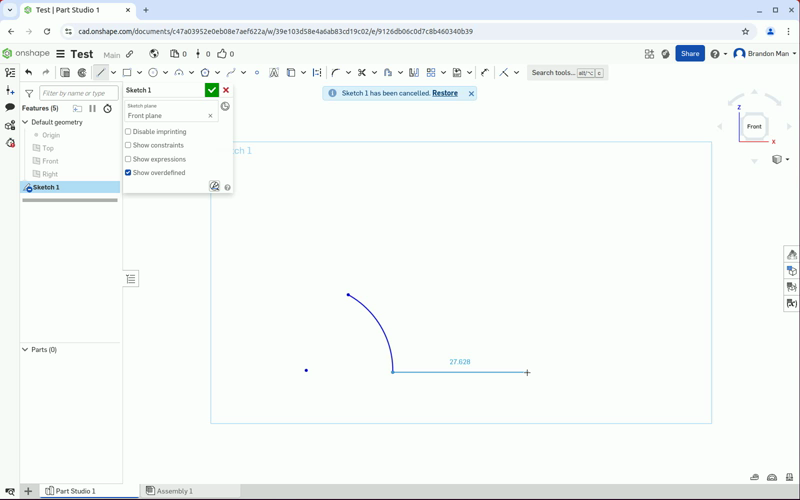
key_up(shift)
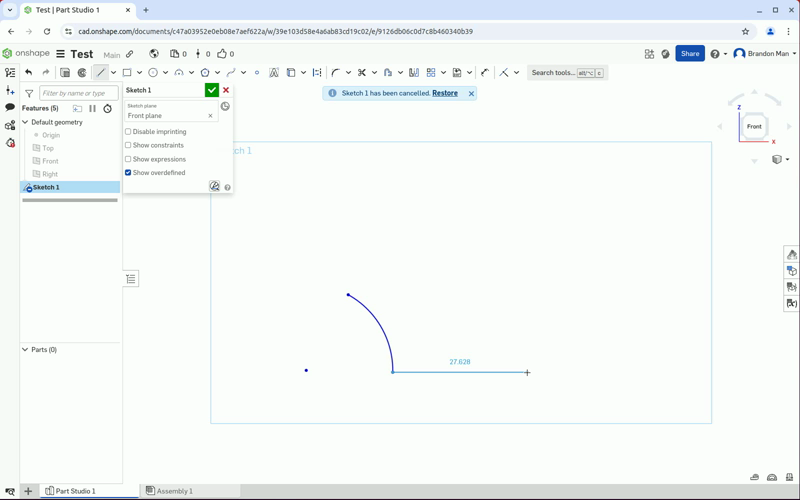
key(esc)
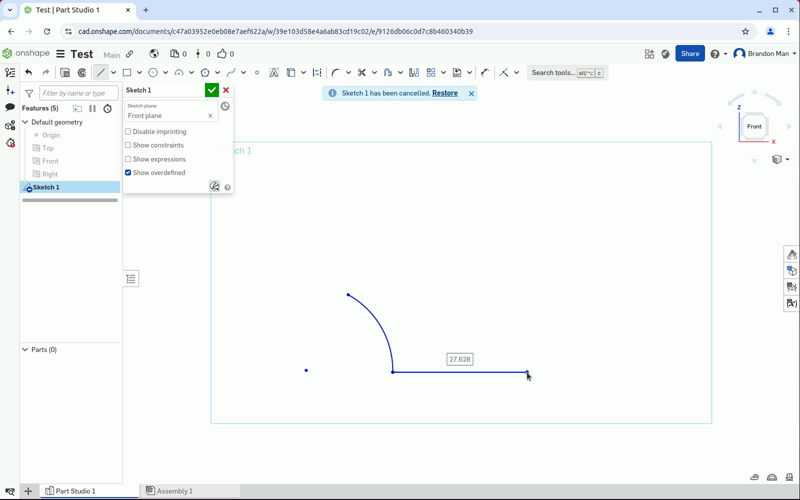
key(a)
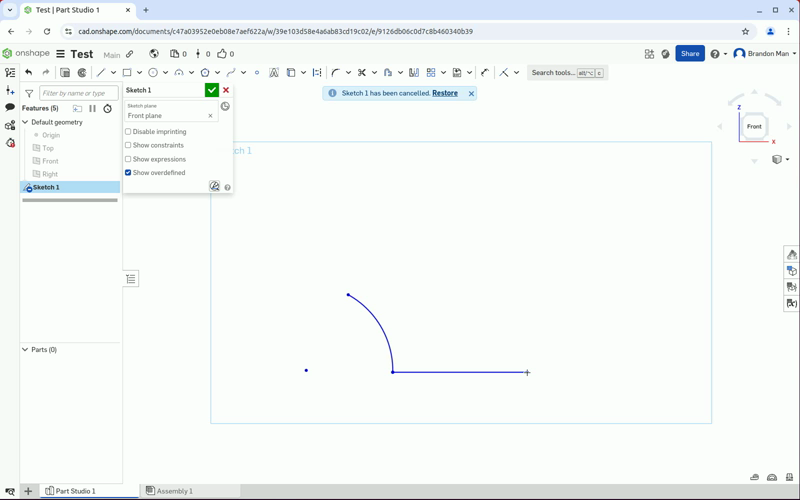
mouse_move(527, 372)
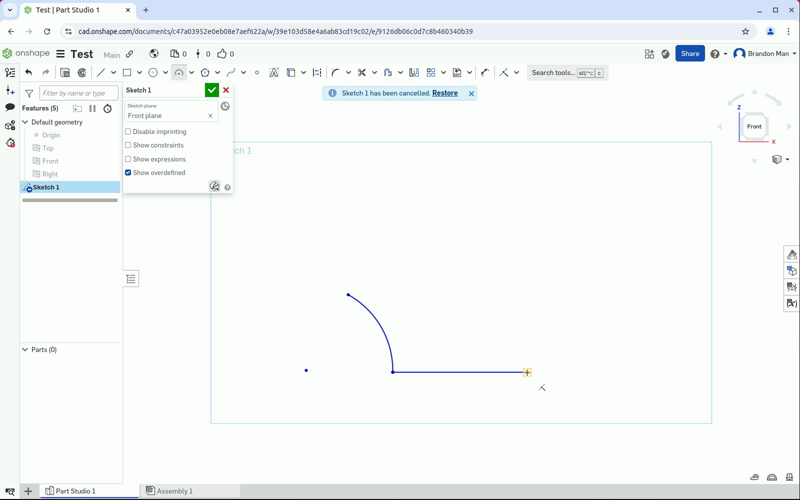
click(527, 372)
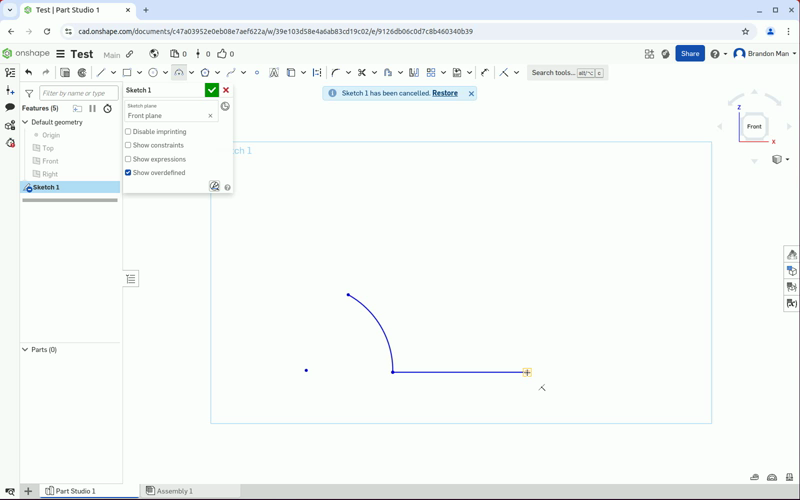
key_down(shift)
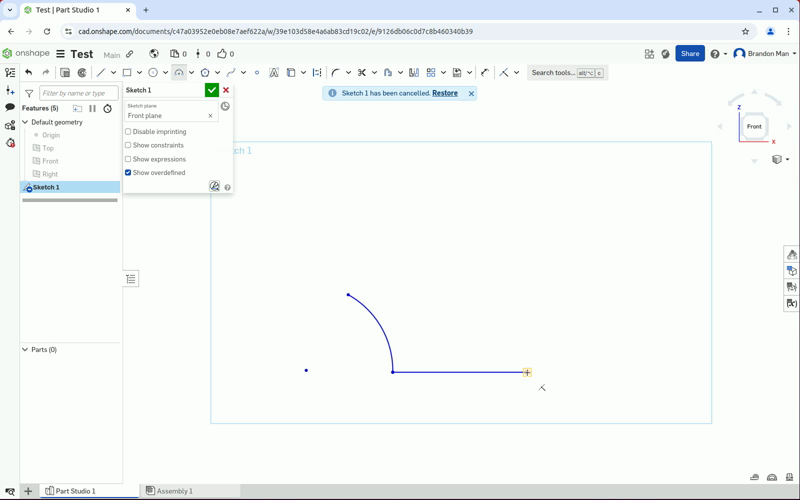
mouse_move(572, 294)
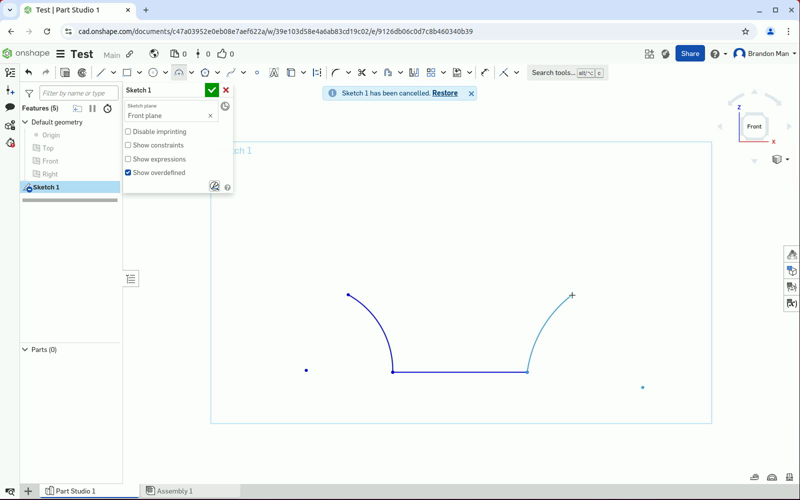
click(572, 294)
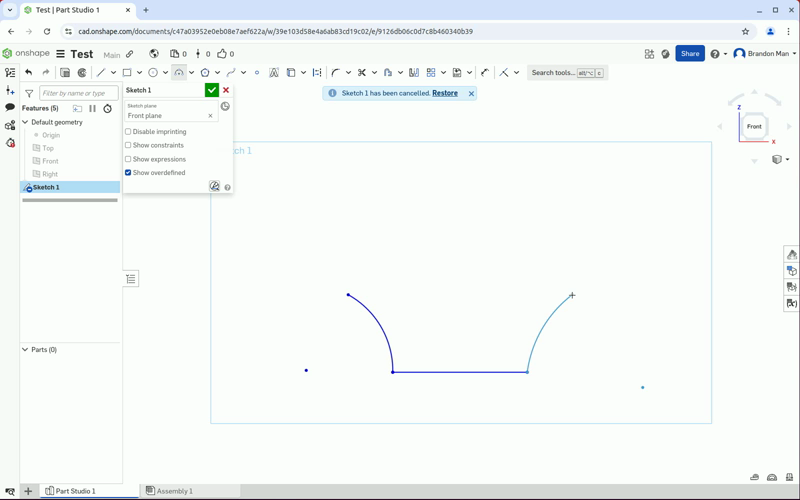
mouse_move(539, 327)
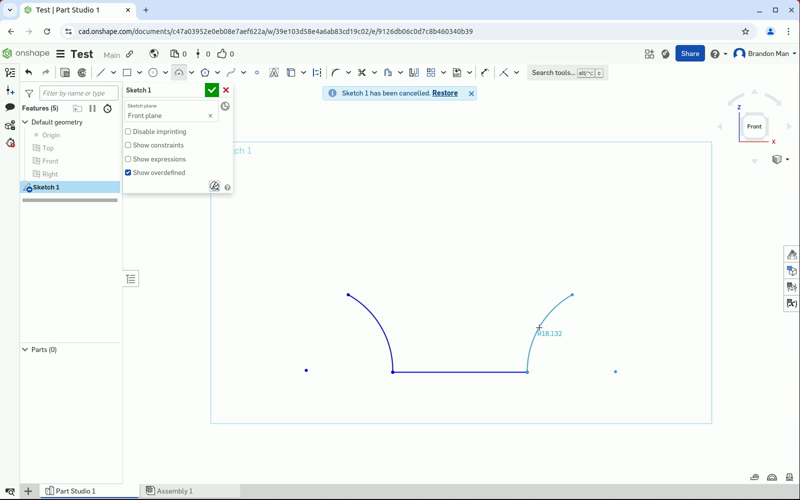
click(539, 327)
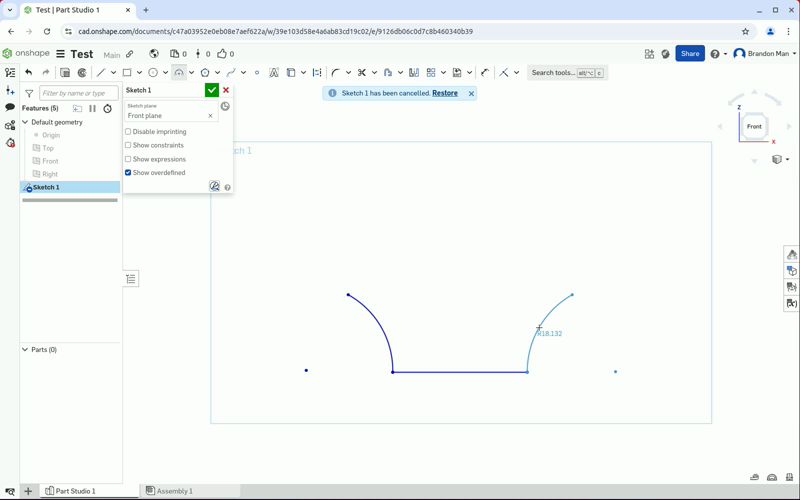
key_up(shift)
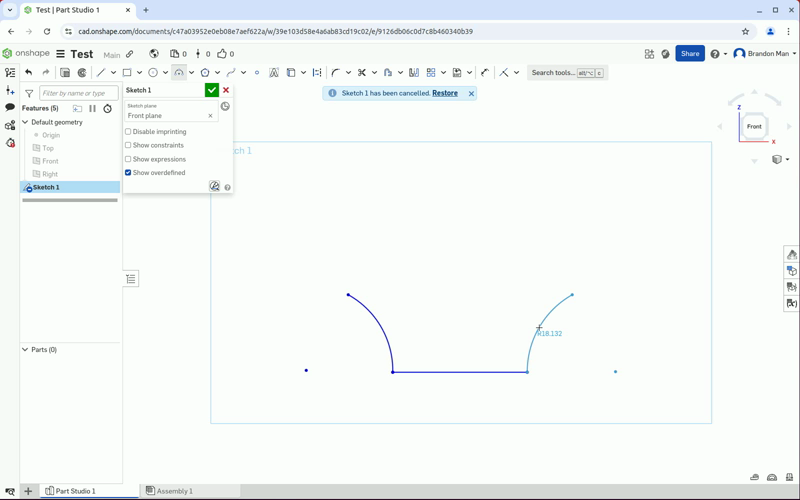
key(esc)
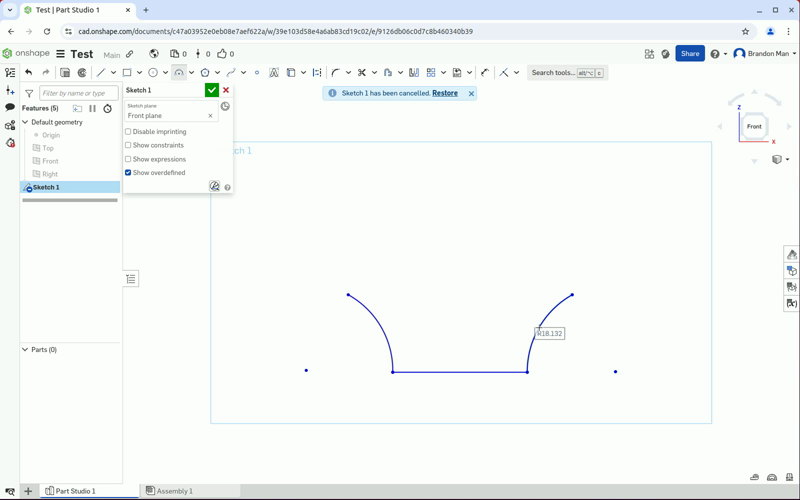
key(l)
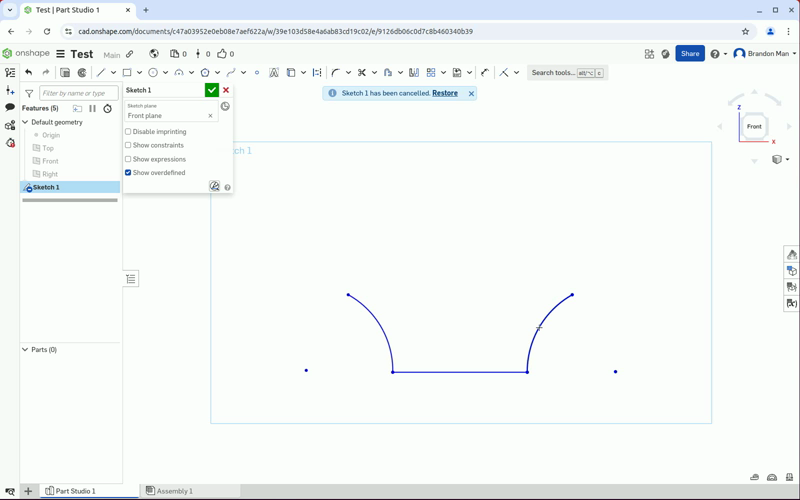
mouse_move(572, 294)
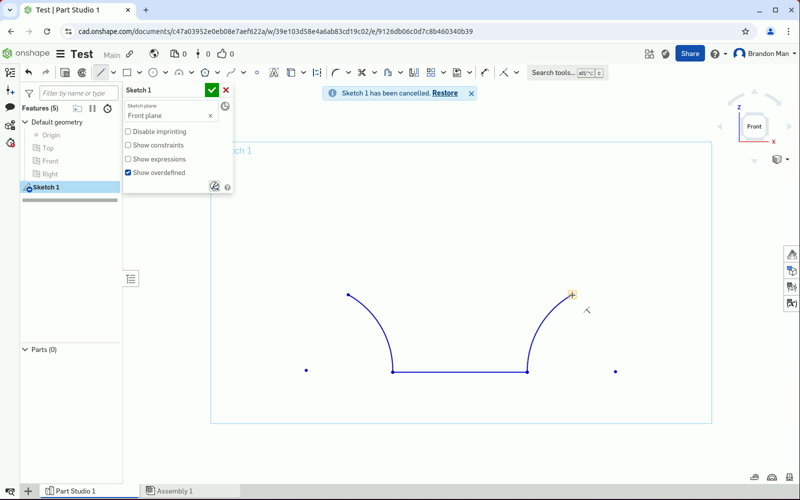
click(572, 294)
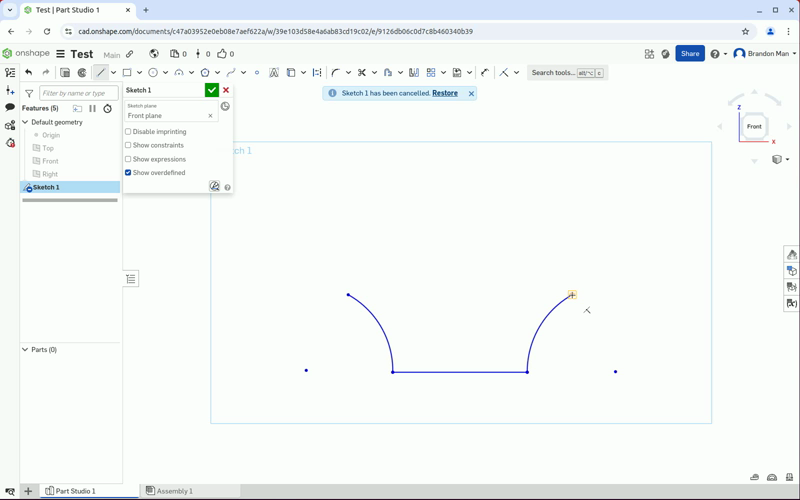
key_down(shift)
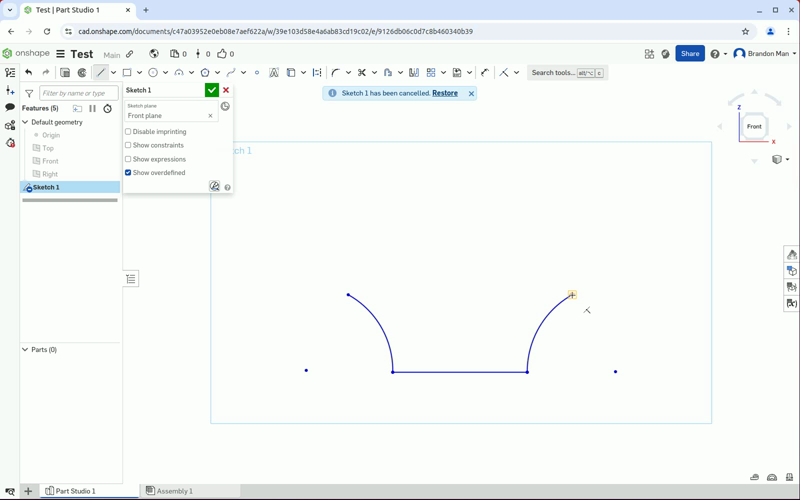
mouse_move(506, 179)
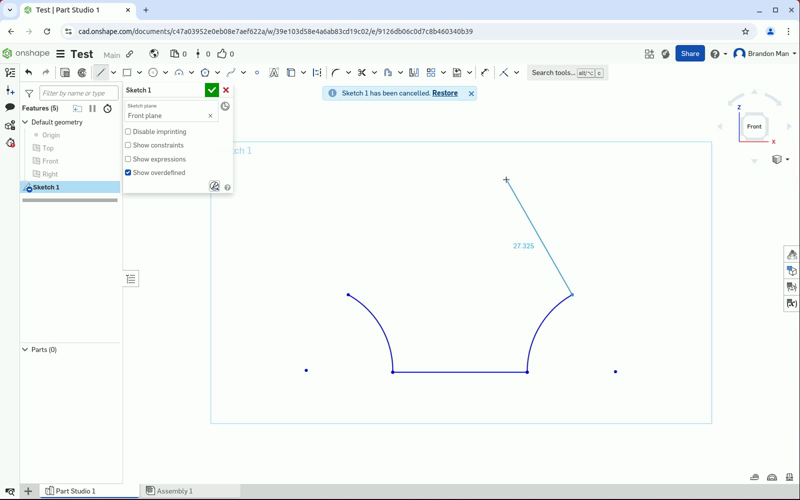
click(506, 179)
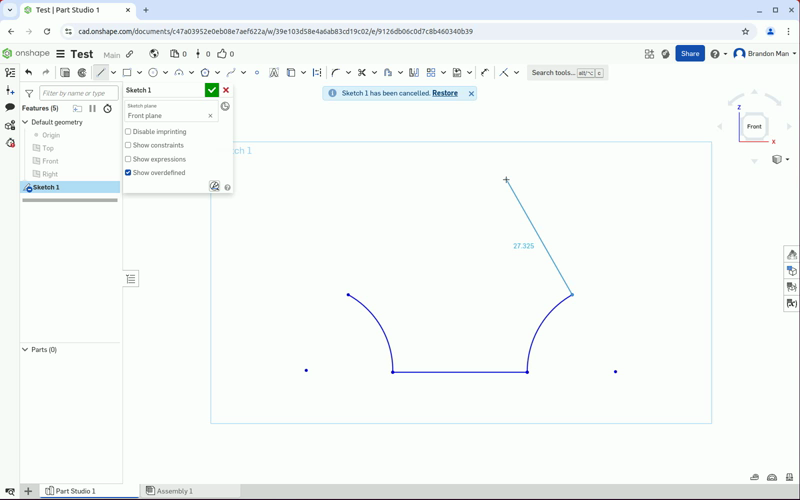
key_up(shift)
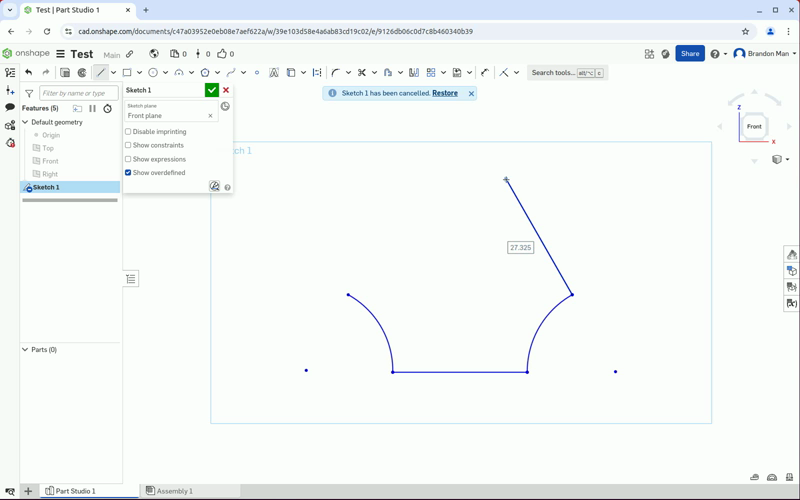
key(esc)
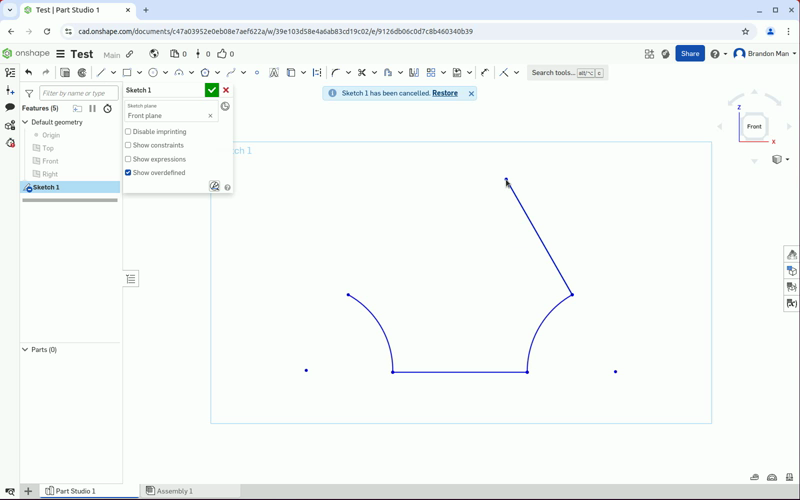
key(a)
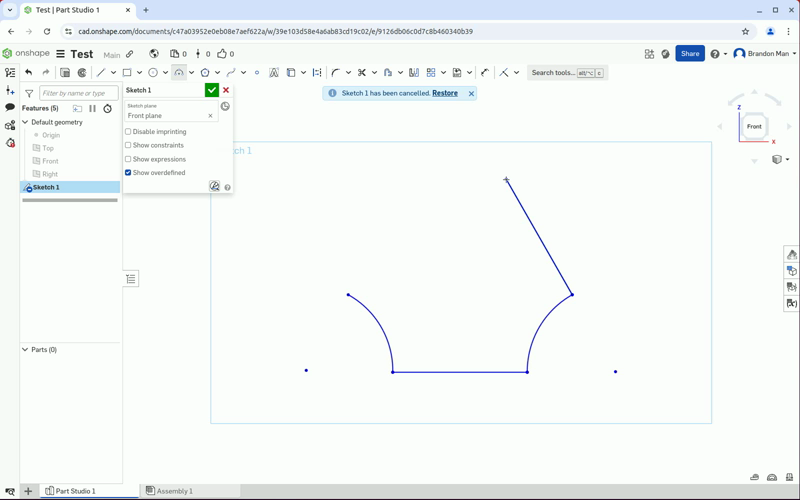
mouse_move(506, 179)
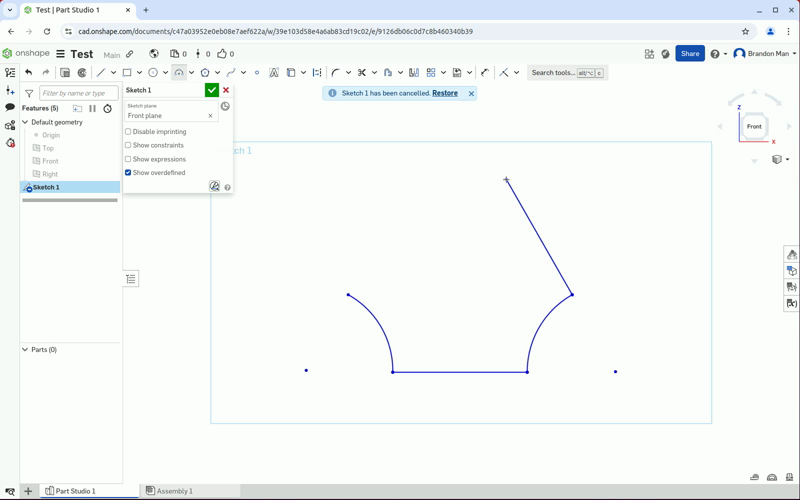
click(506, 179)
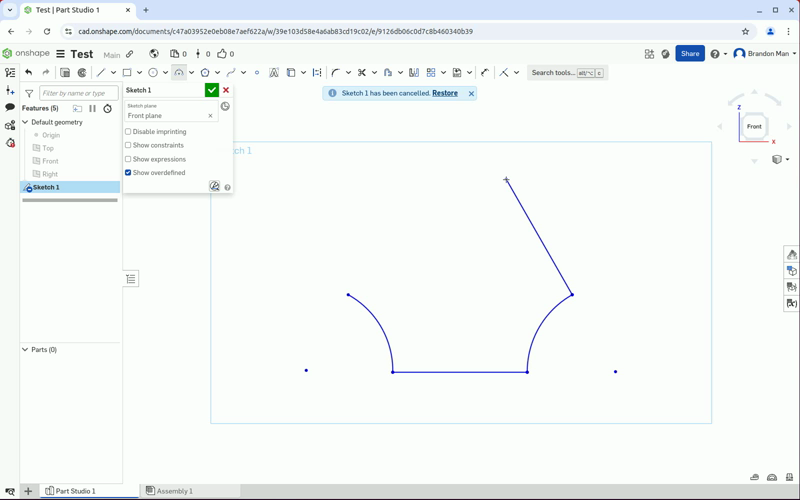
key_down(shift)
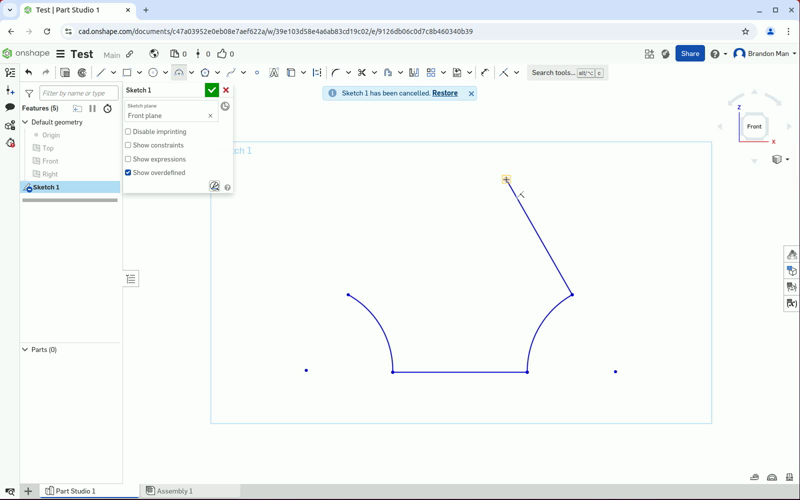
mouse_move(414, 179)
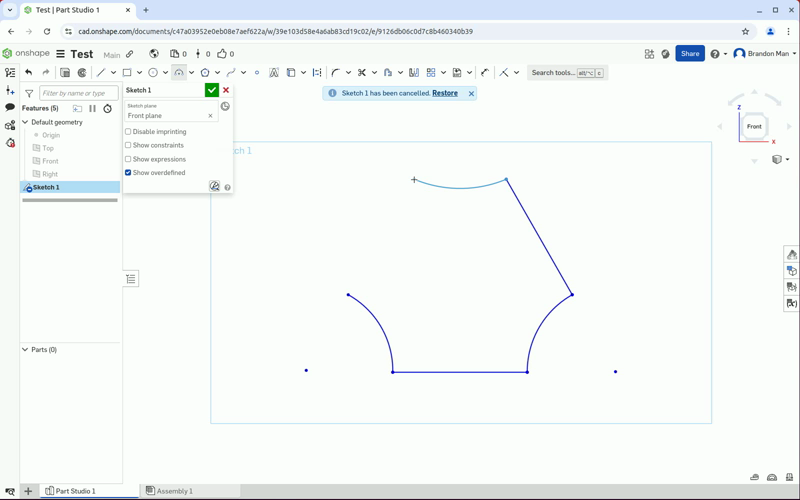
click(414, 179)
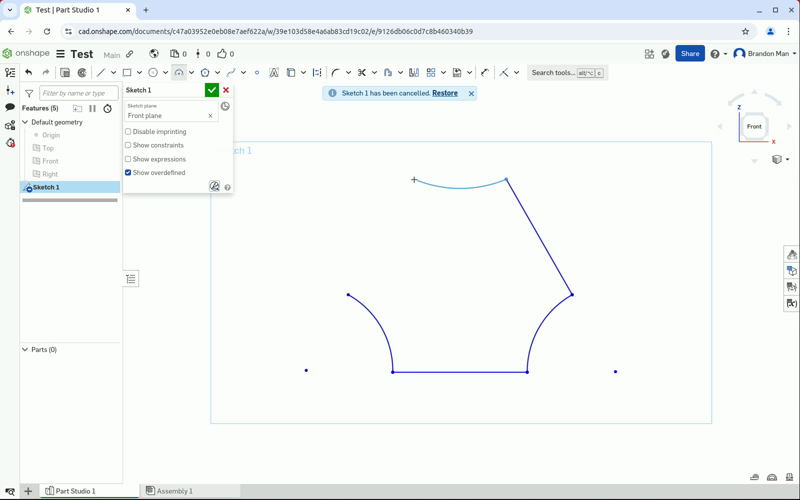
mouse_move(460, 191)
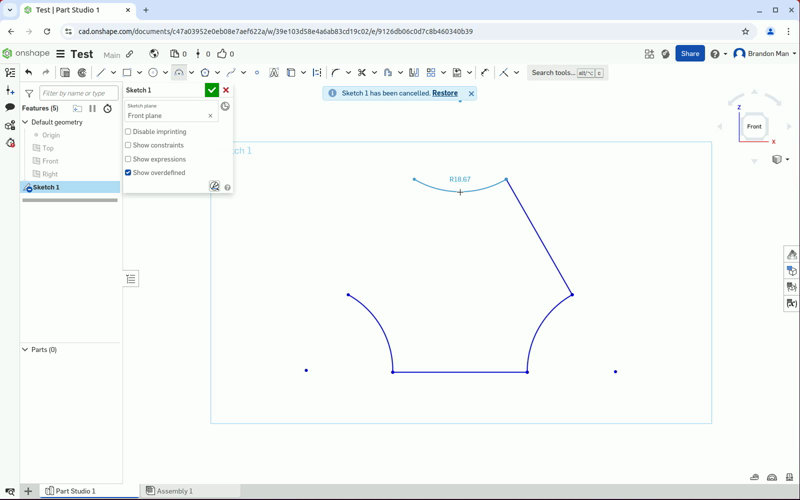
click(460, 191)
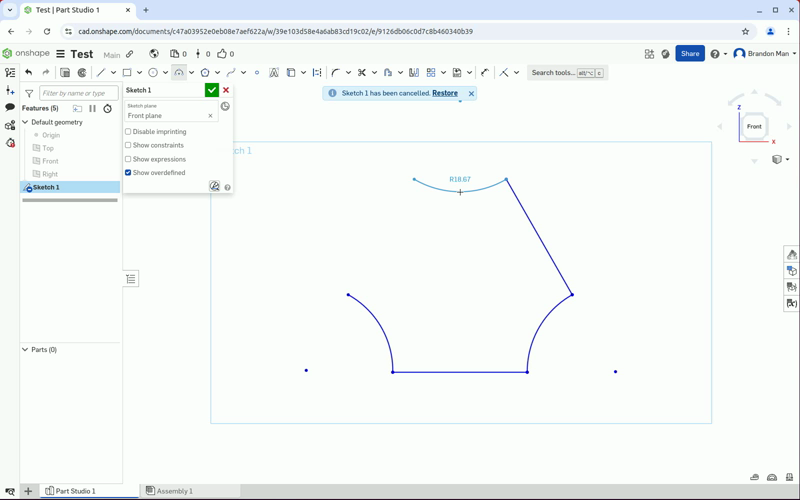
key_up(shift)
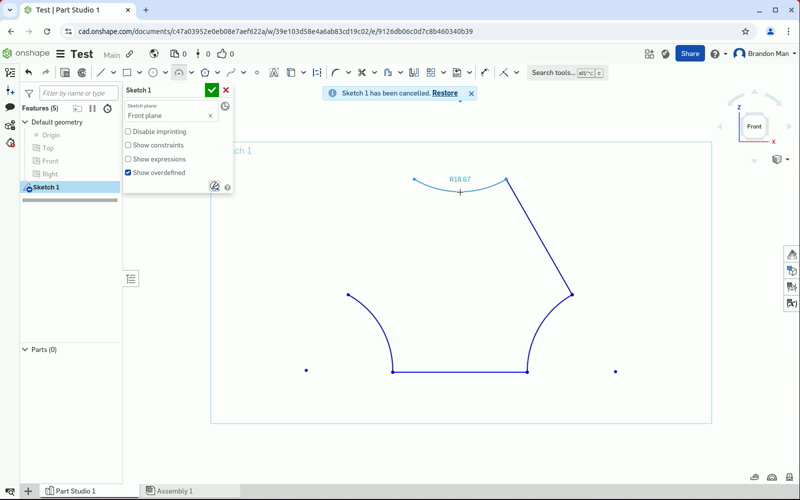
key(esc)
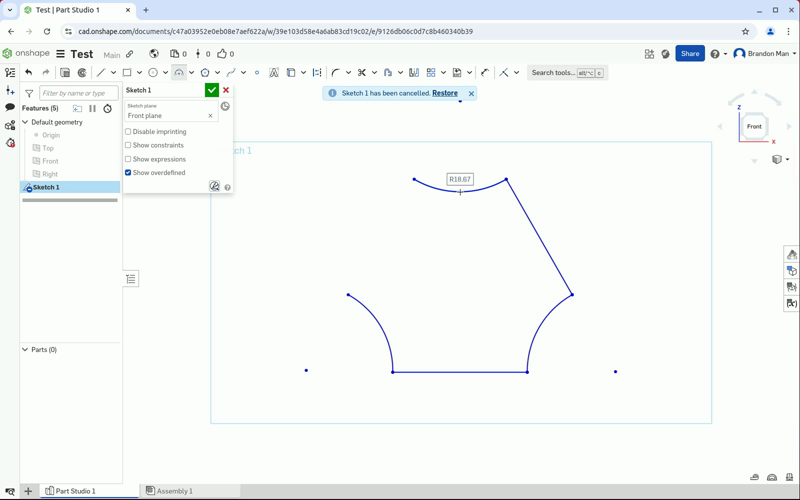
key(l)
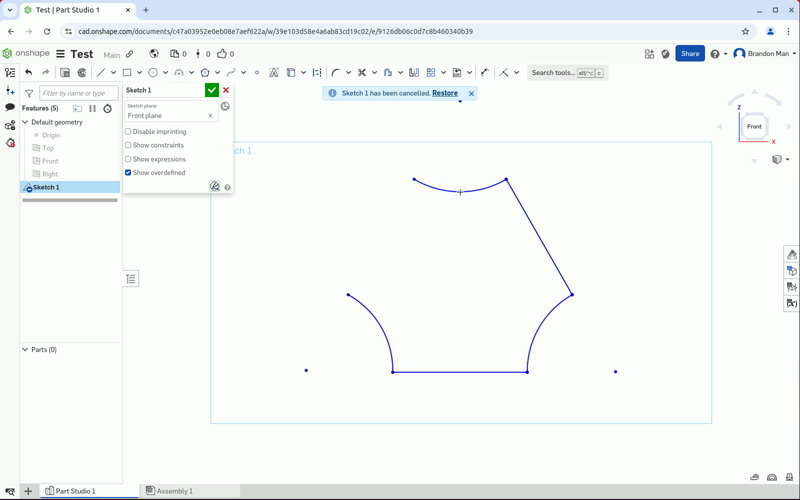
mouse_move(414, 179)
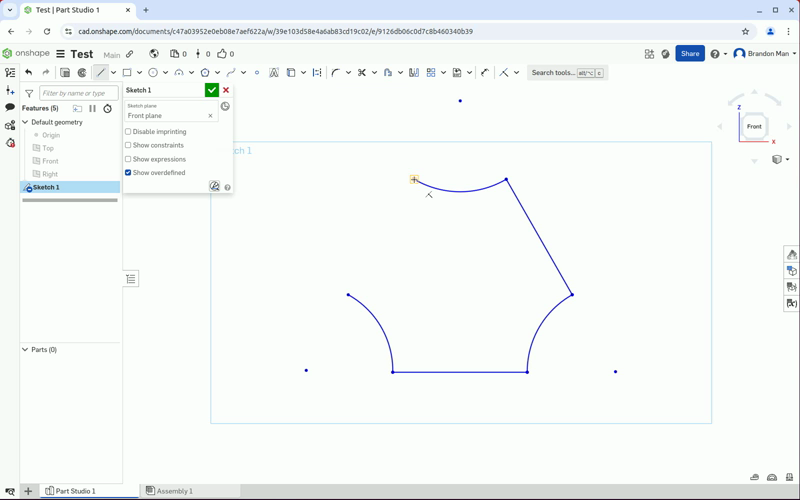
click(414, 179)
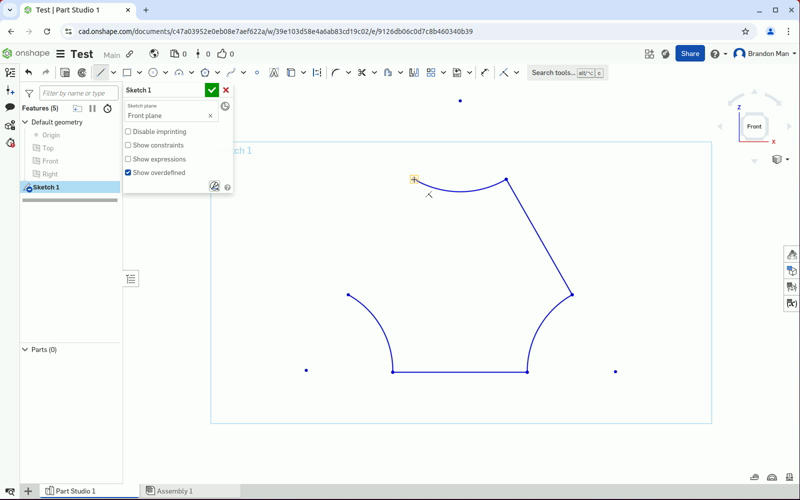
key_down(shift)
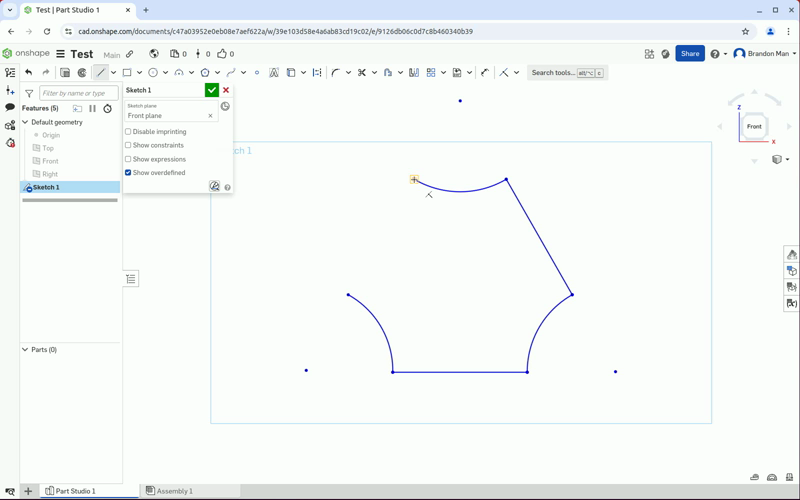
mouse_move(348, 294)
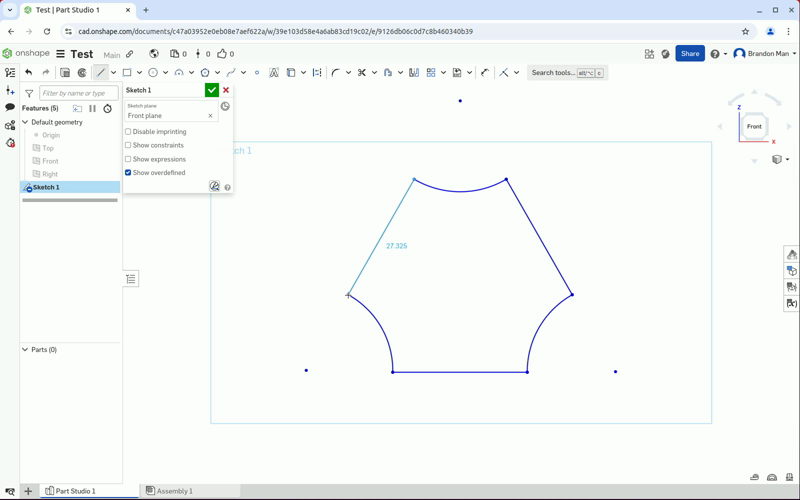
key_up(shift)
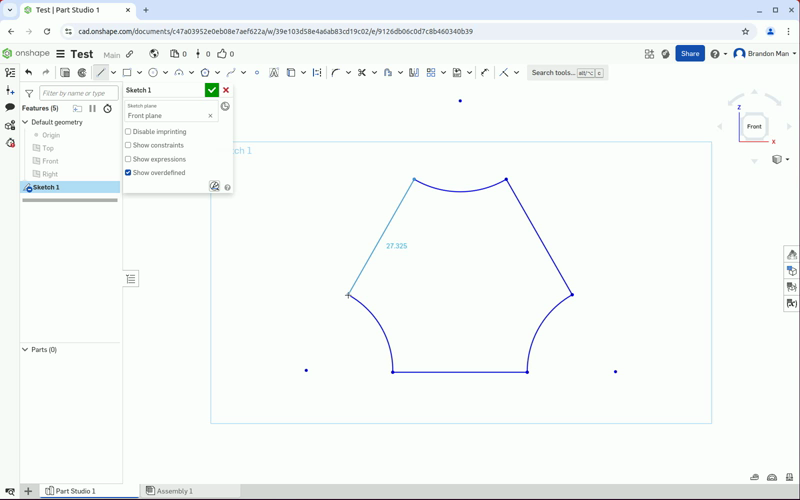
click(348, 294)
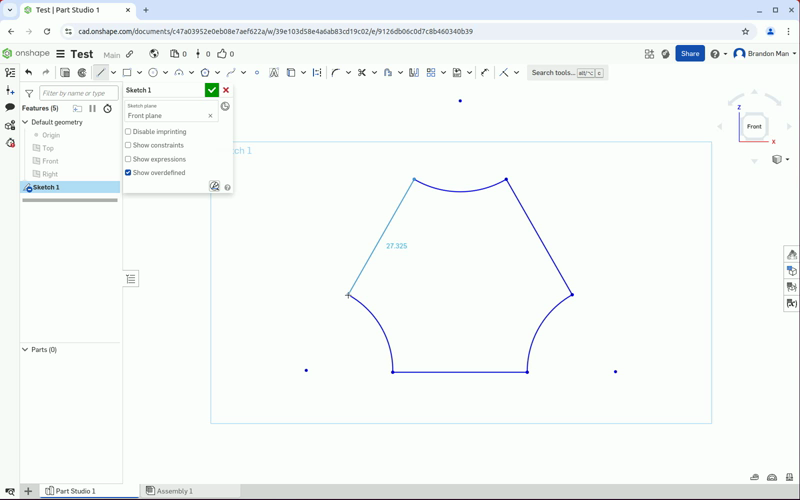
key(esc)
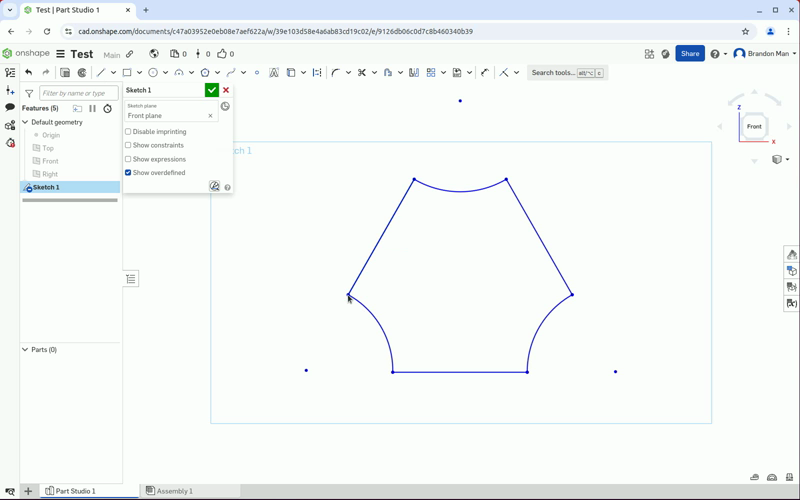
key(c)
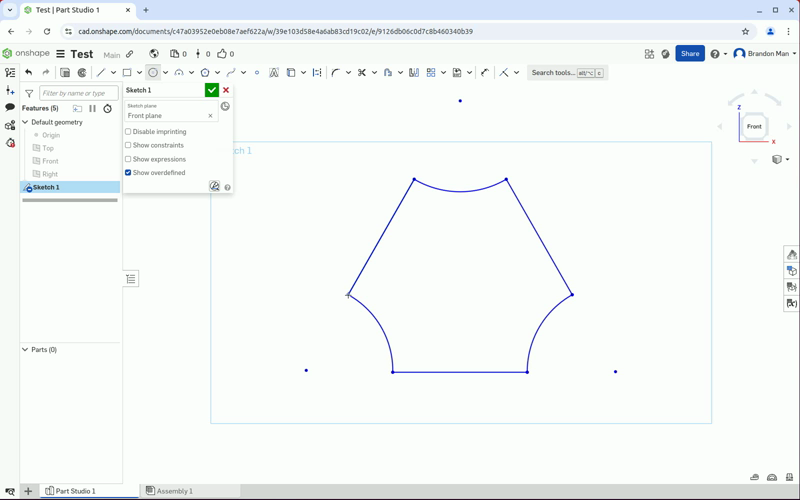
key_down(shift)
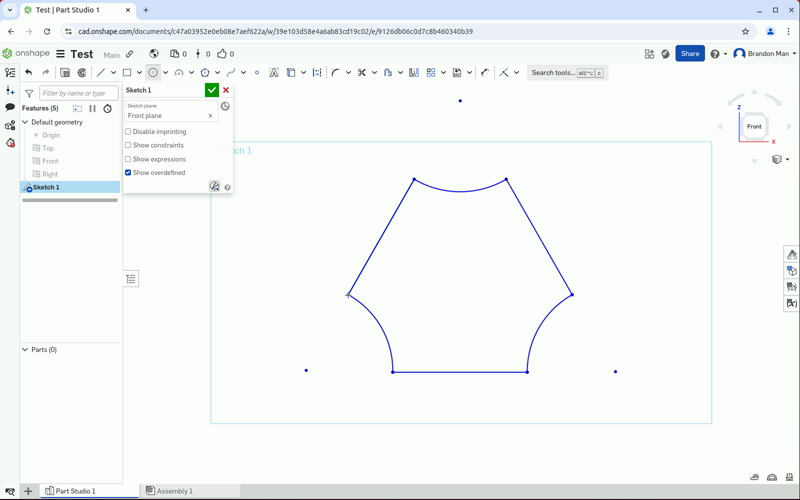
mouse_move(461, 282)
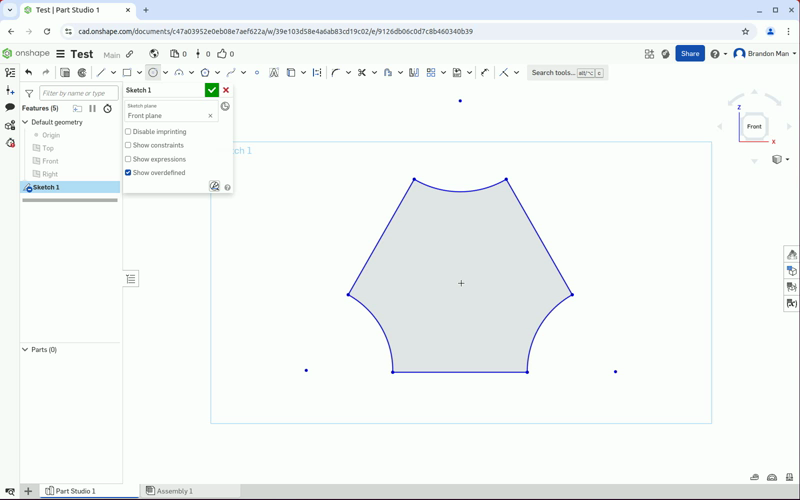
click(461, 282)
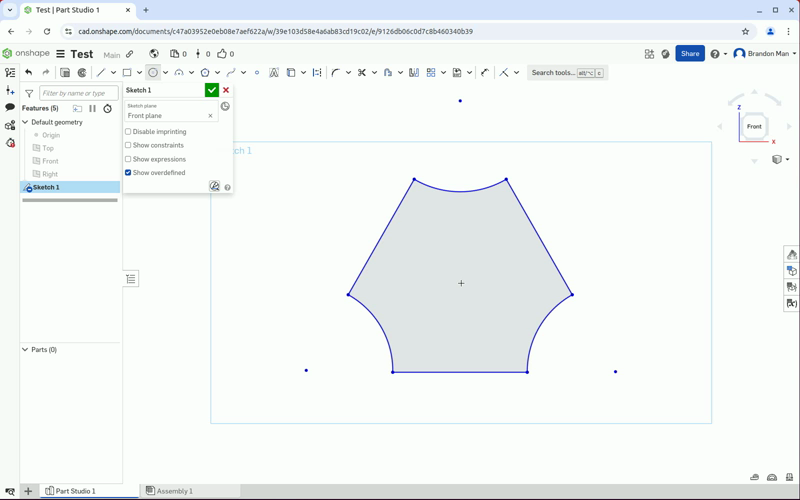
key_up(shift)
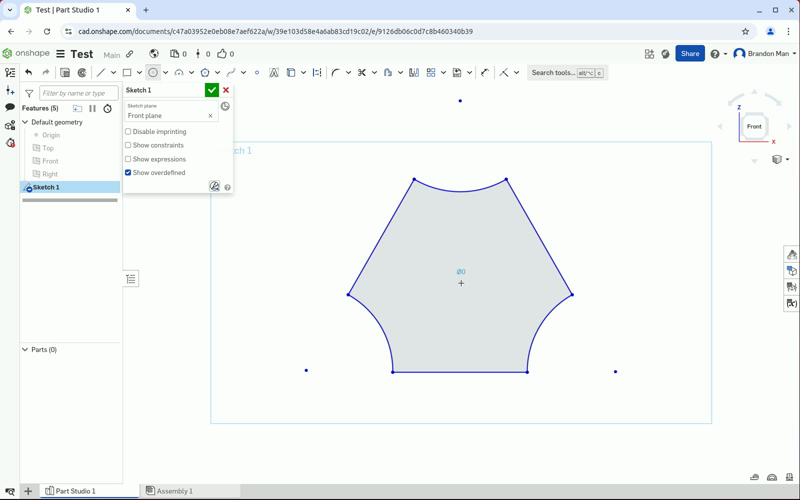
mouse_move(485, 282)
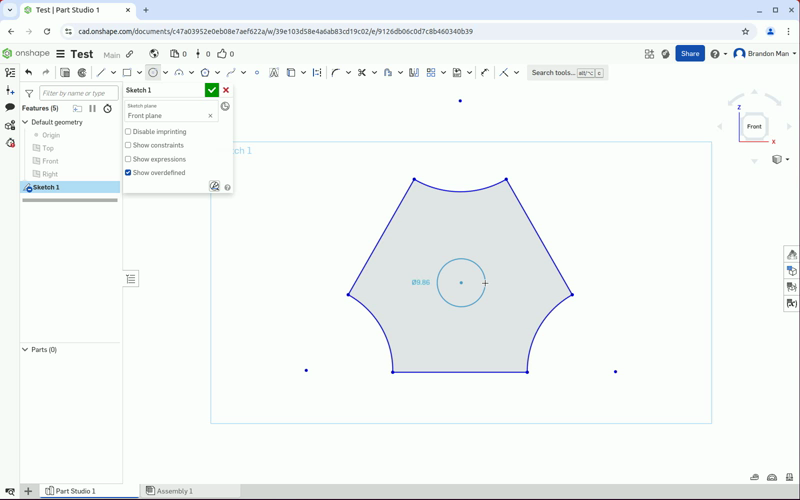
click(485, 282)
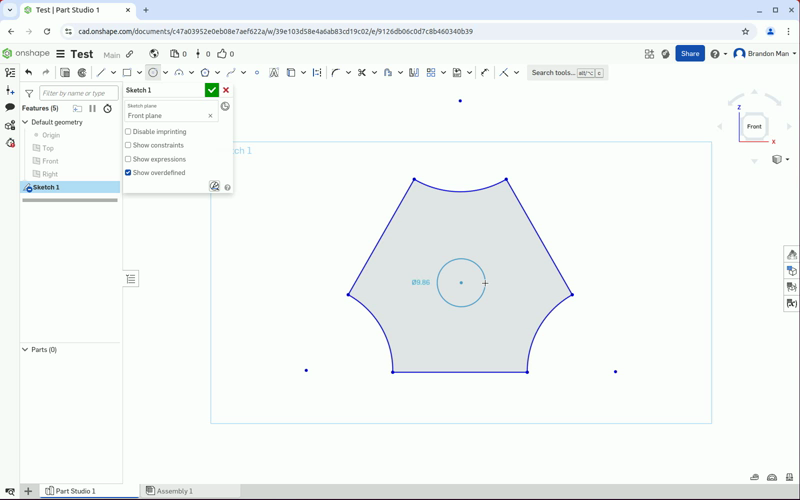
key(esc)
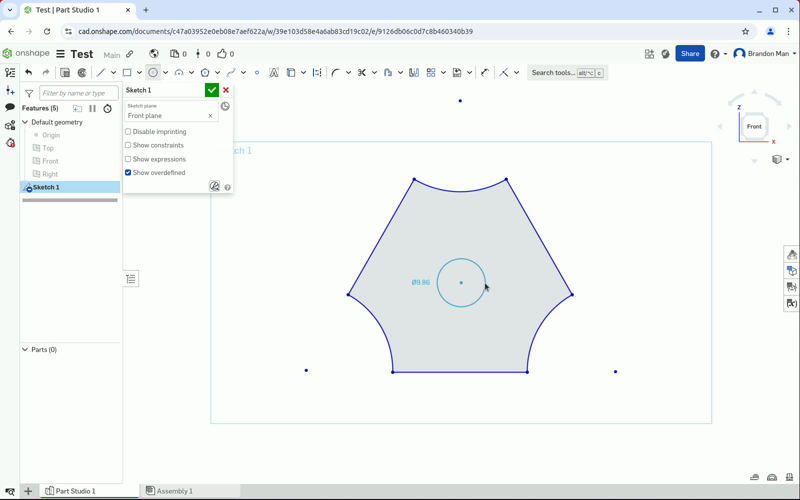
mouse_move(527, 295)
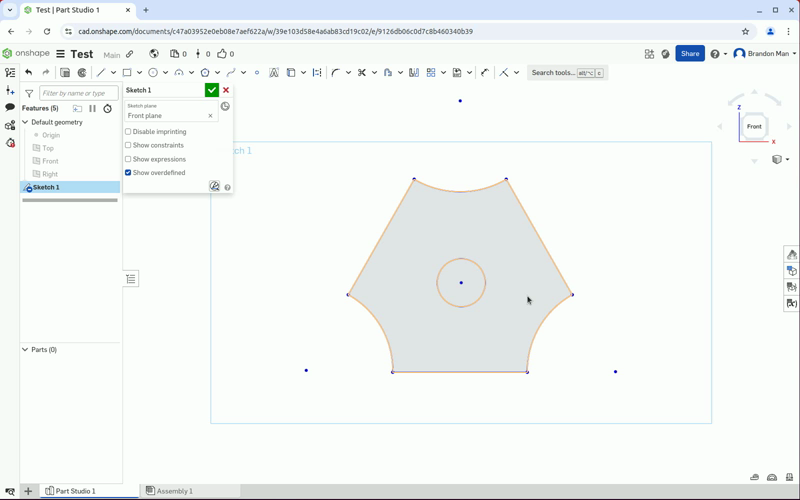
click(527, 295)
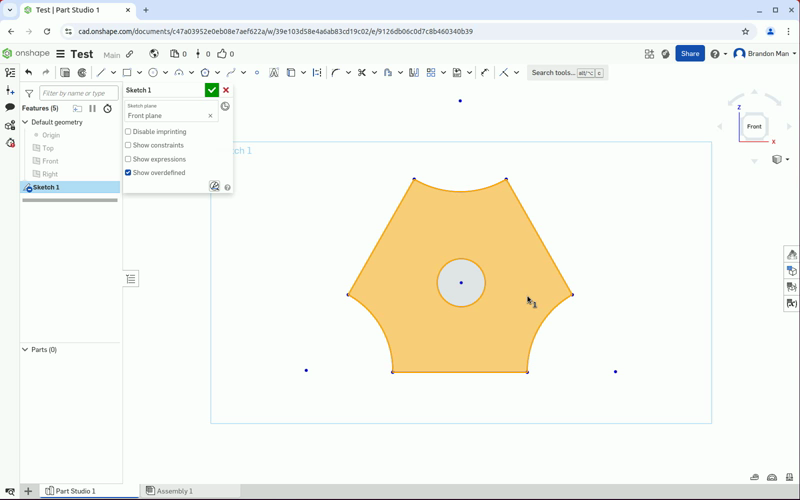
mouse_move(73, 352)
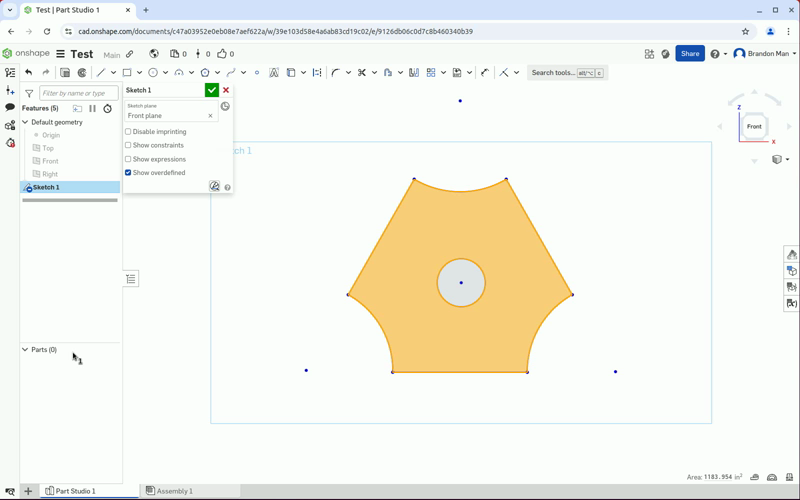
key(shift+y)
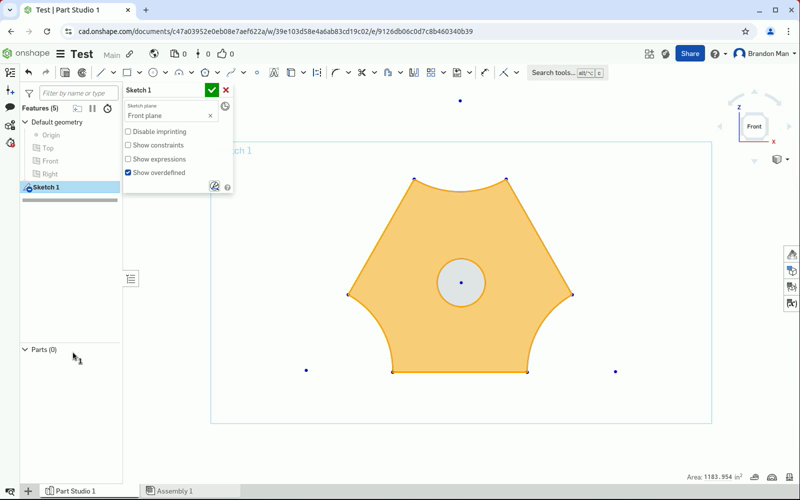
key(shift+e)
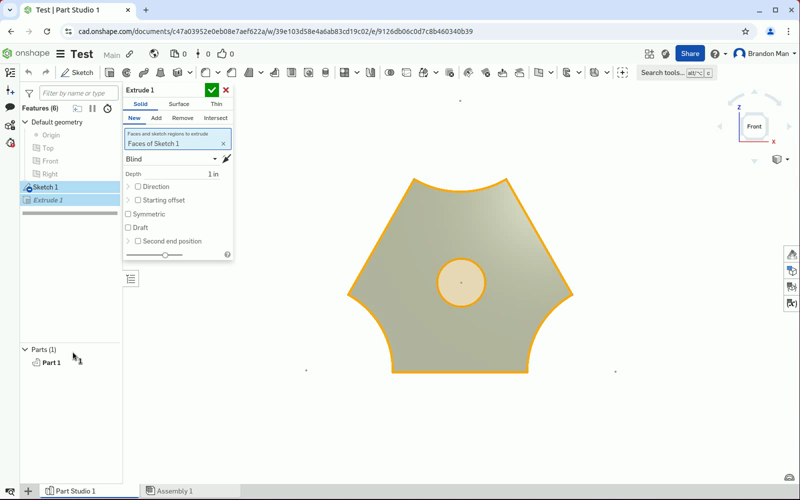
mouse_move(143, 106)
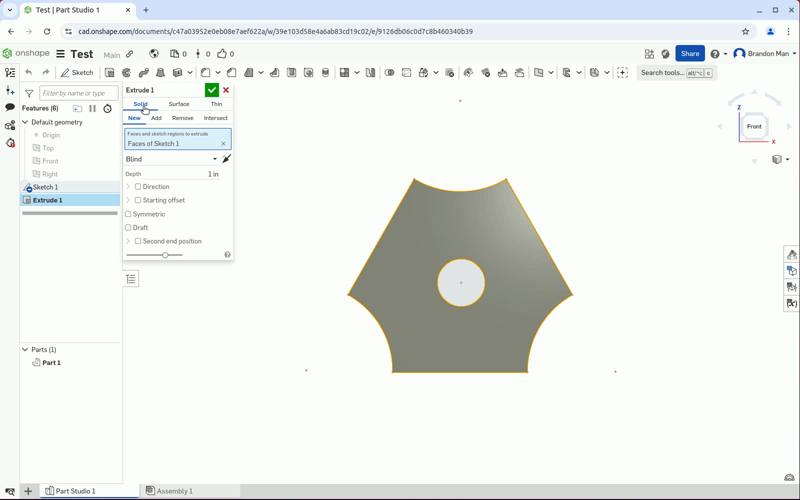
click(143, 106)
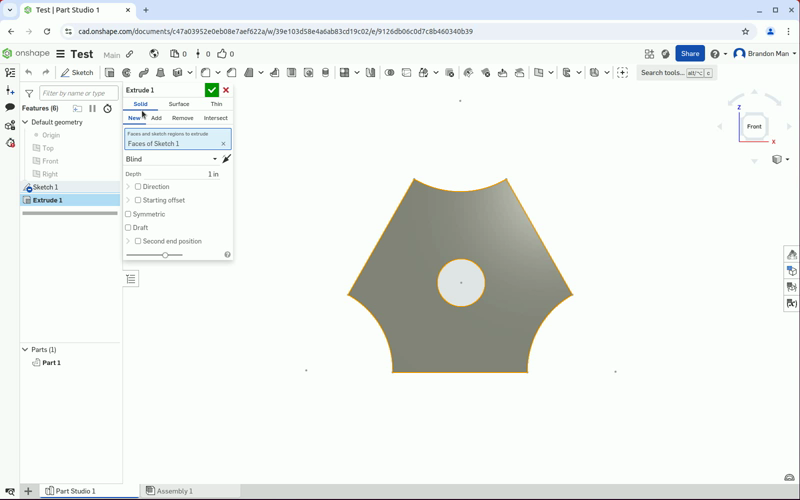
mouse_move(137, 120)
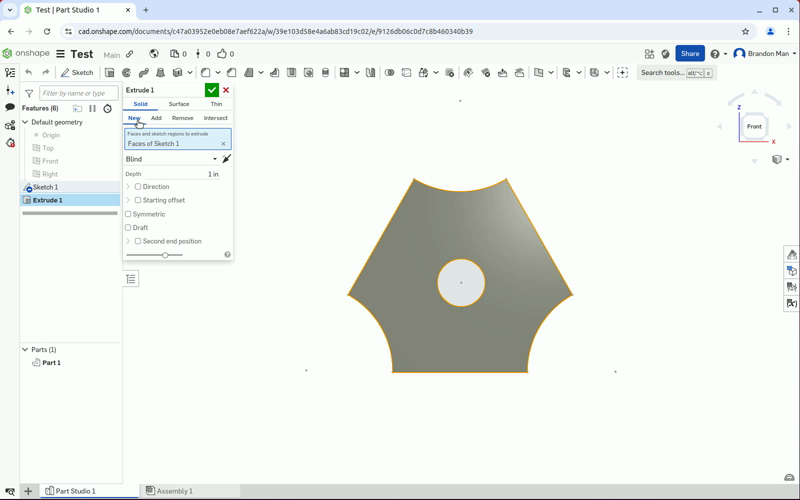
click(137, 120)
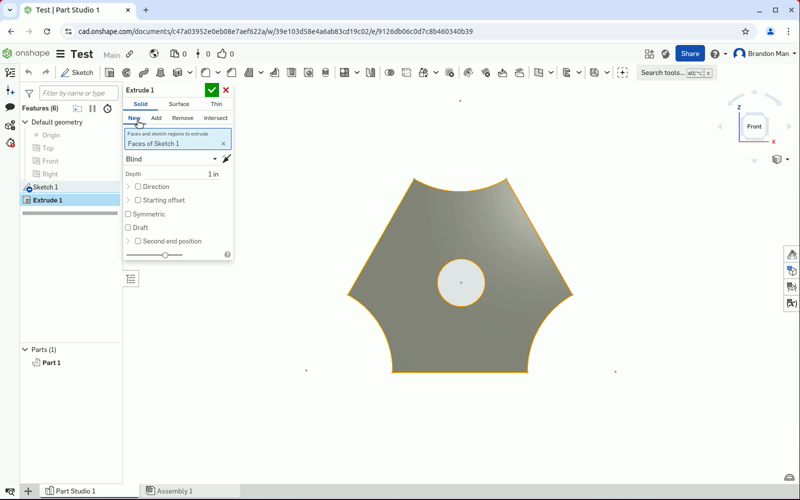
key(tab, 4)
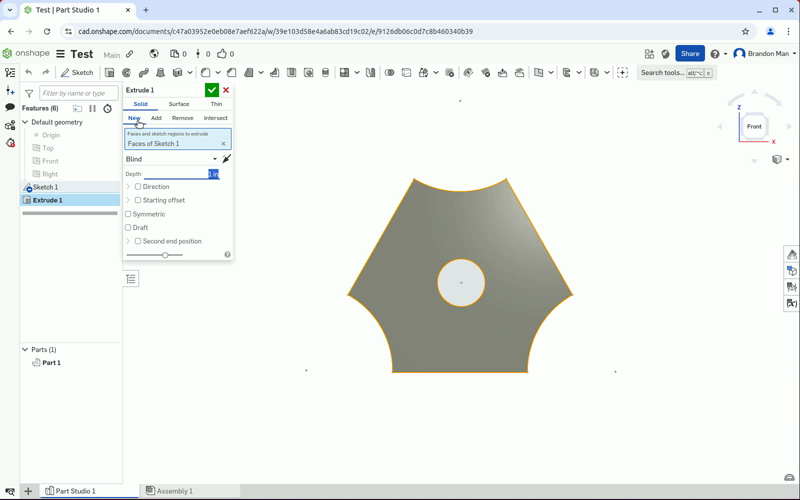
text(4.574)
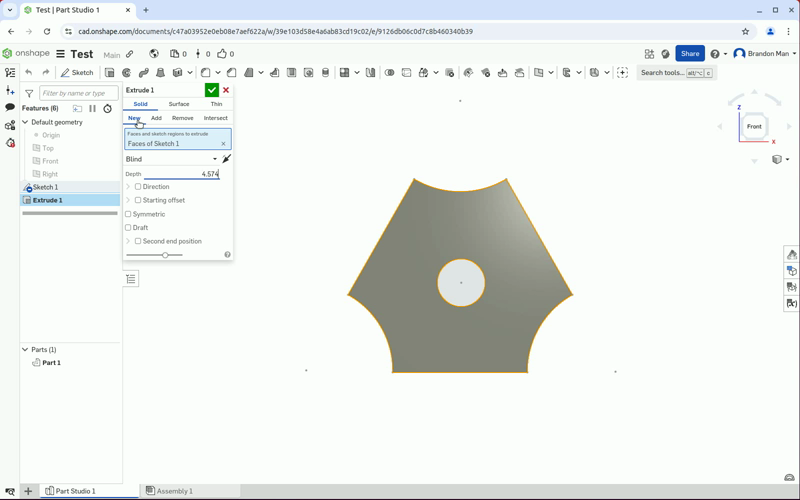
key(enter)
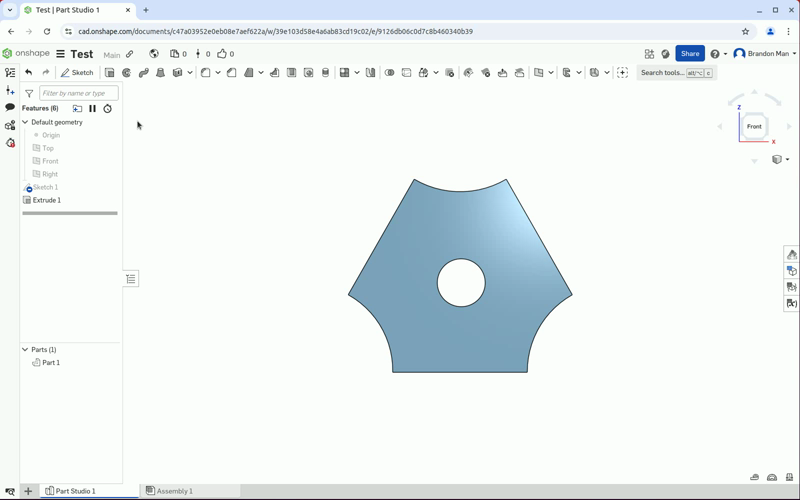
key(shift+h)
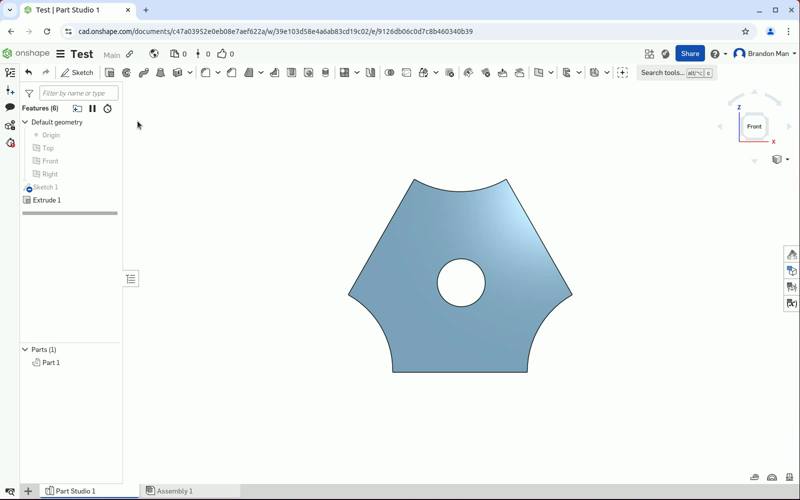
key(shift+h)
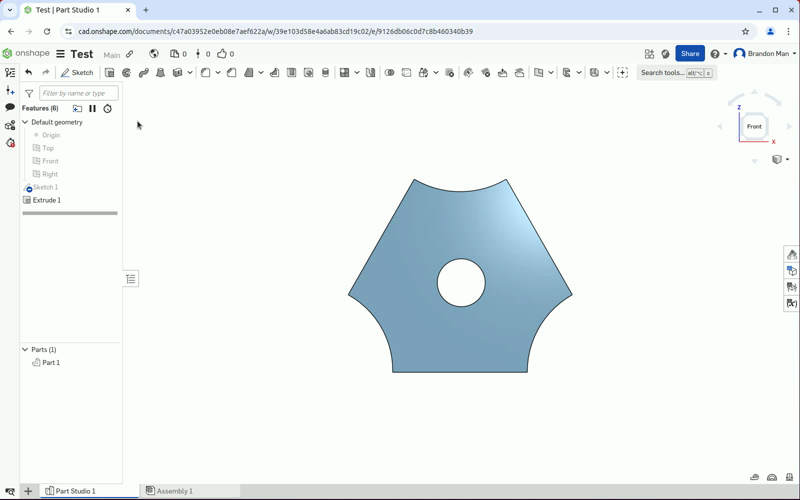
mouse_move(73, 189)
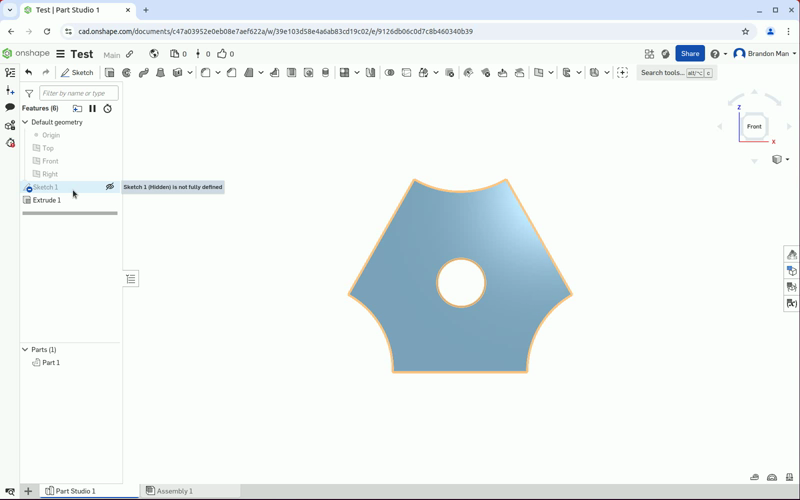
click(73, 189)
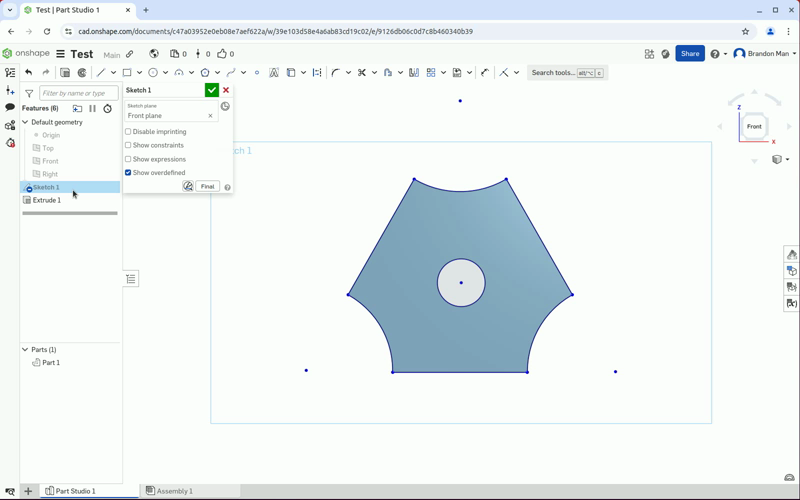
mouse_move(229, 92)
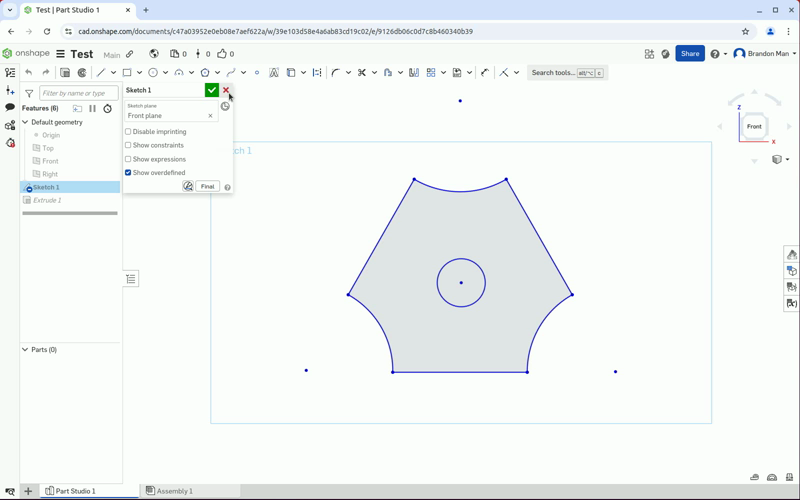
click(229, 92)
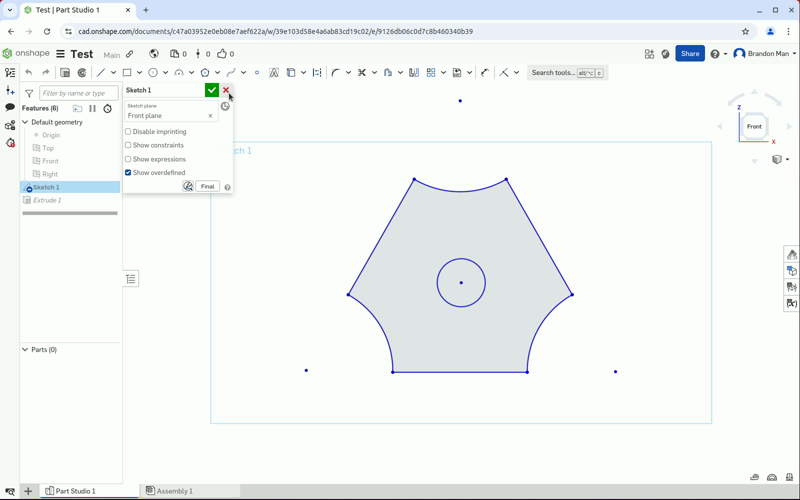
key(shift+s)
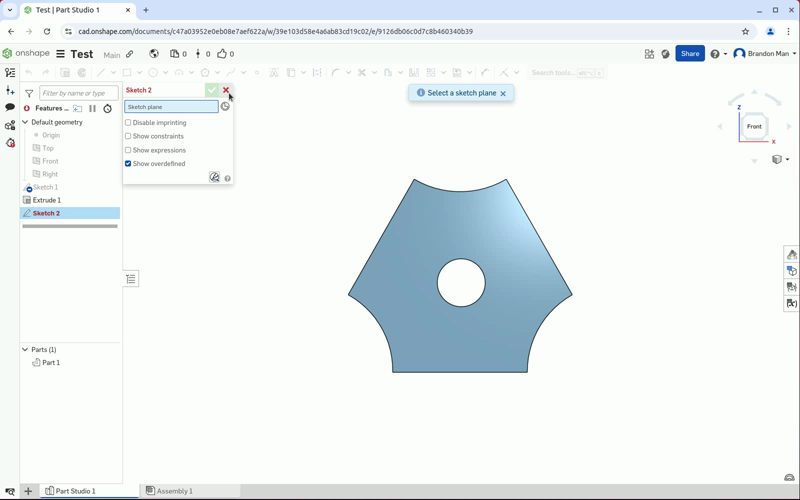
mouse_move(73, 163)
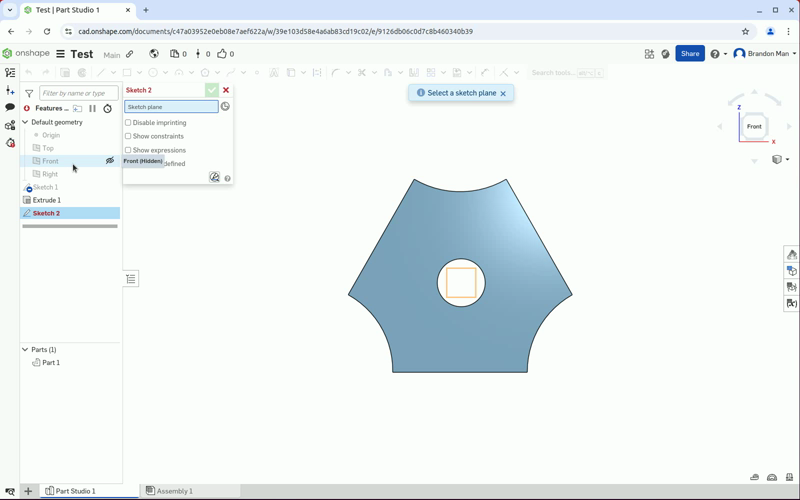
click(73, 163)
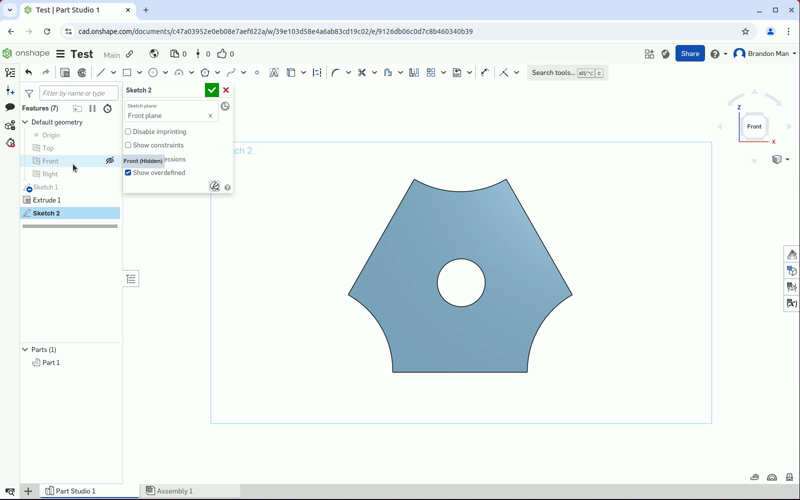
mouse_move(73, 352)
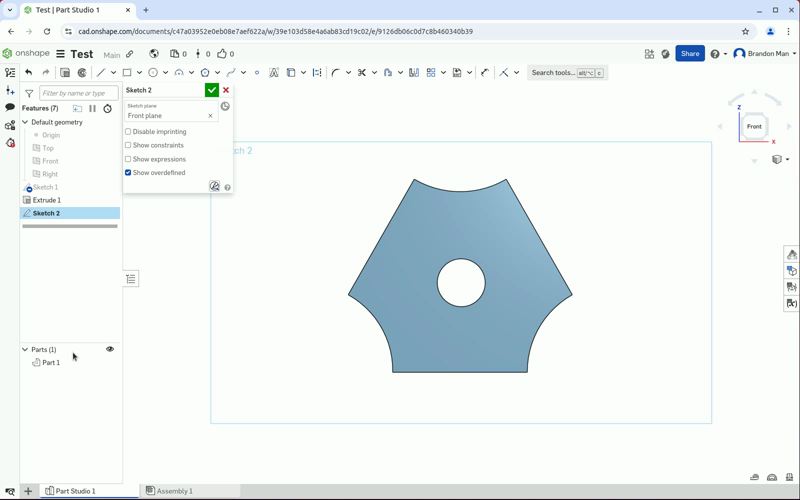
key(y)
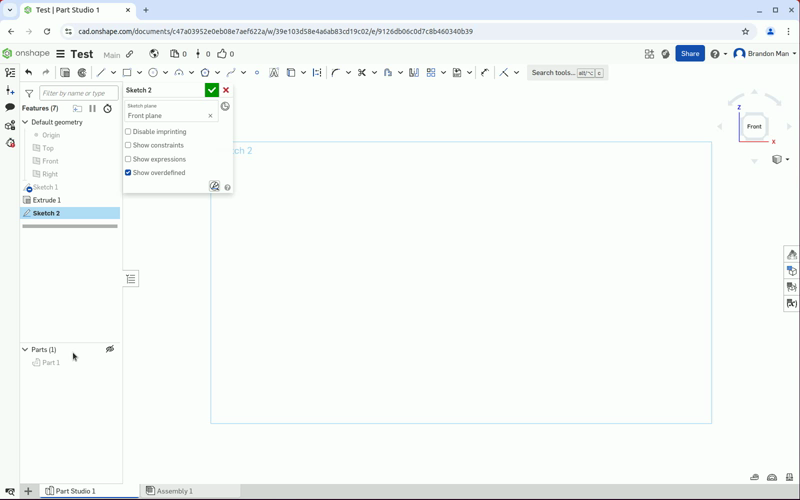
key(a)
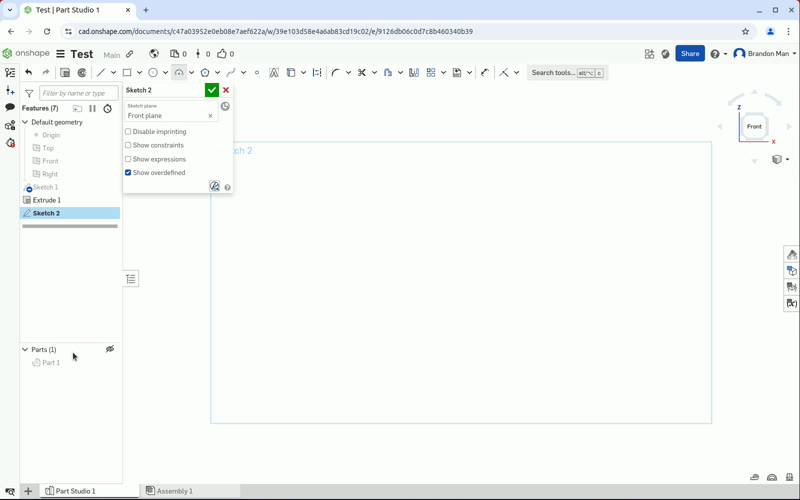
key_down(shift)
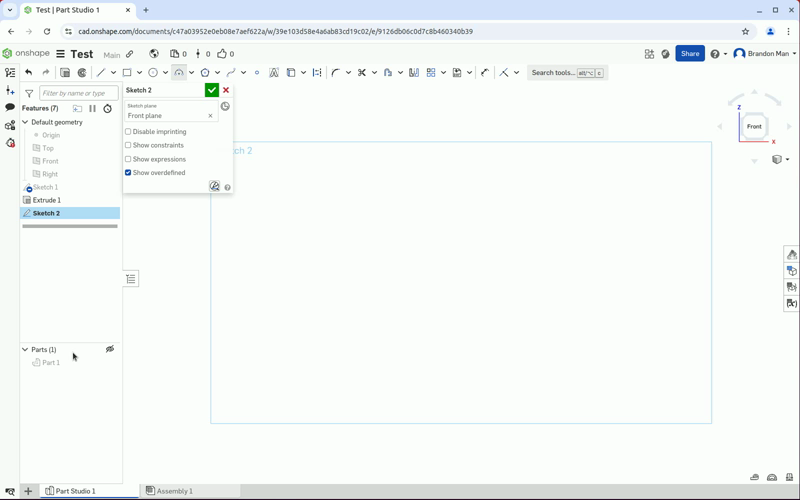
mouse_move(449, 351)
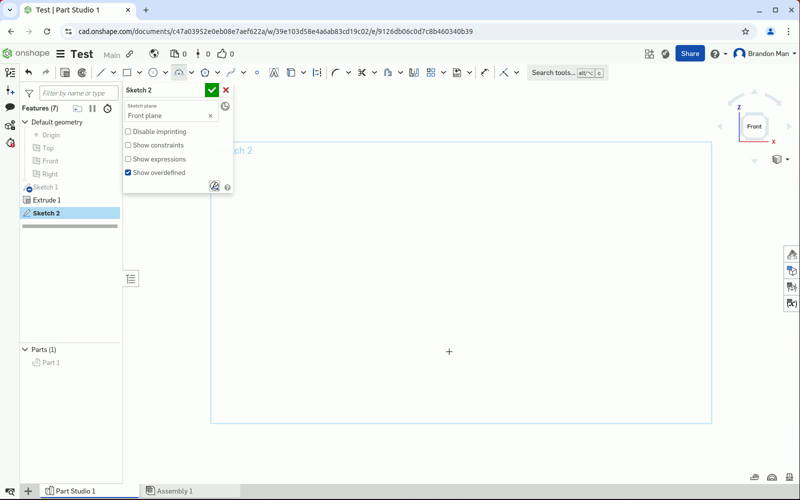
click(449, 351)
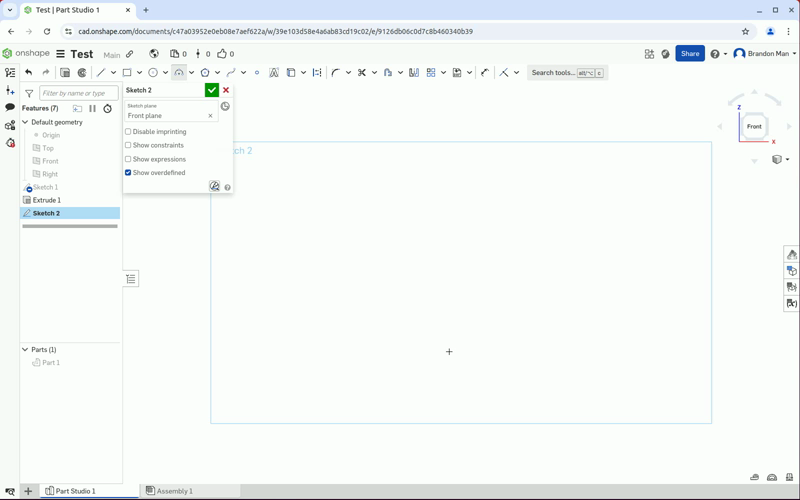
key_up(shift)
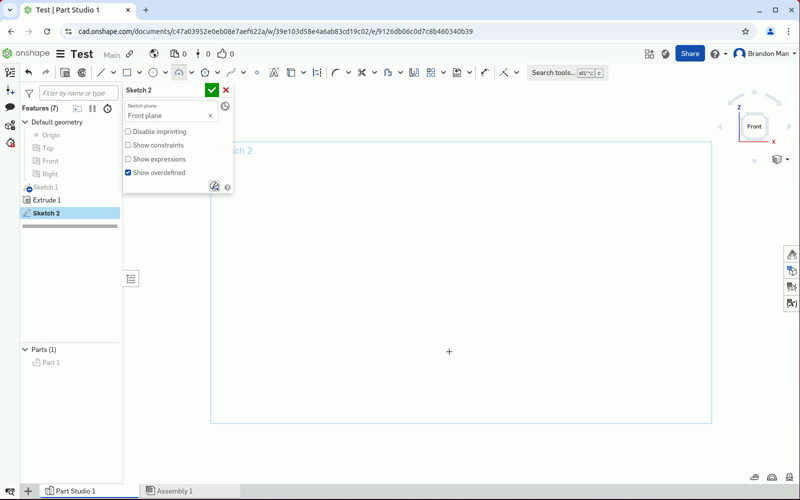
key_down(shift)
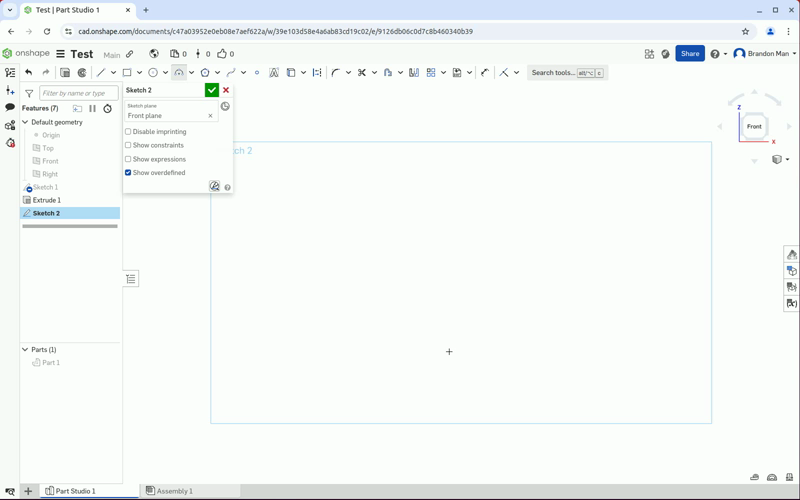
mouse_move(472, 351)
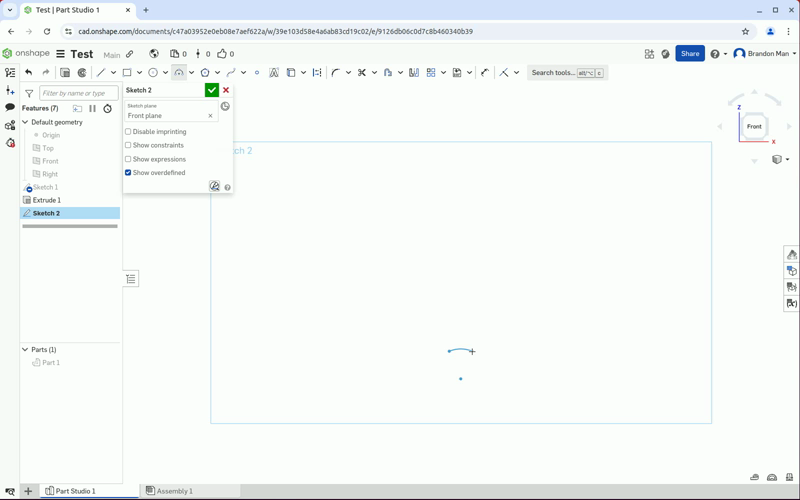
click(472, 351)
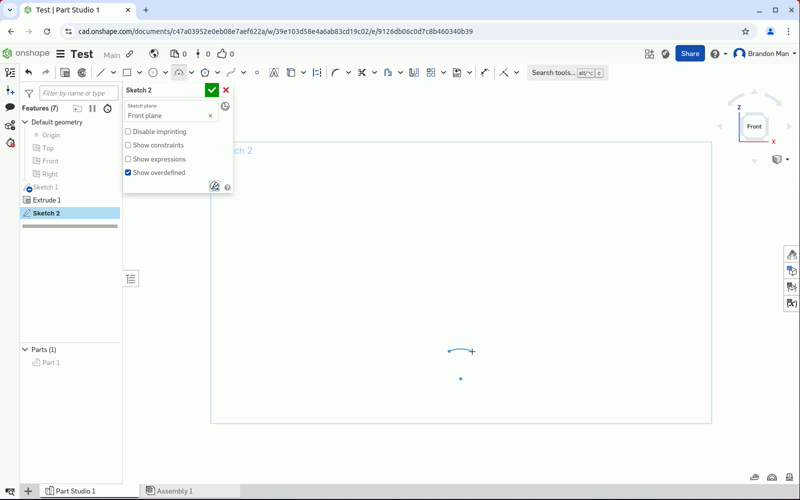
mouse_move(460, 362)
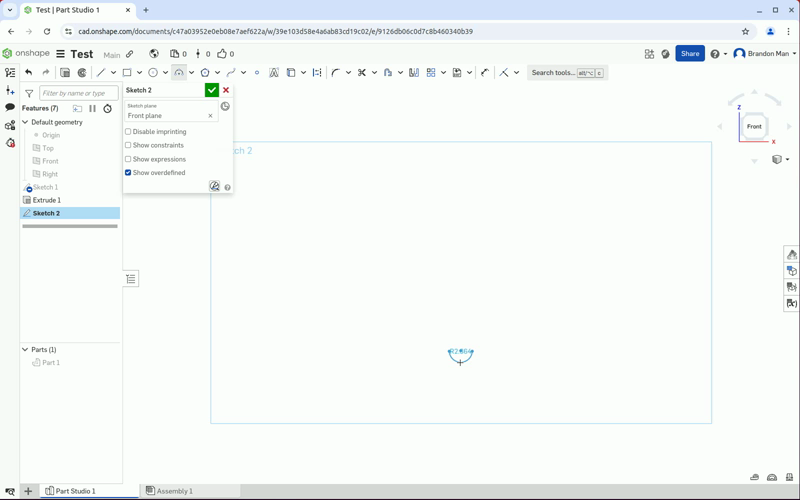
click(460, 362)
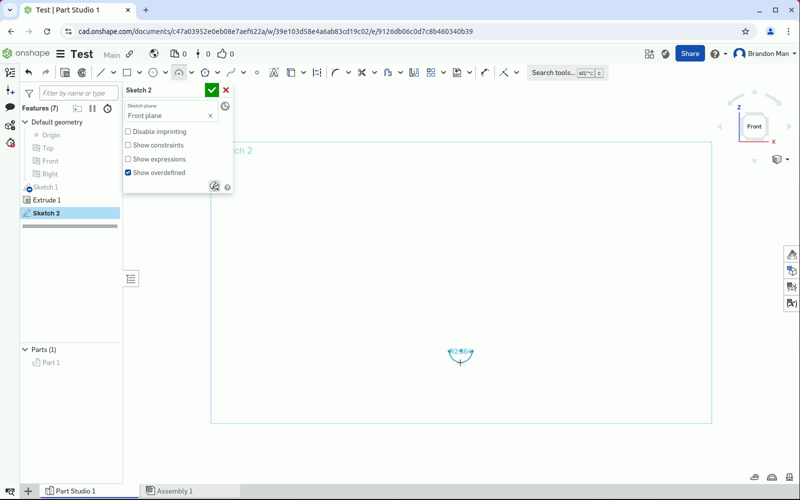
key_up(shift)
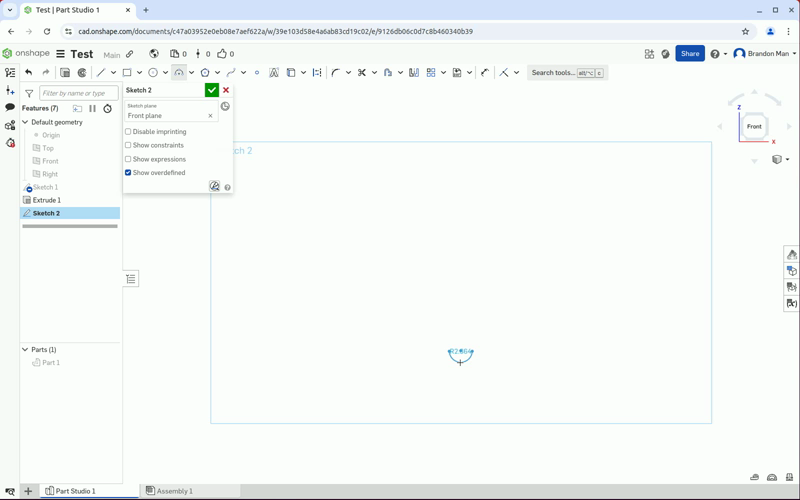
key(esc)
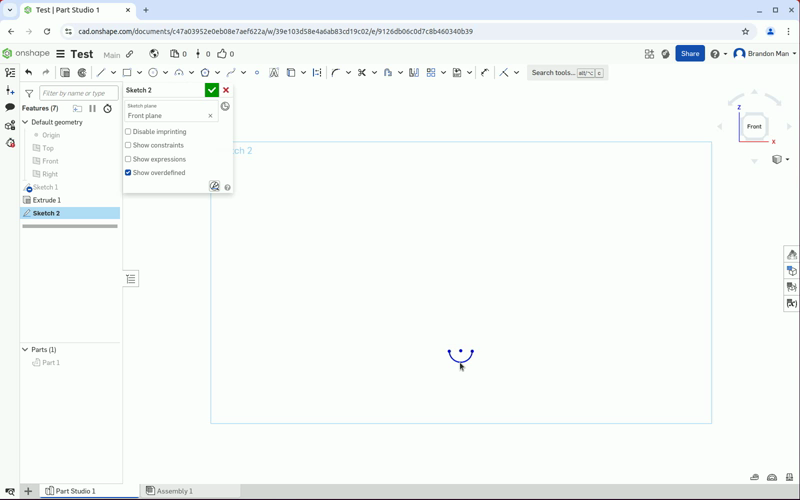
key(l)
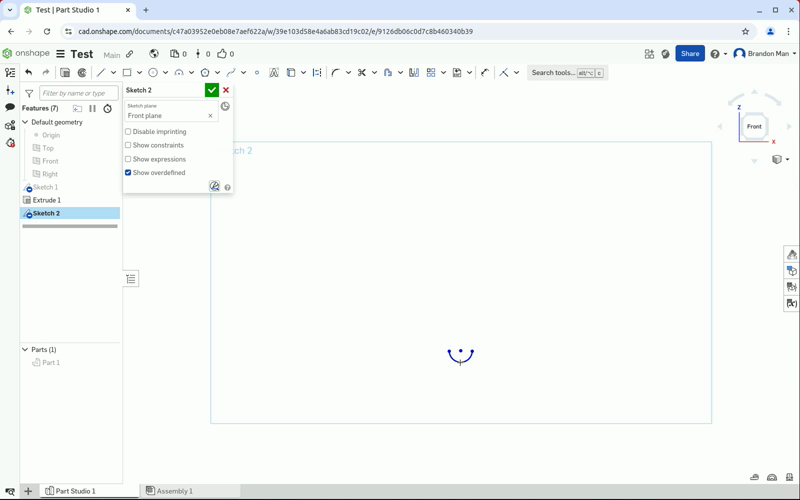
mouse_move(472, 351)
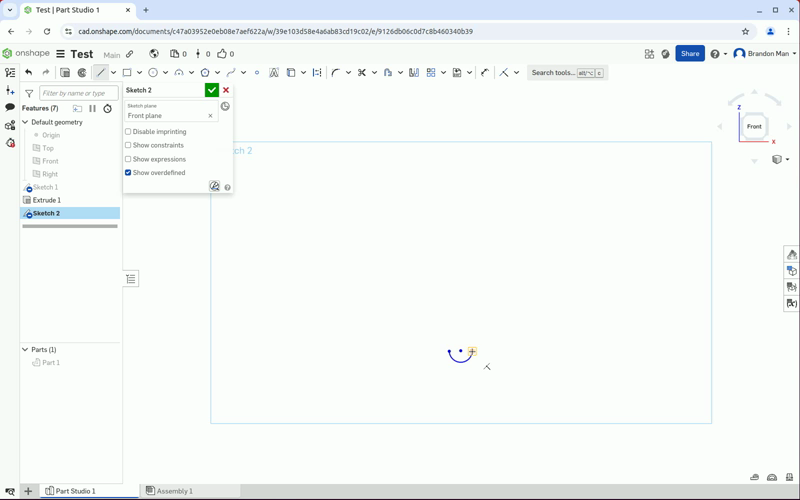
click(472, 351)
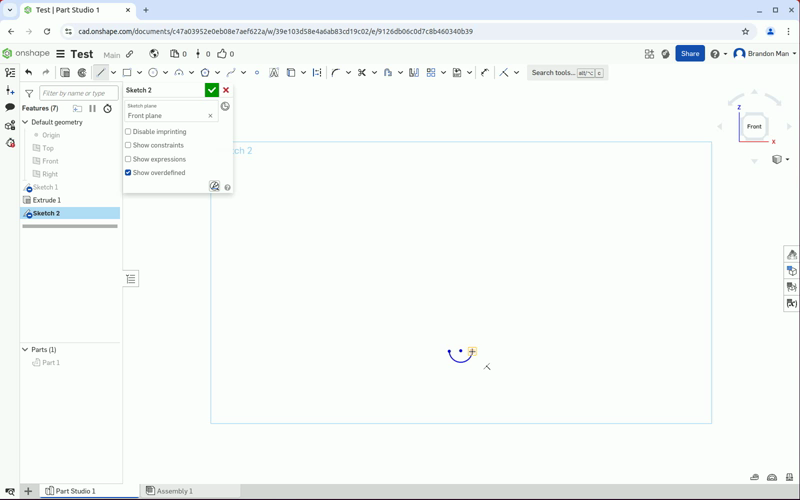
key_down(shift)
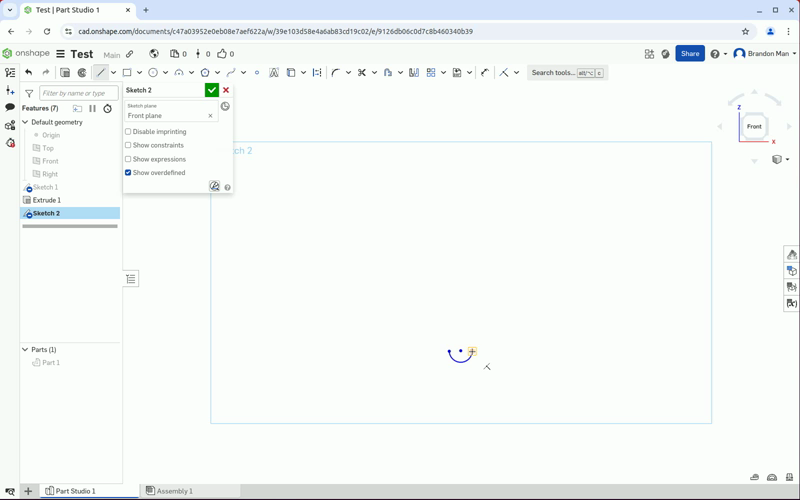
mouse_move(502, 351)
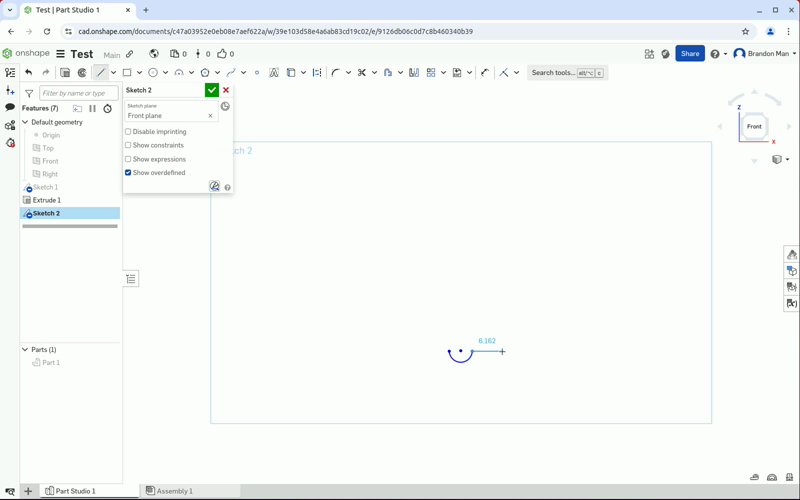
mouse_move(472, 327)
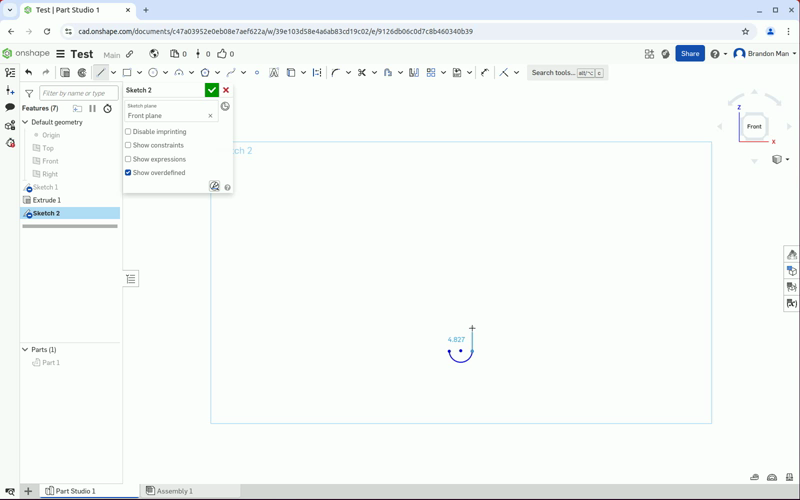
click(472, 327)
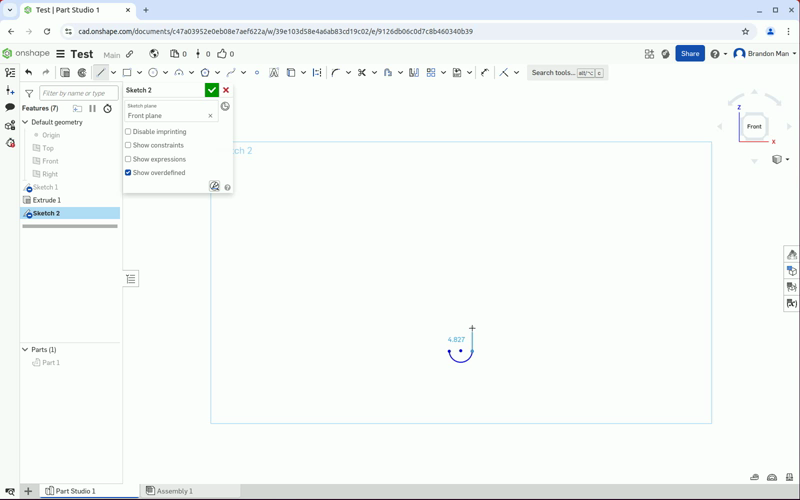
key_up(shift)
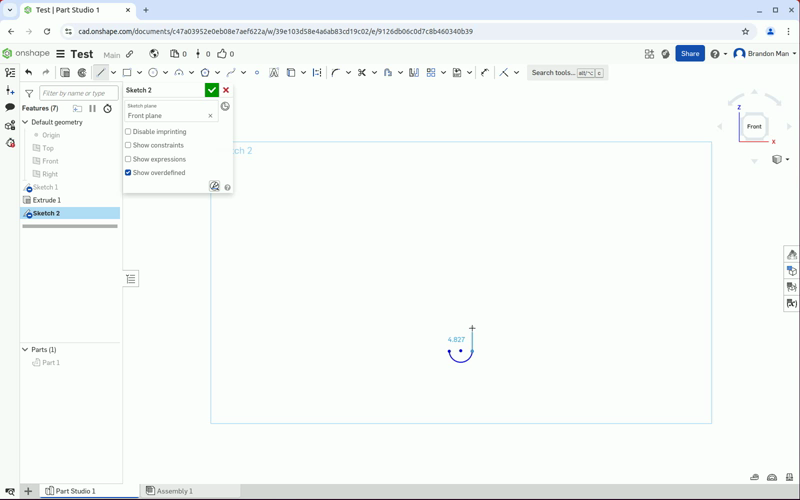
key(esc)
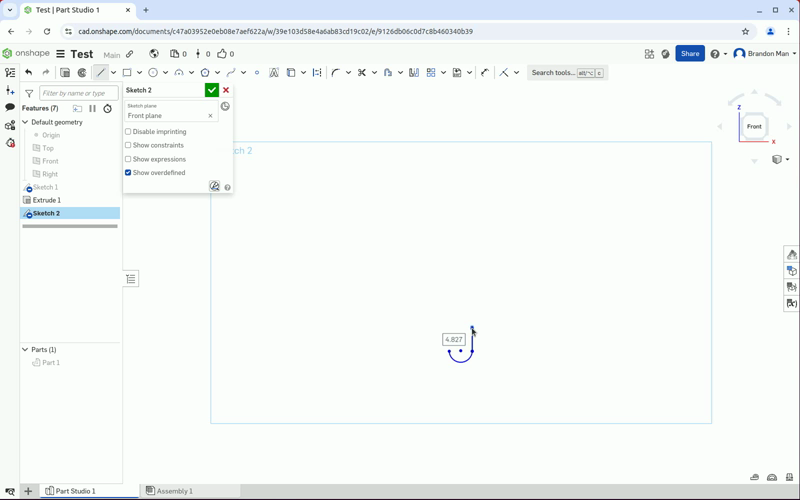
key(a)
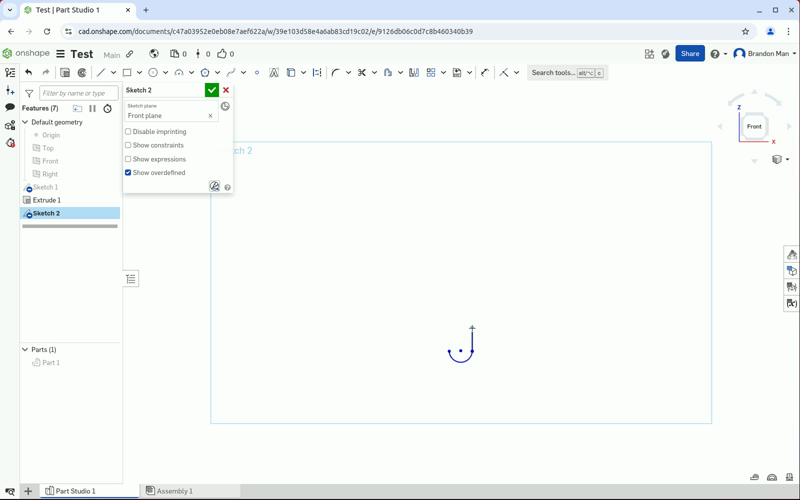
mouse_move(472, 327)
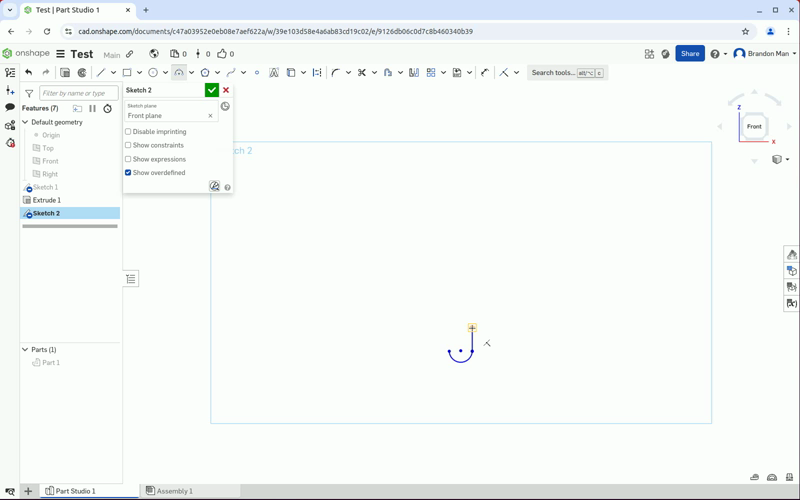
click(472, 327)
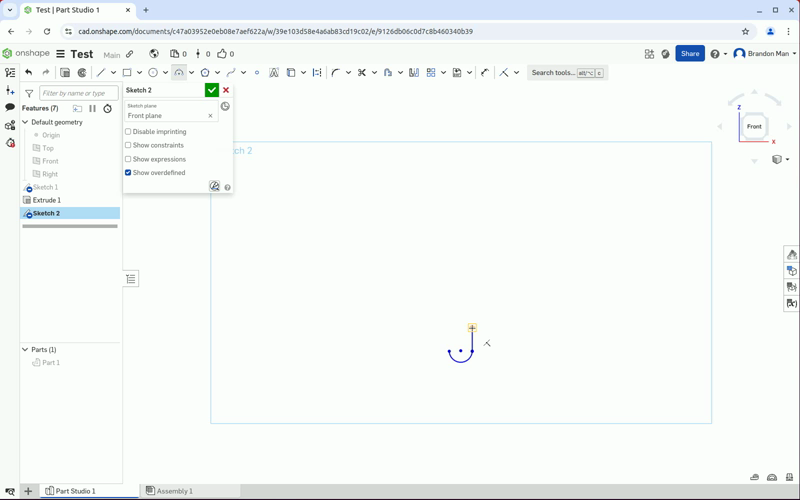
key_down(shift)
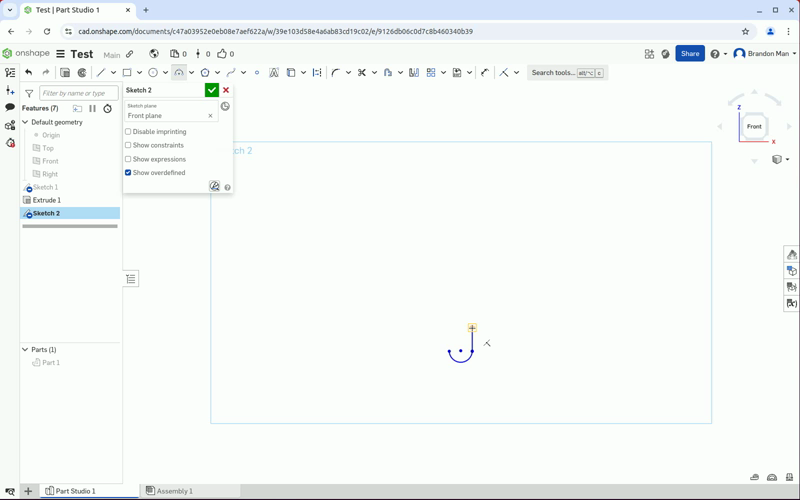
mouse_move(449, 327)
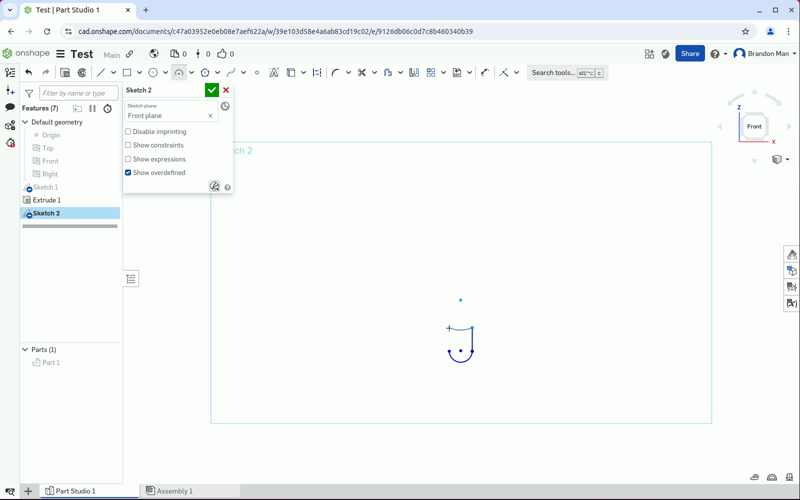
click(449, 327)
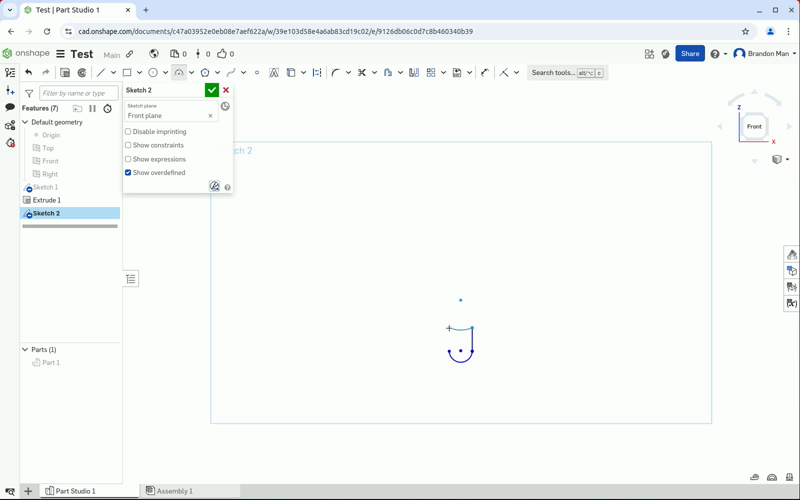
mouse_move(460, 316)
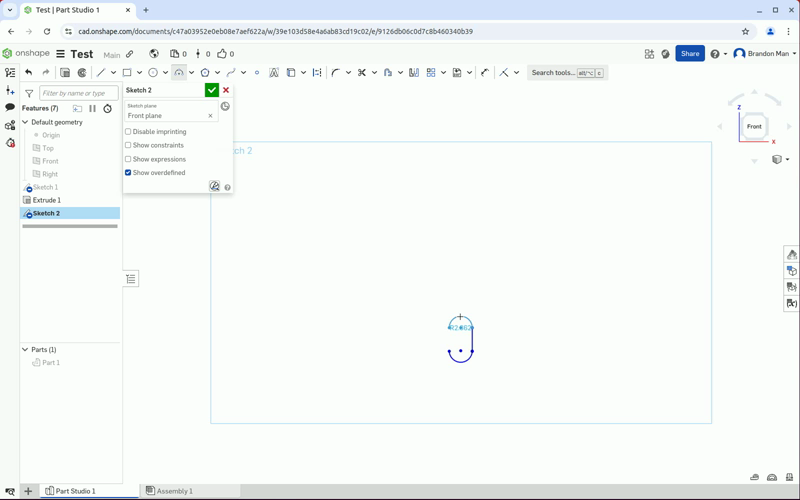
click(460, 316)
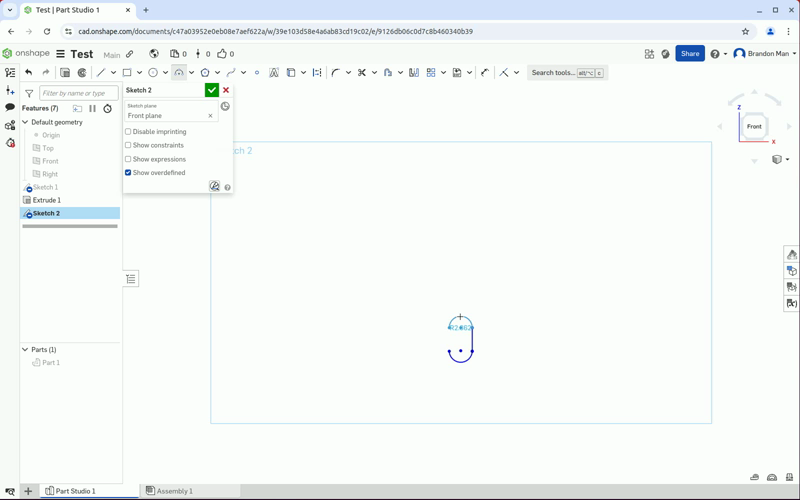
key_up(shift)
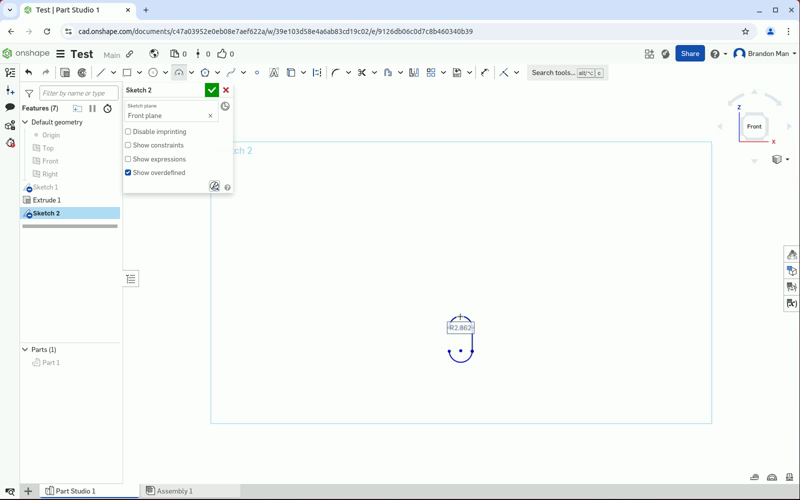
key(esc)
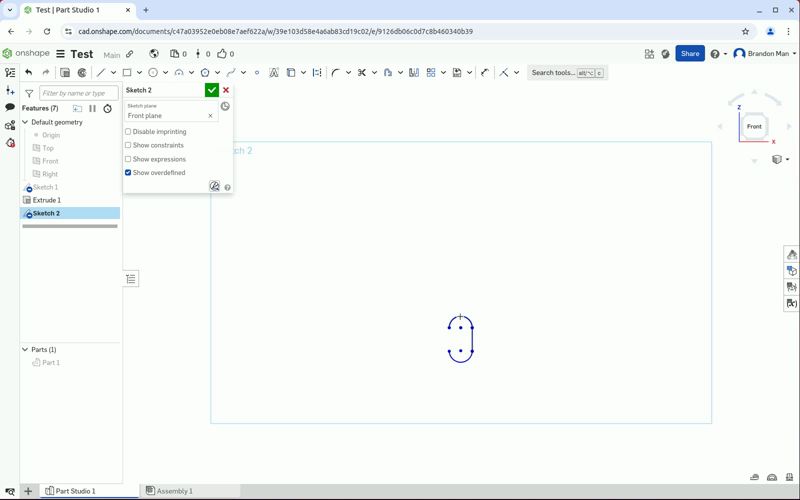
key(l)
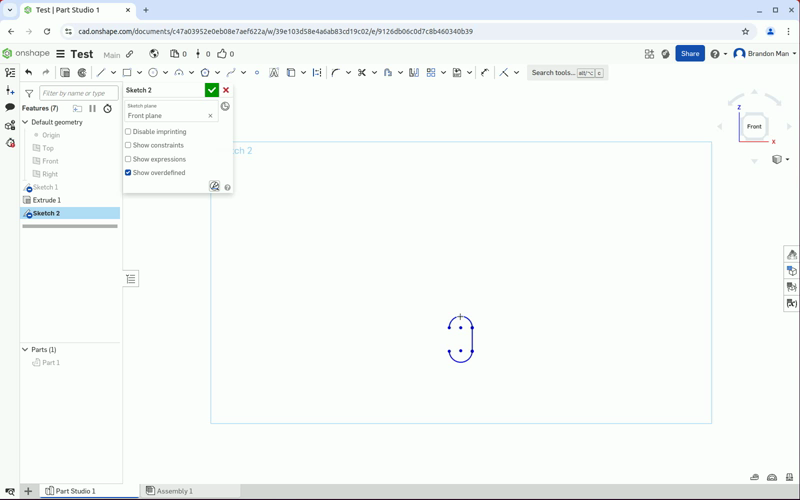
mouse_move(449, 327)
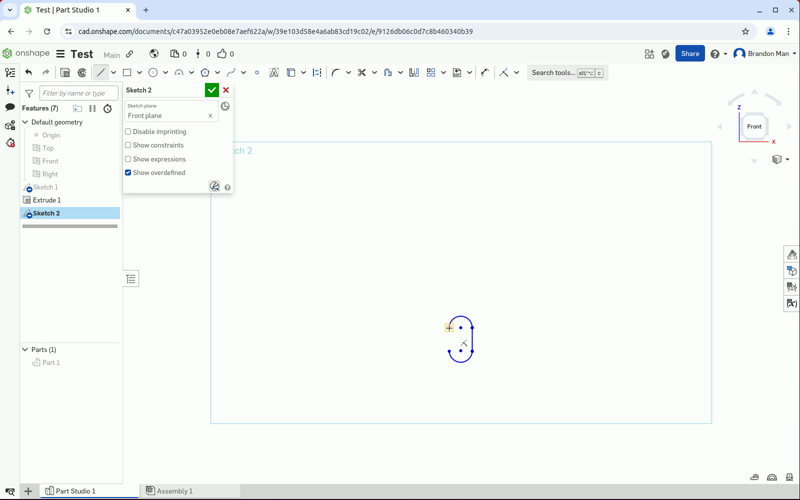
click(449, 327)
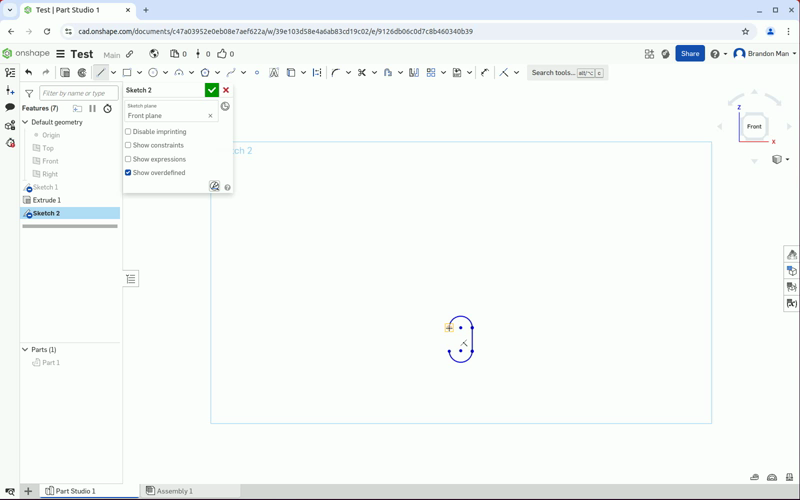
mouse_move(479, 327)
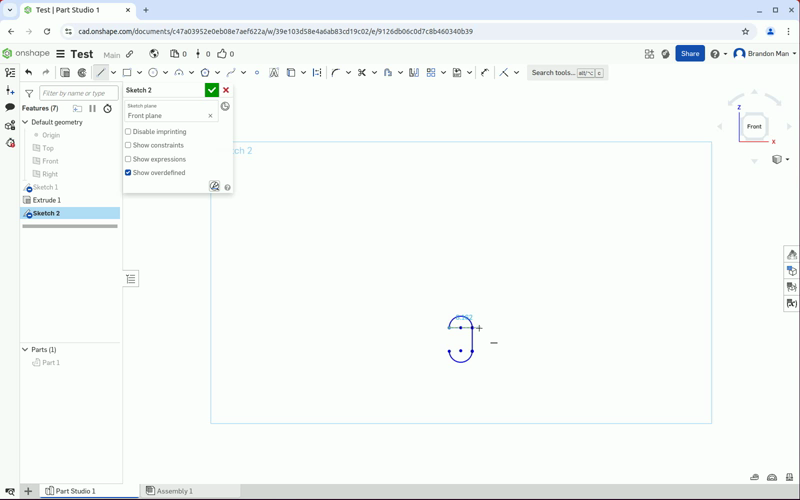
key_down(shift)
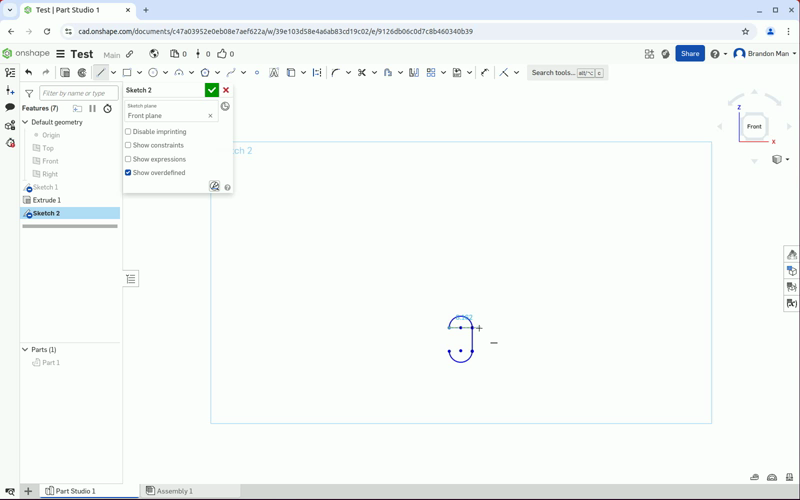
mouse_move(449, 351)
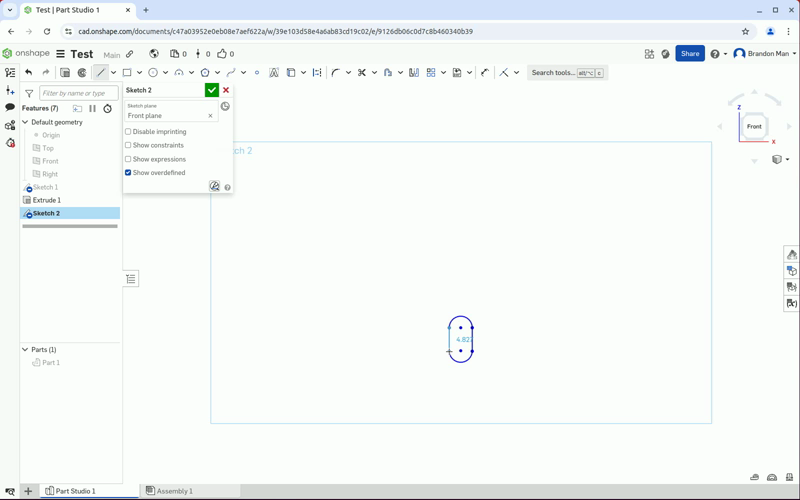
key_up(shift)
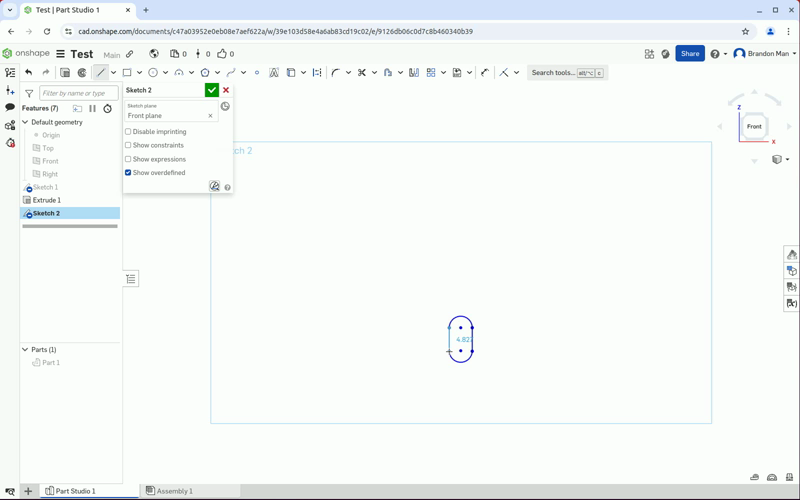
click(449, 351)
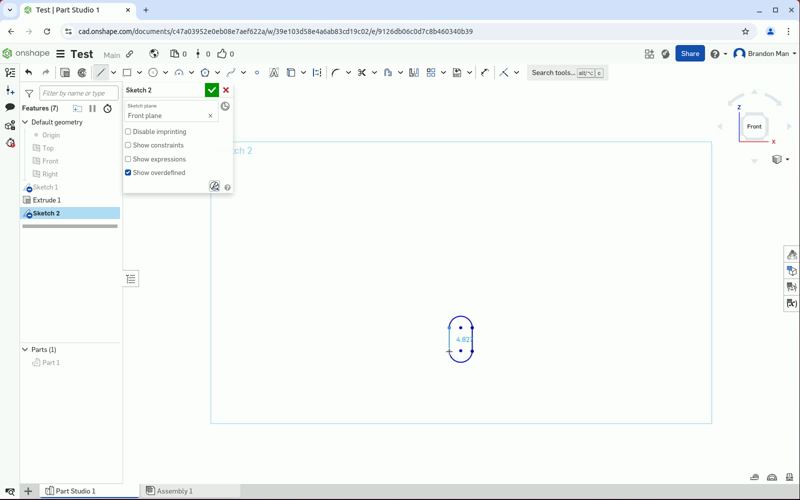
key(esc)
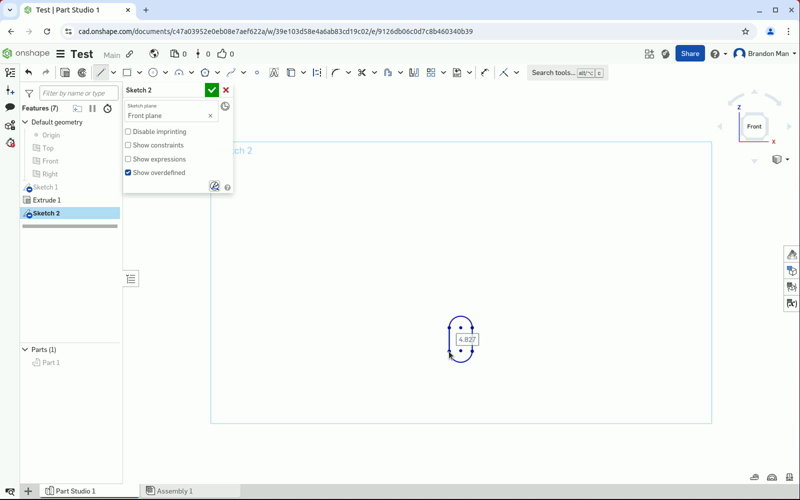
mouse_move(465, 340)
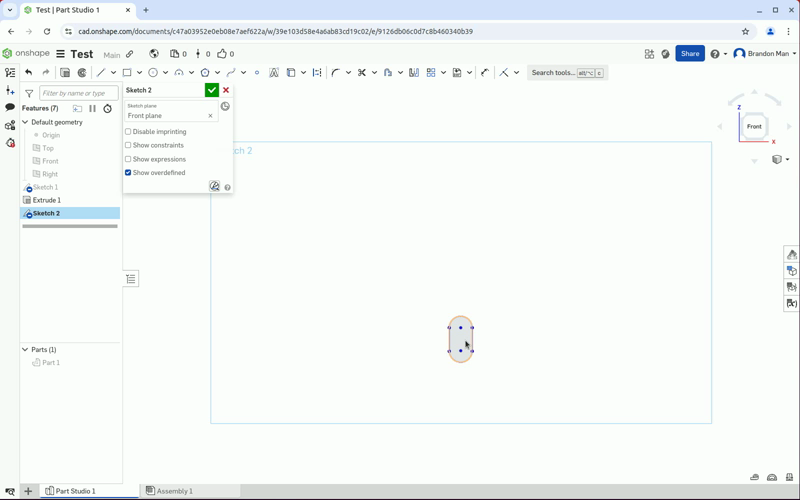
scroll(6)
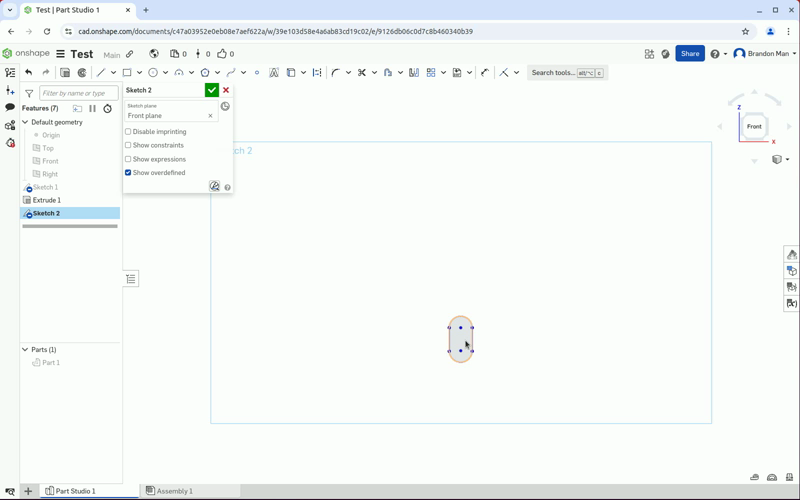
scroll(6)
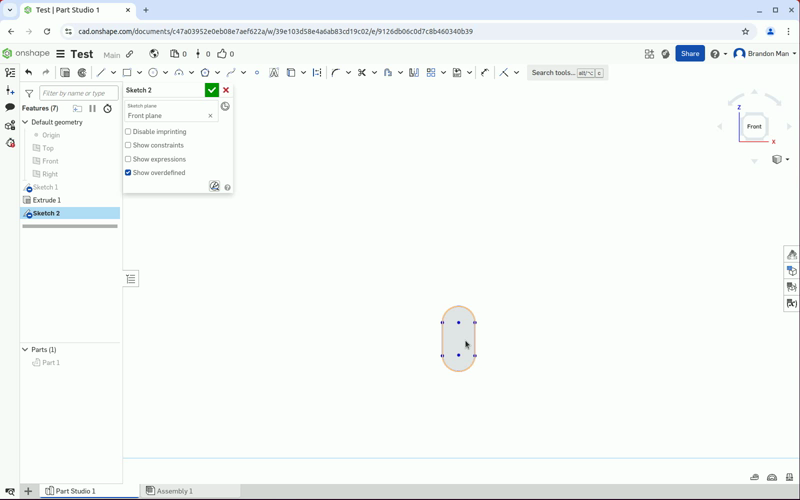
scroll(6)
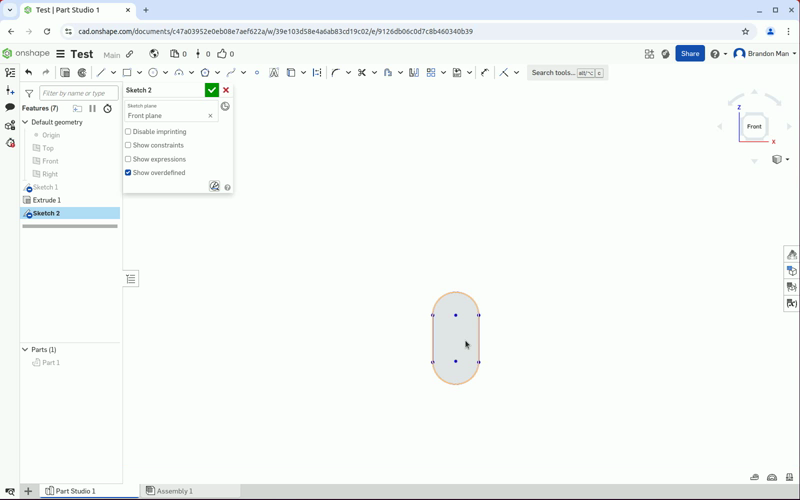
scroll(6)
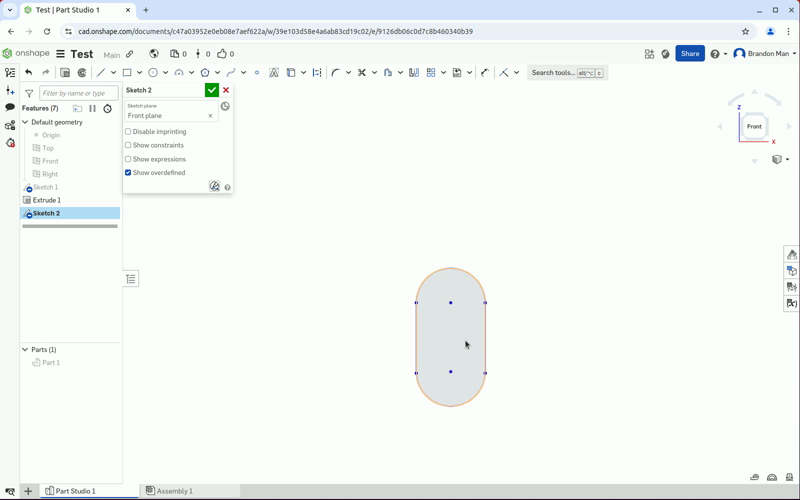
scroll(6)
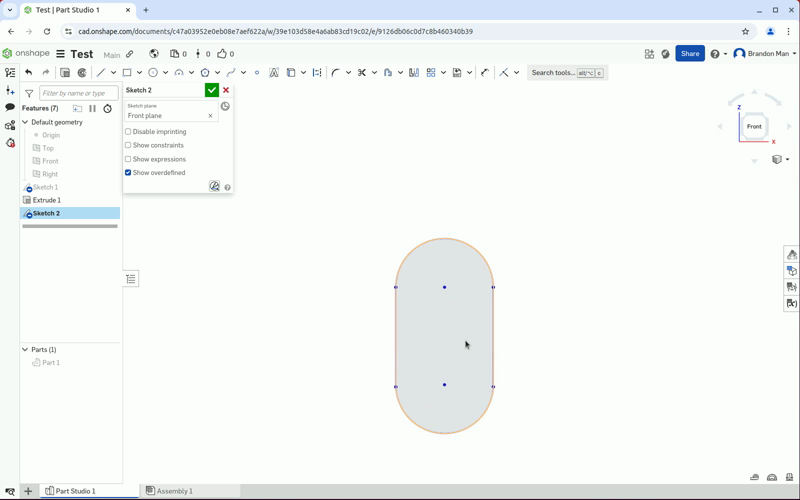
scroll(6)
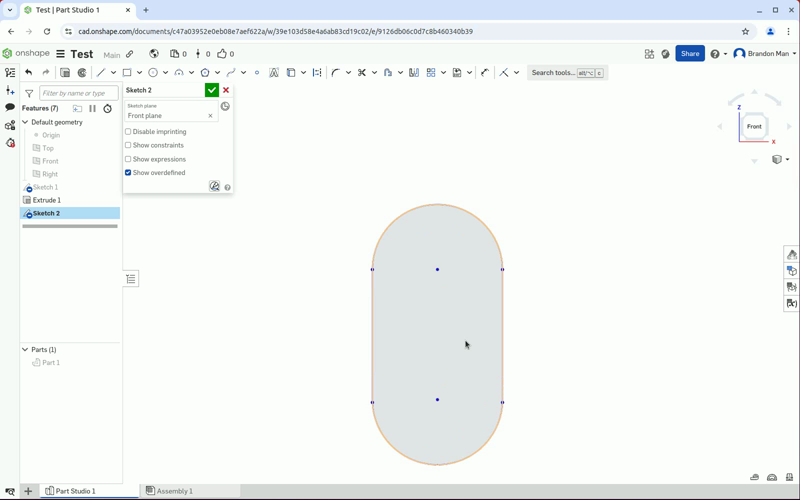
scroll(6)
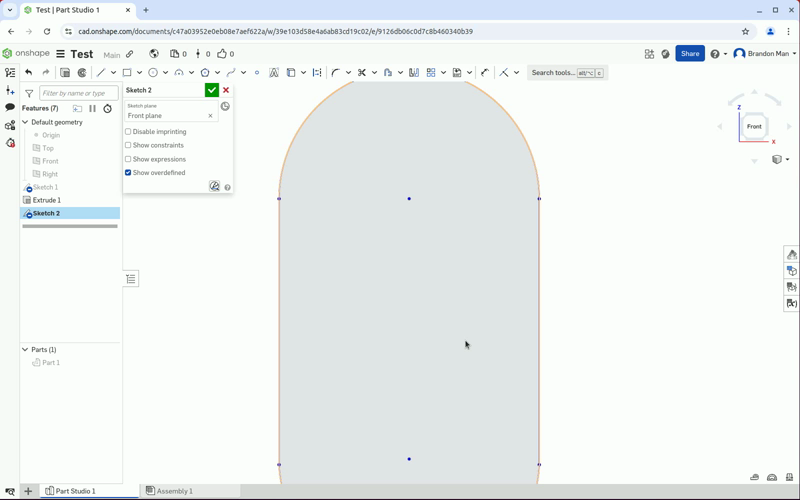
click(465, 340)
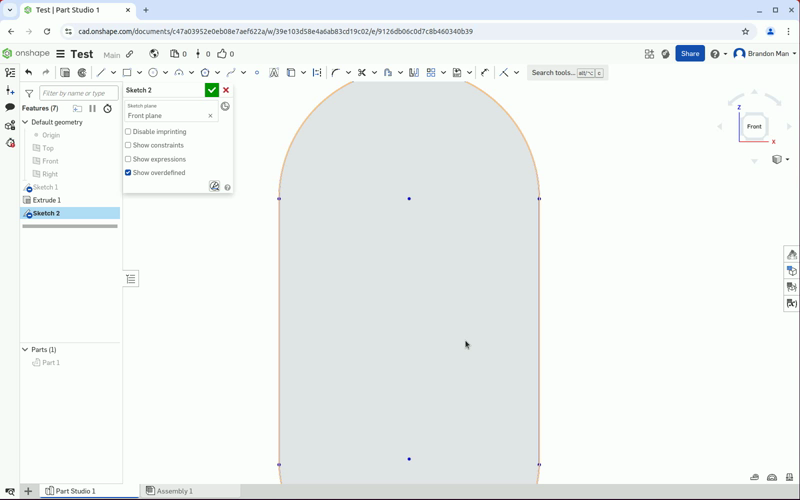
scroll(-6)
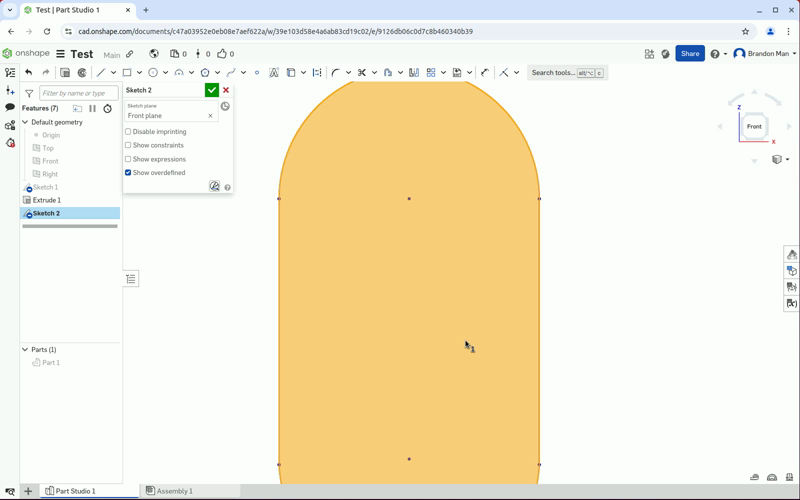
scroll(-6)
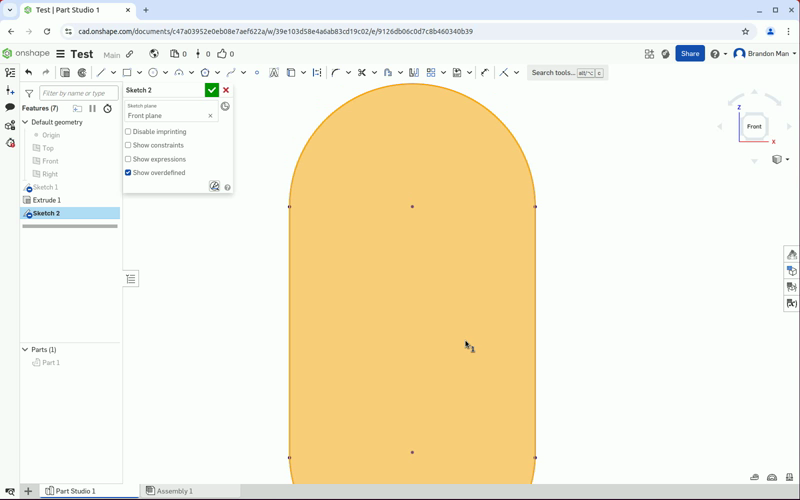
scroll(-6)
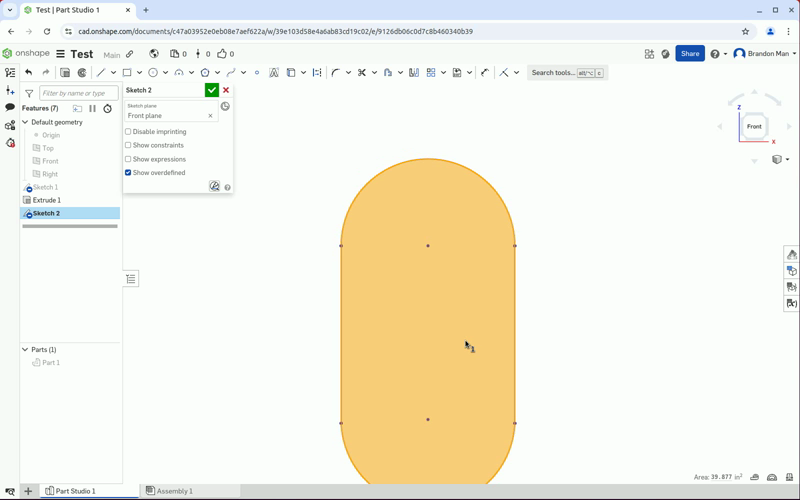
scroll(-6)
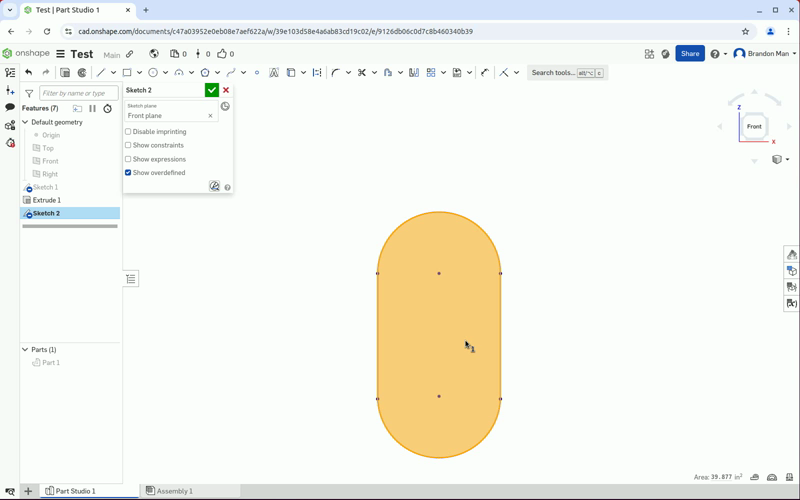
scroll(-6)
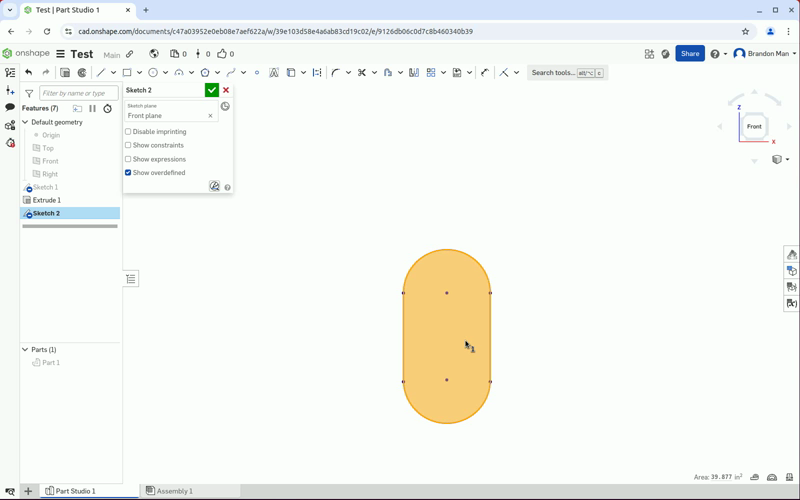
scroll(-6)
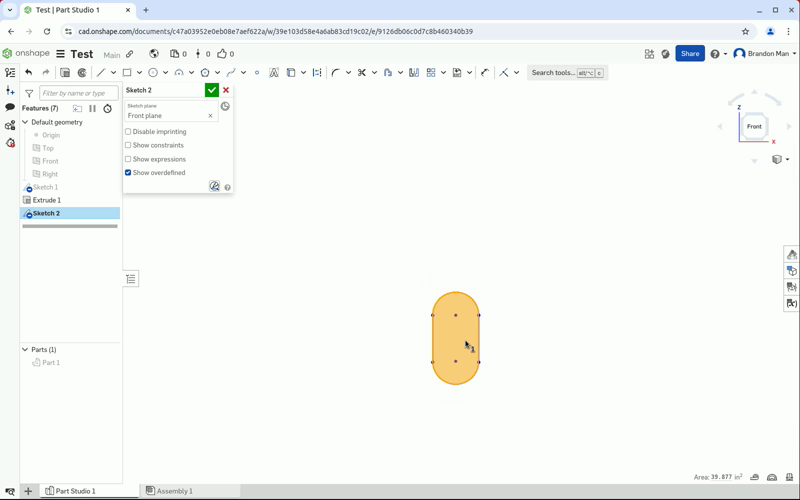
scroll(-6)
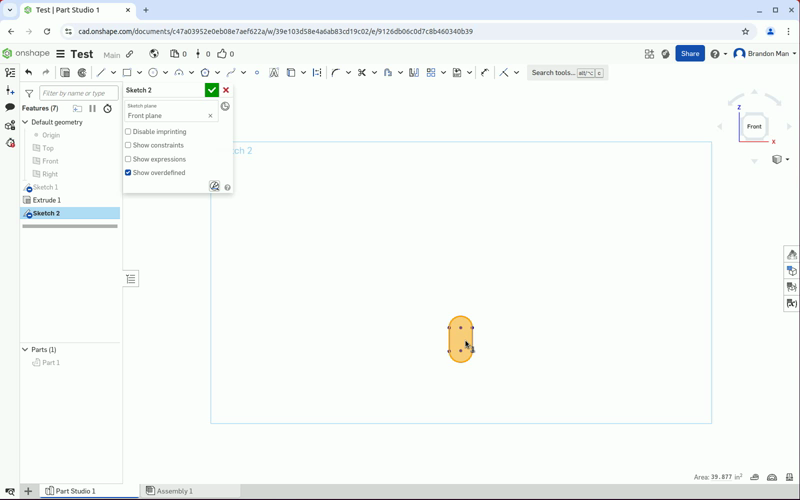
mouse_move(73, 352)
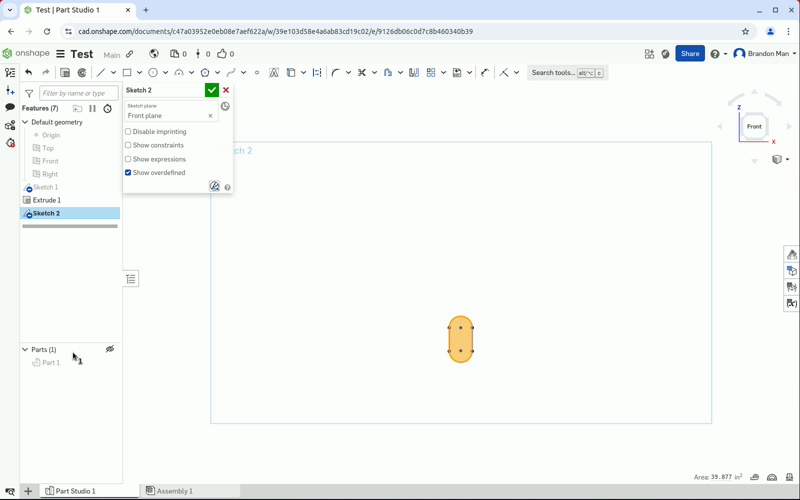
key(shift+y)
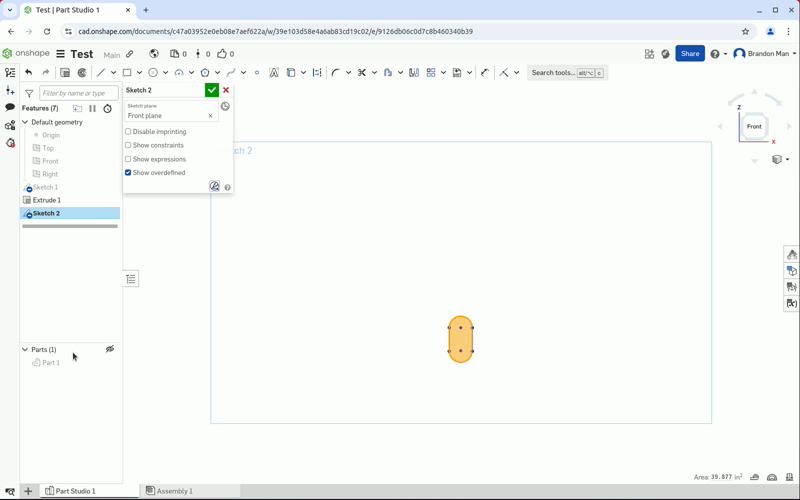
key(shift+e)
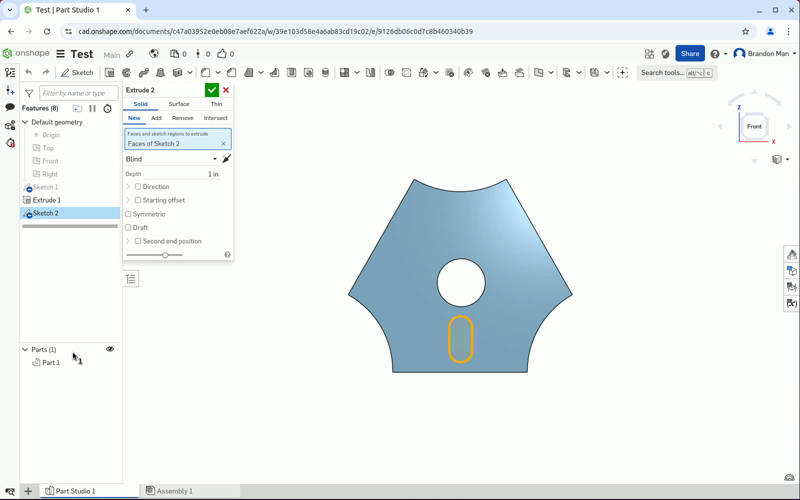
mouse_move(143, 106)
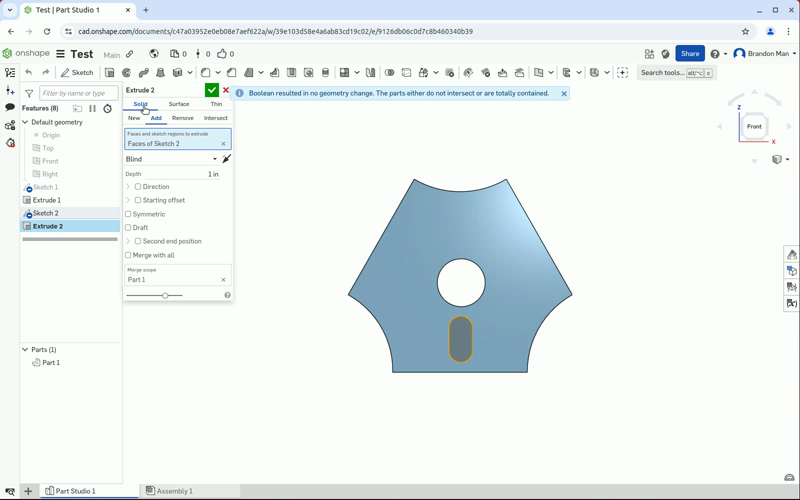
click(143, 106)
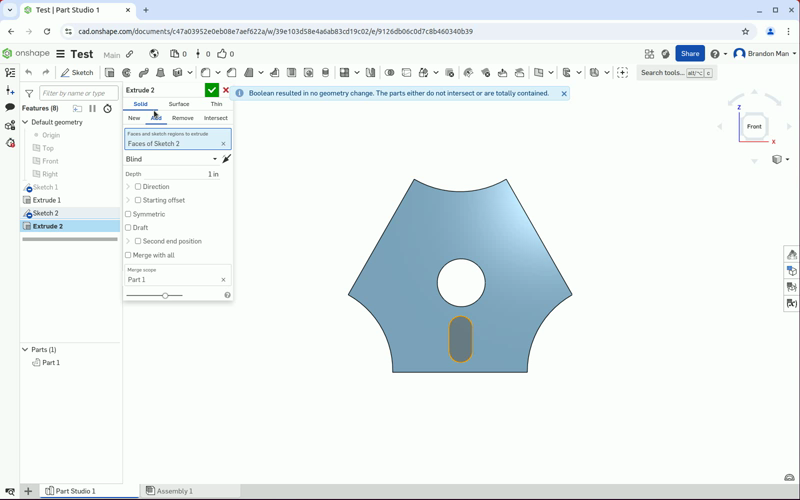
mouse_move(186, 120)
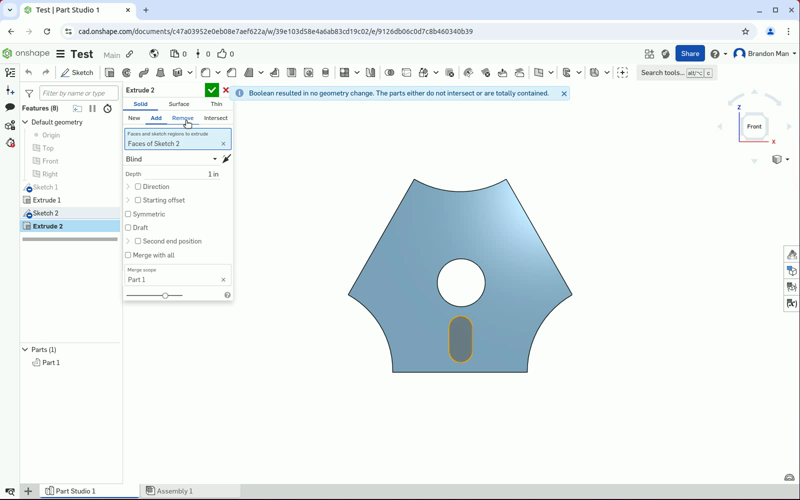
click(186, 120)
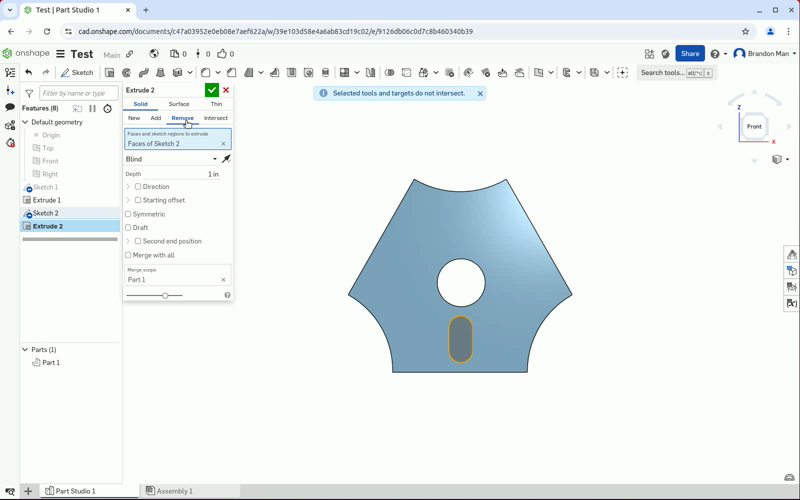
key(tab, 4)
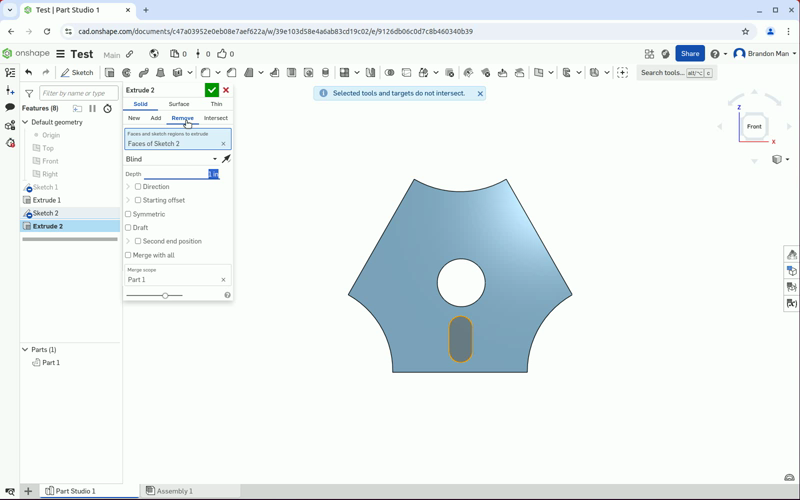
text(-18.775)
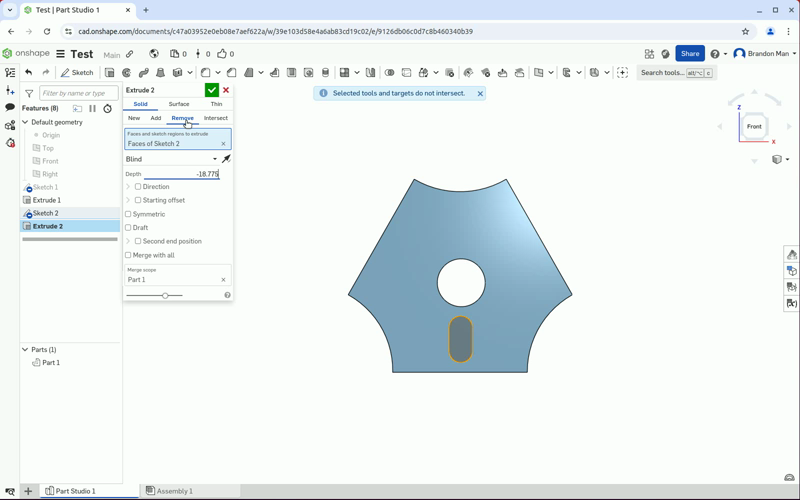
key(tab, 6)
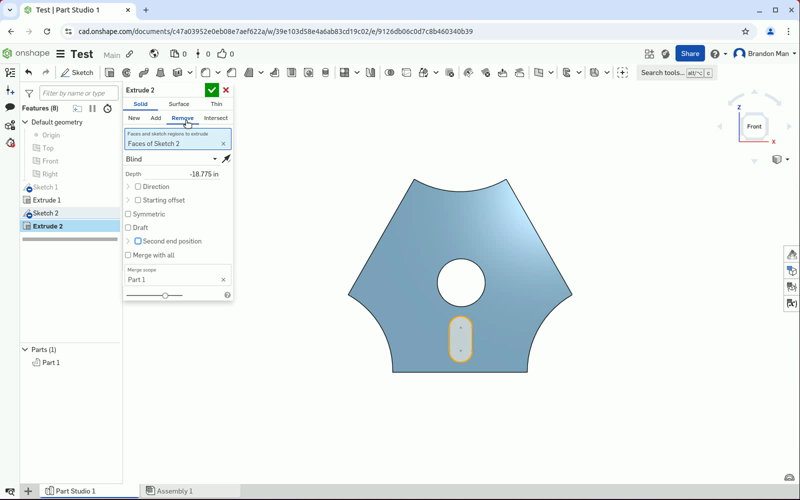
key(space)
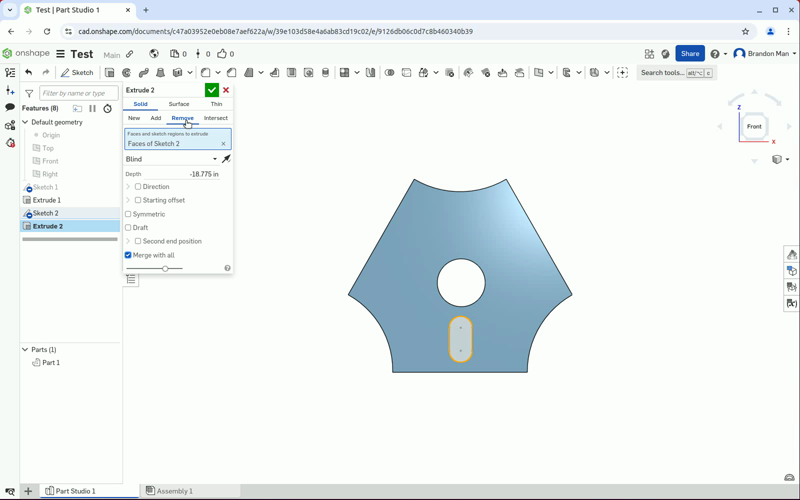
key(enter)
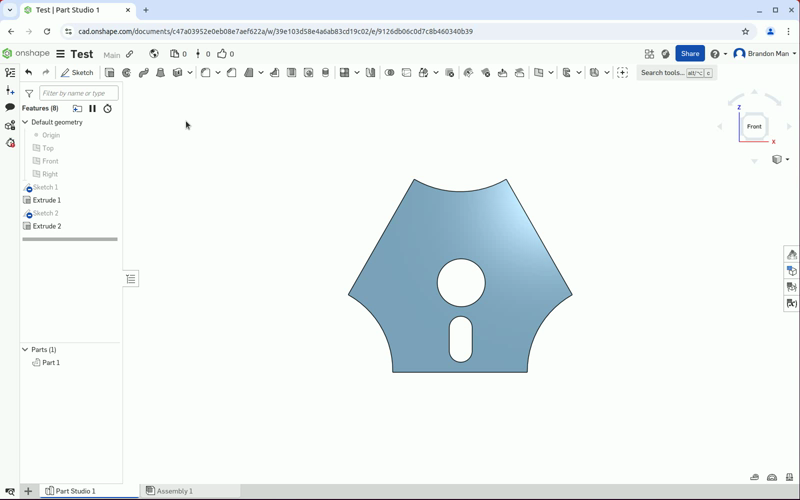
key(shift+h)
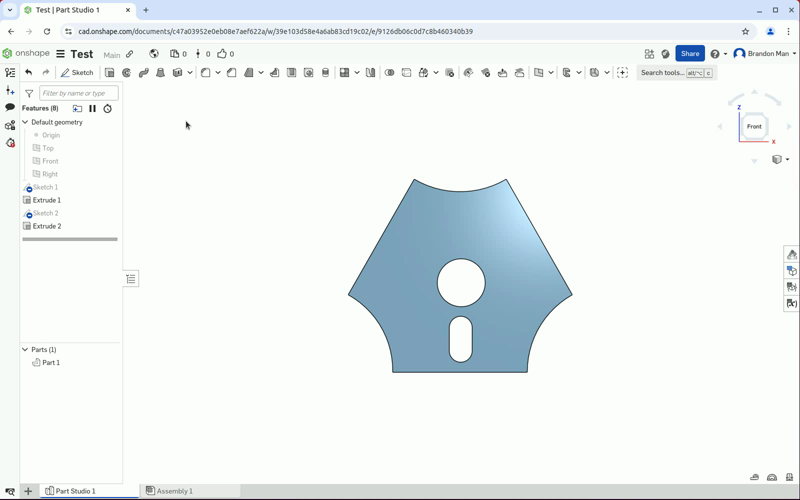
key(shift+h)
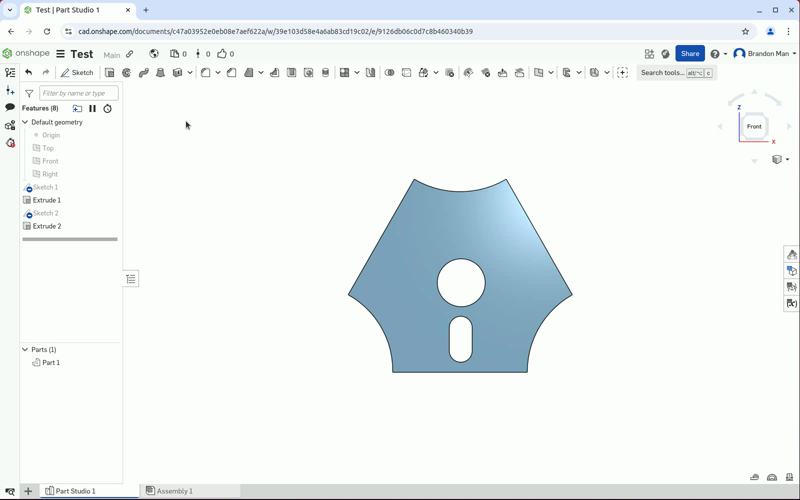
mouse_move(73, 189)
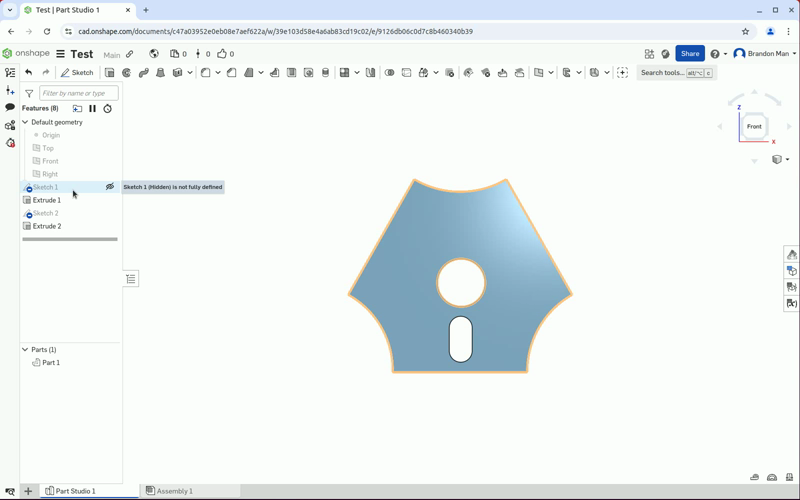
click(73, 189)
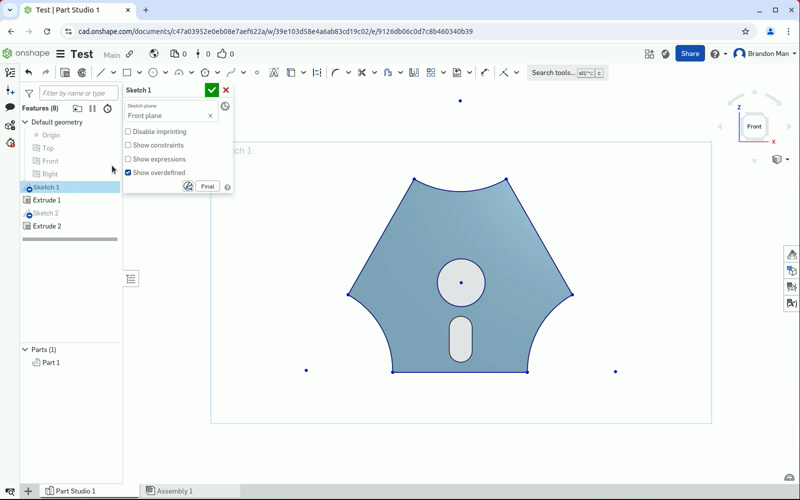
mouse_move(229, 92)
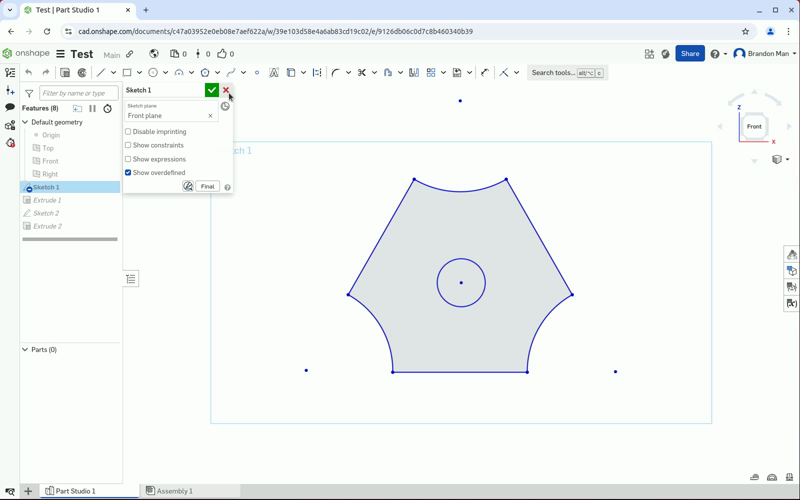
click(229, 92)
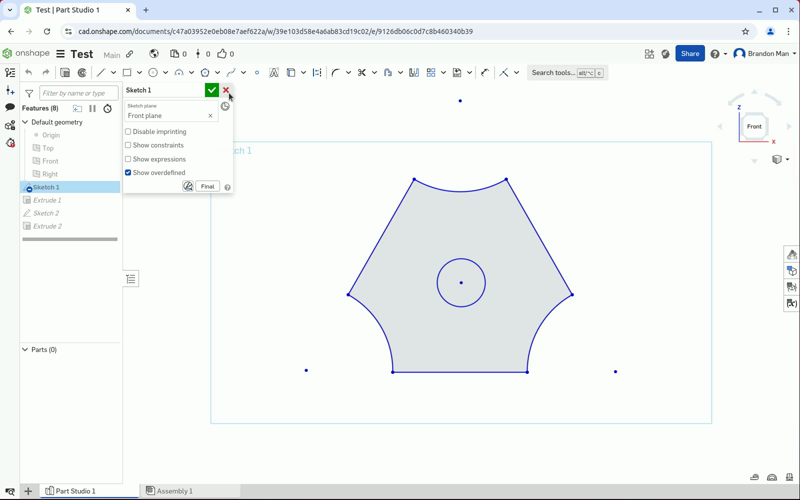
key(shift+s)
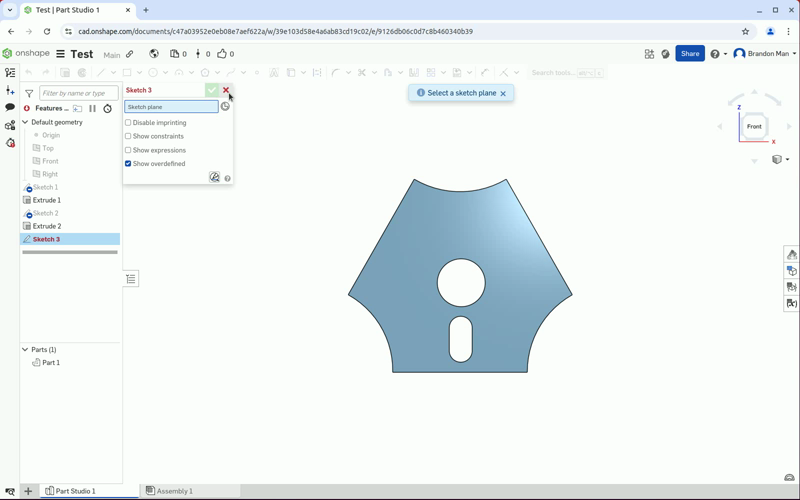
mouse_move(73, 163)
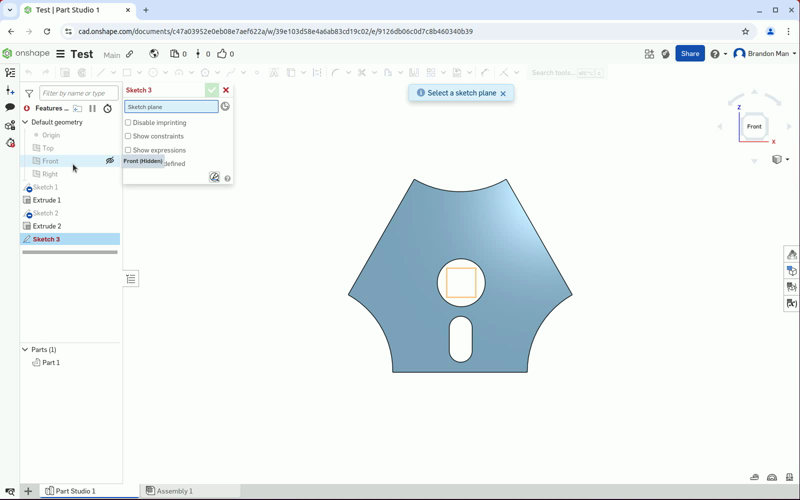
click(73, 163)
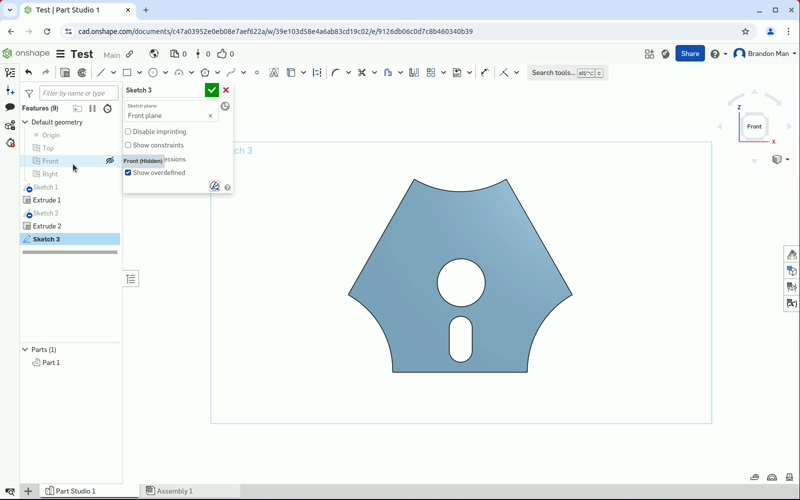
mouse_move(73, 352)
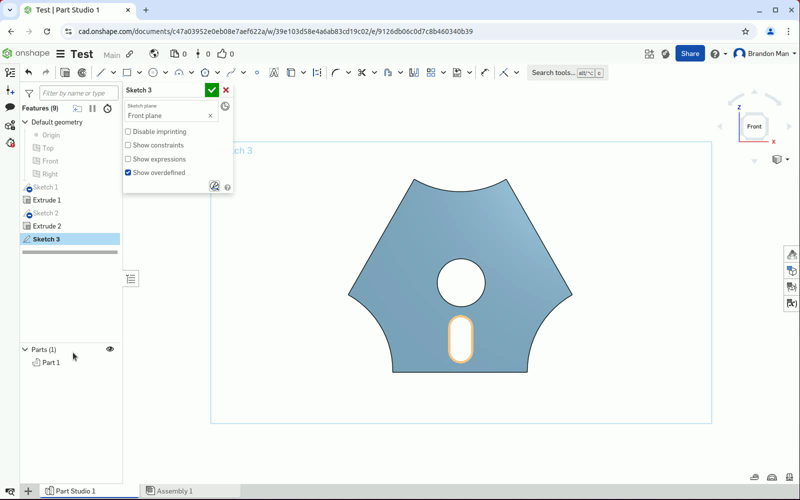
key(y)
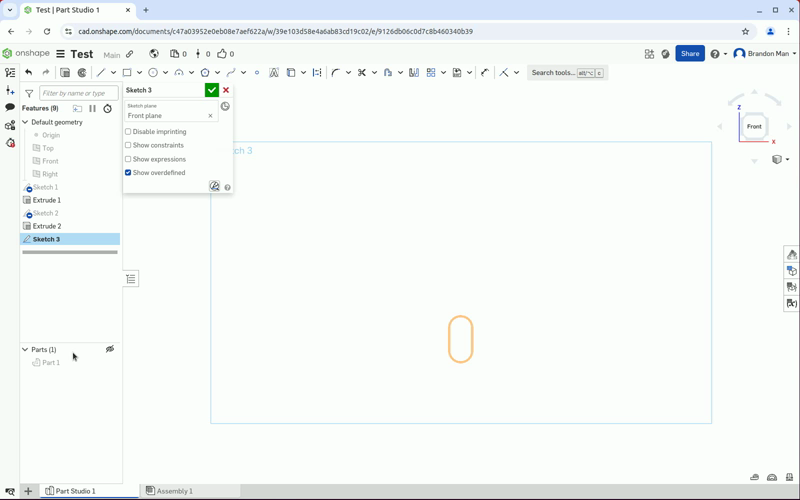
key(l)
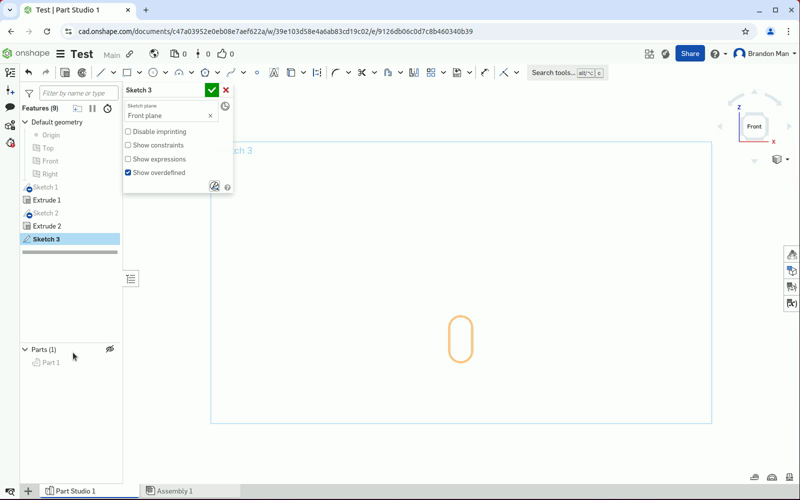
key_down(shift)
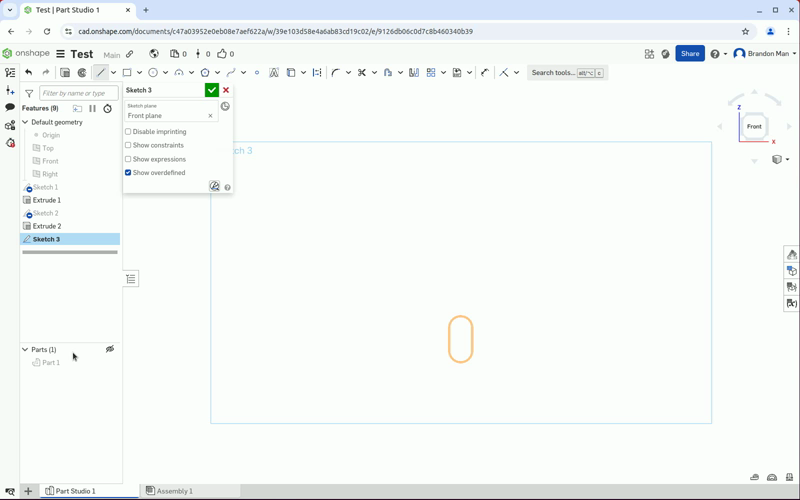
mouse_move(396, 258)
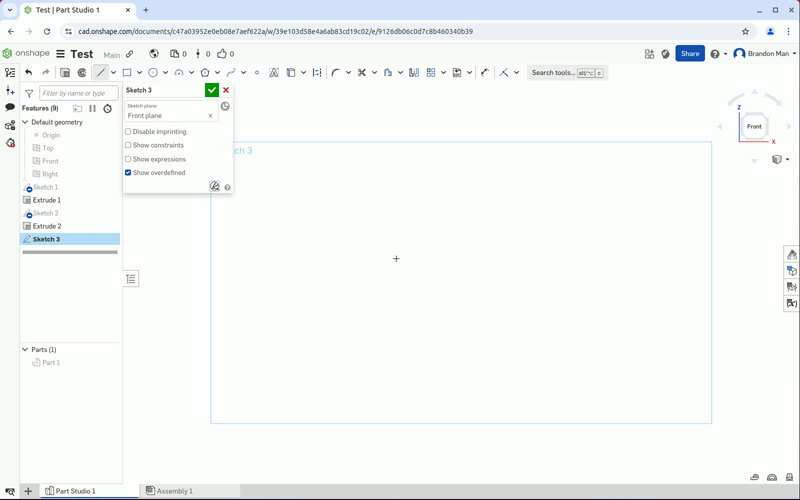
click(396, 258)
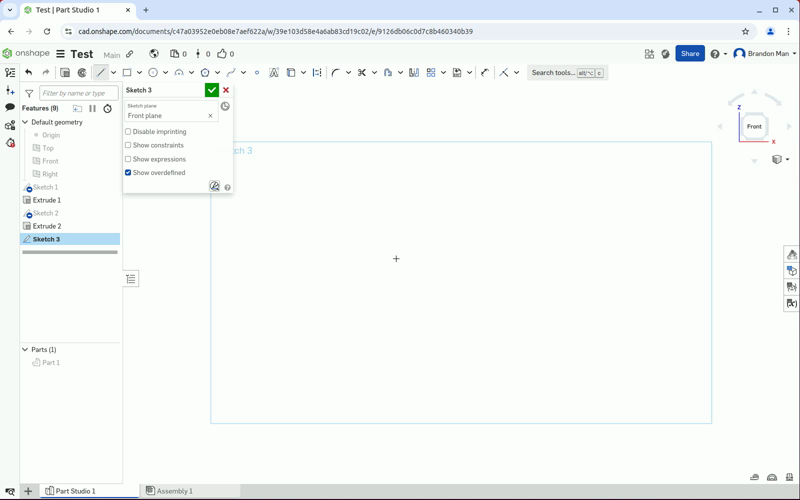
key_up(shift)
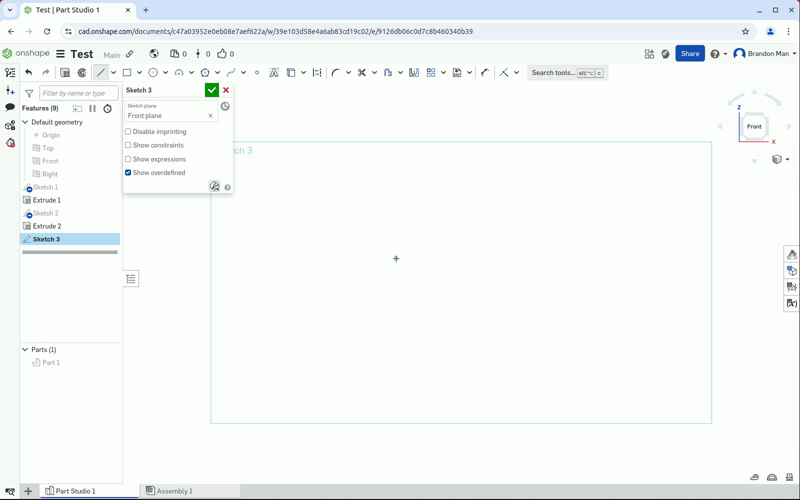
key_down(shift)
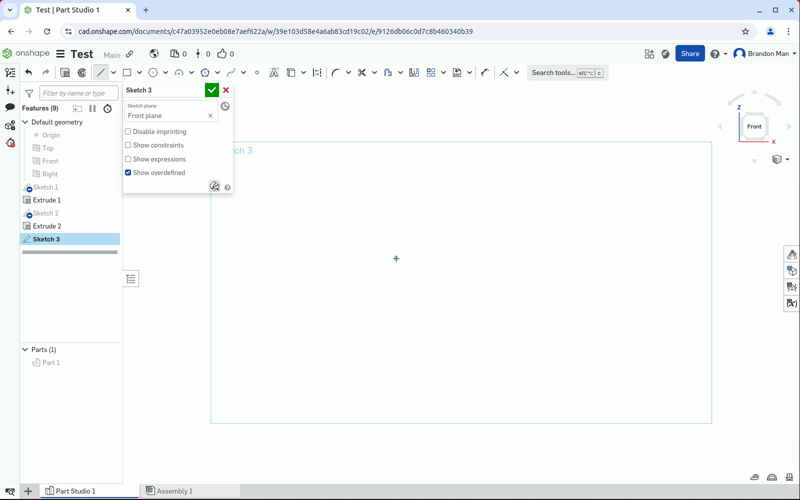
mouse_move(426, 258)
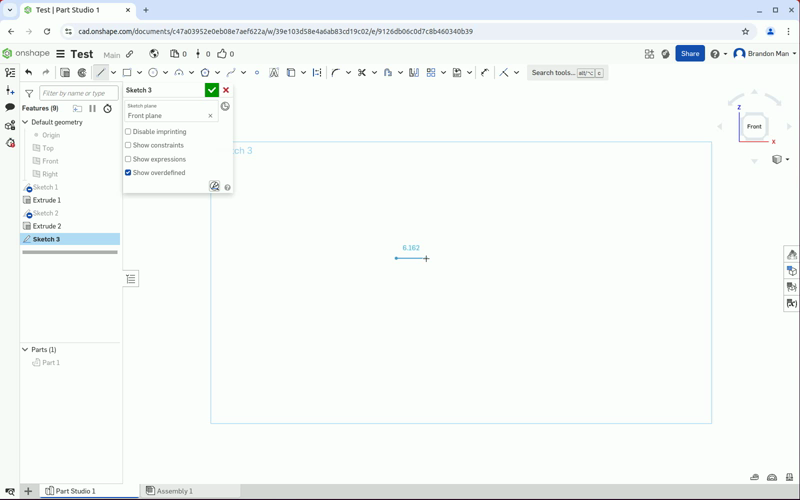
mouse_move(416, 269)
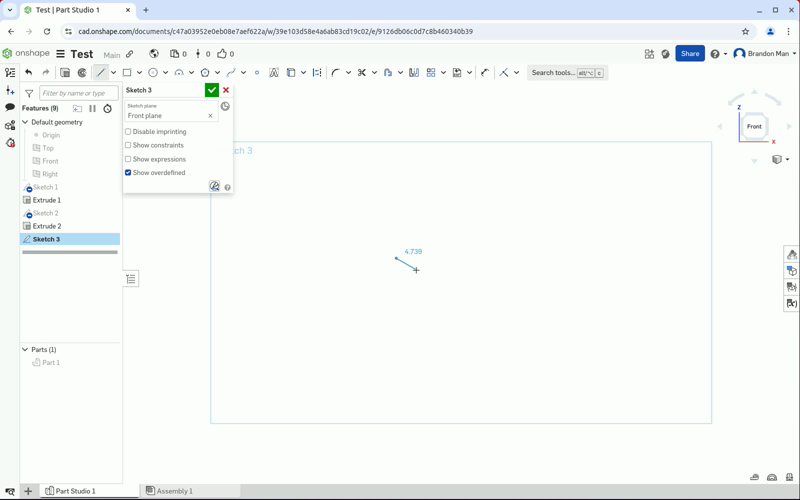
click(416, 269)
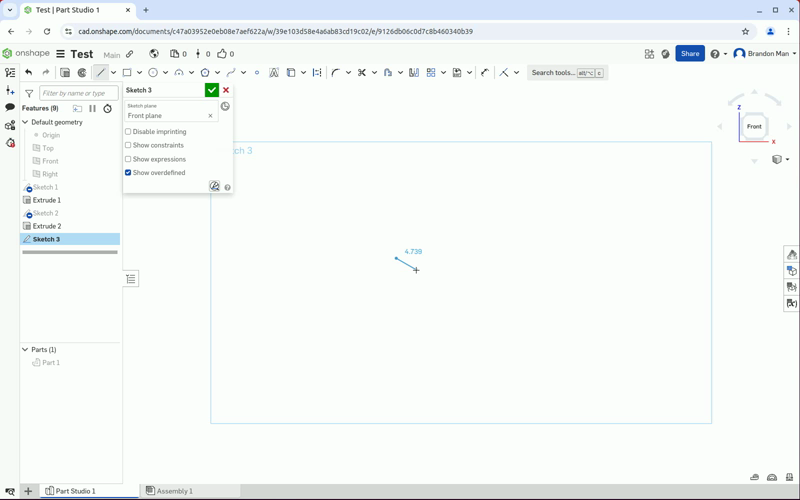
key_up(shift)
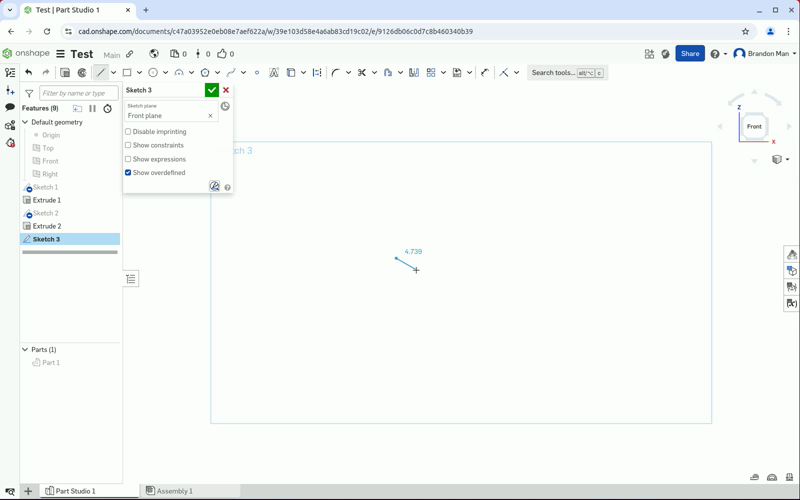
key(esc)
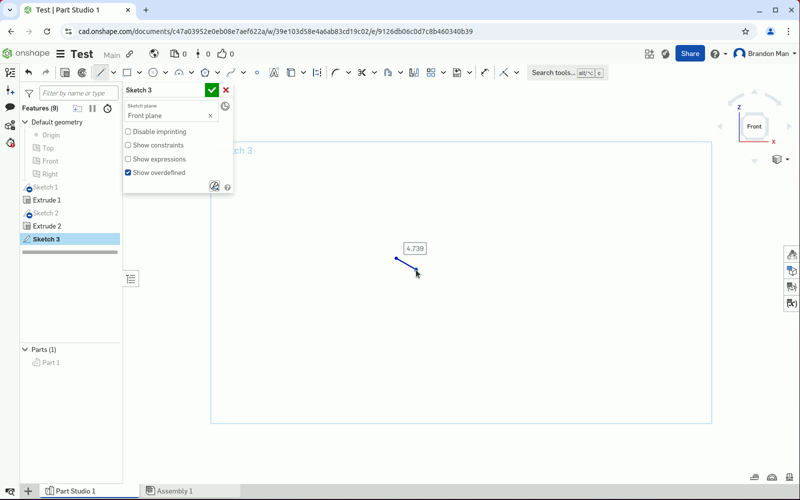
key(a)
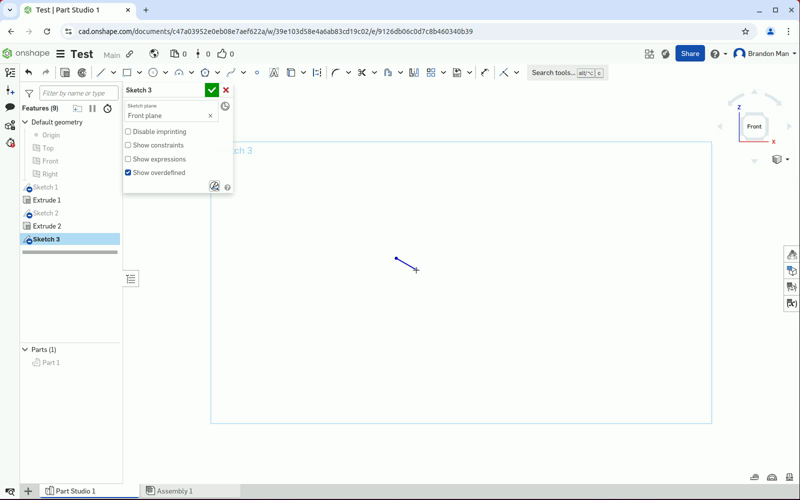
mouse_move(416, 269)
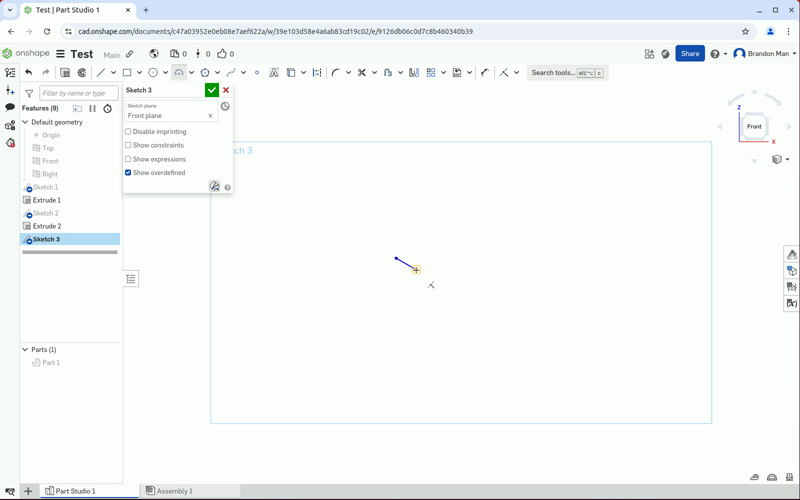
click(416, 269)
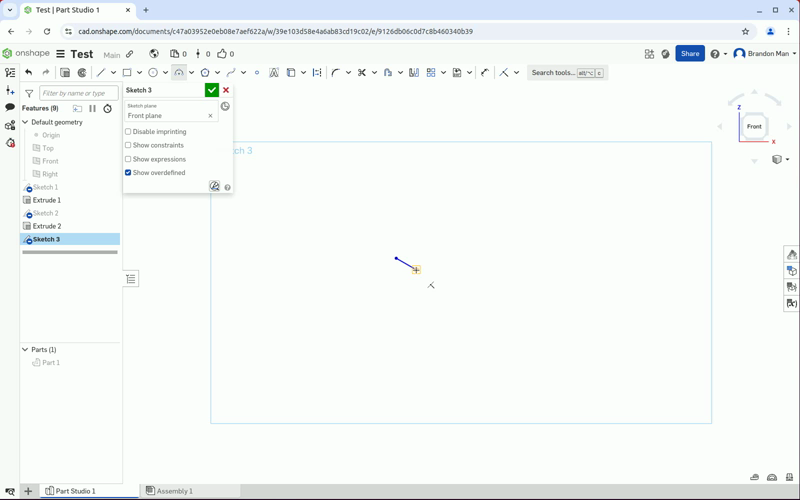
key_down(shift)
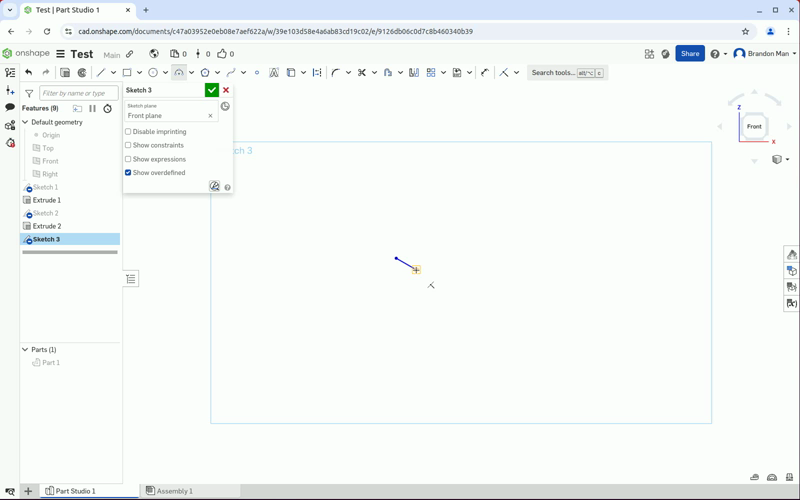
mouse_move(427, 249)
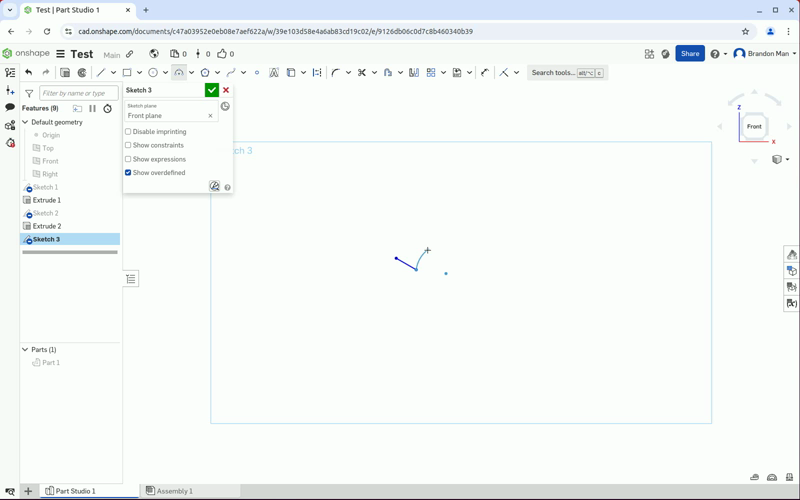
click(427, 249)
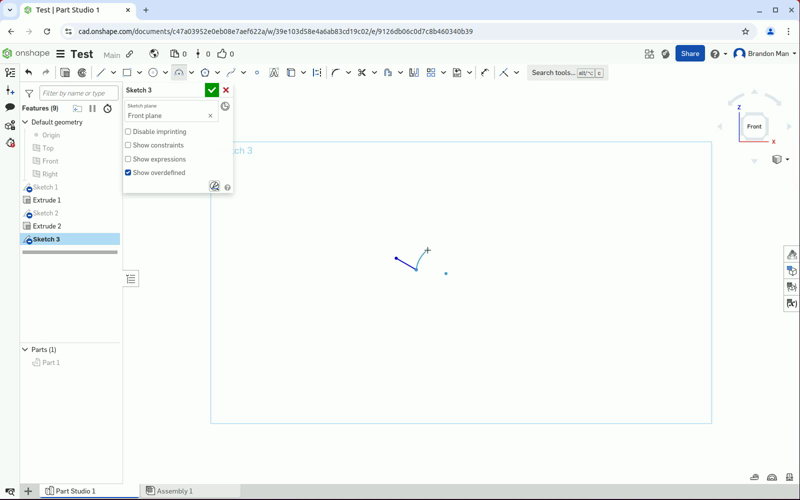
mouse_move(431, 265)
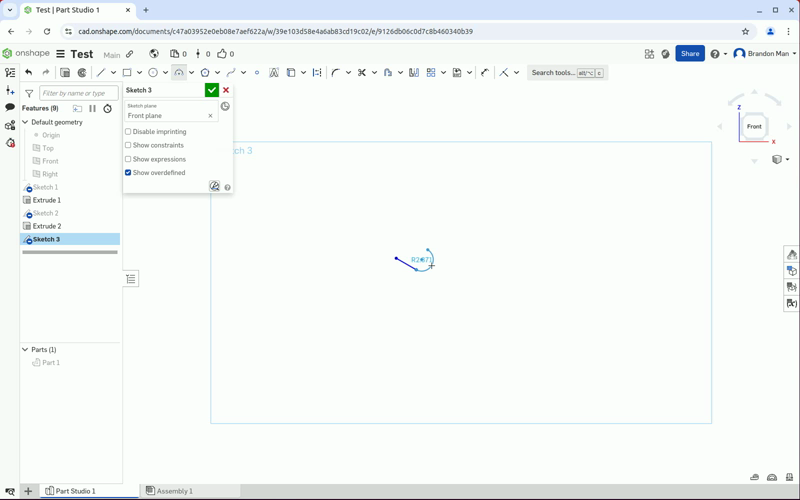
click(431, 265)
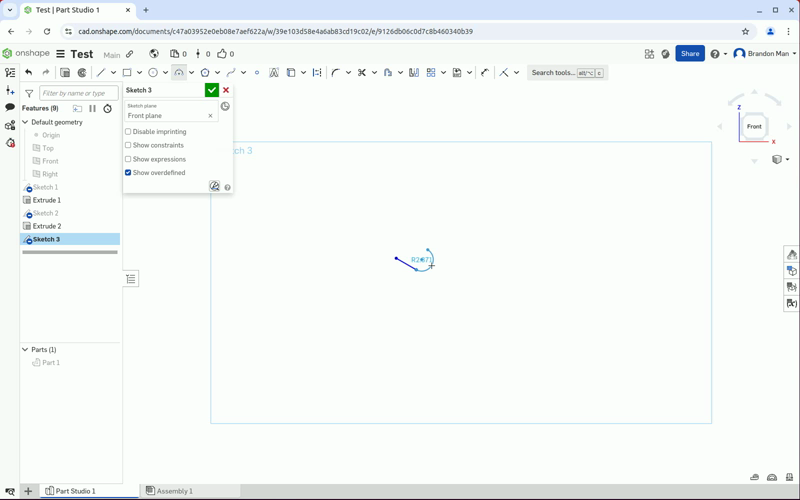
key_up(shift)
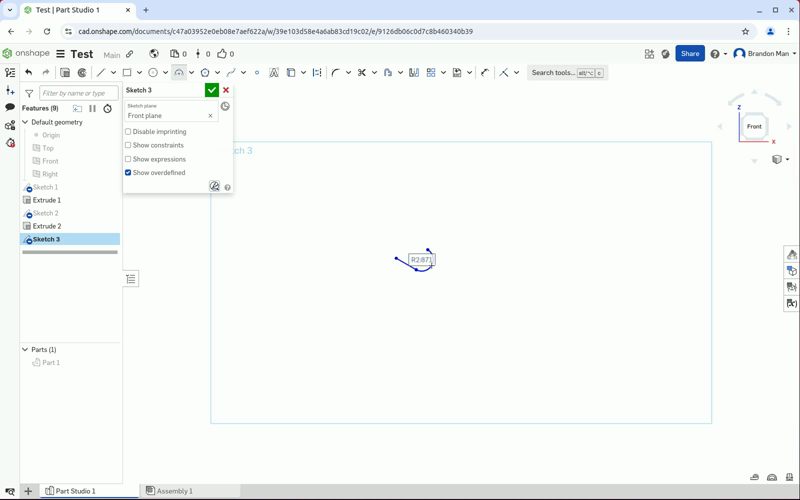
key(esc)
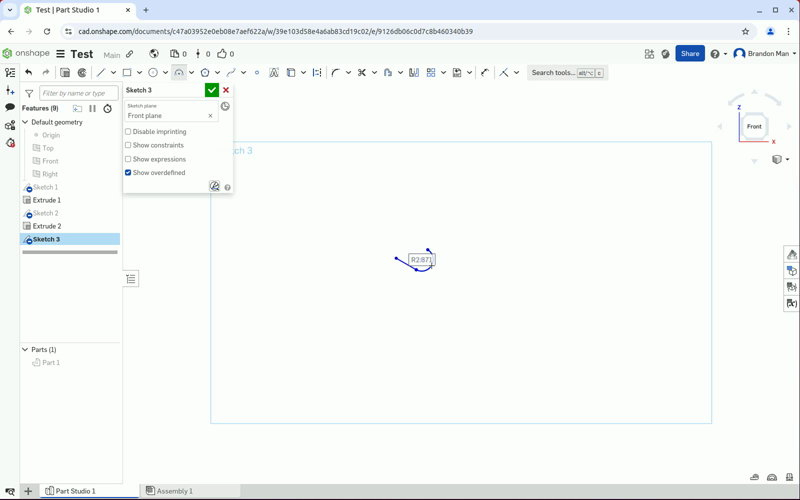
key(l)
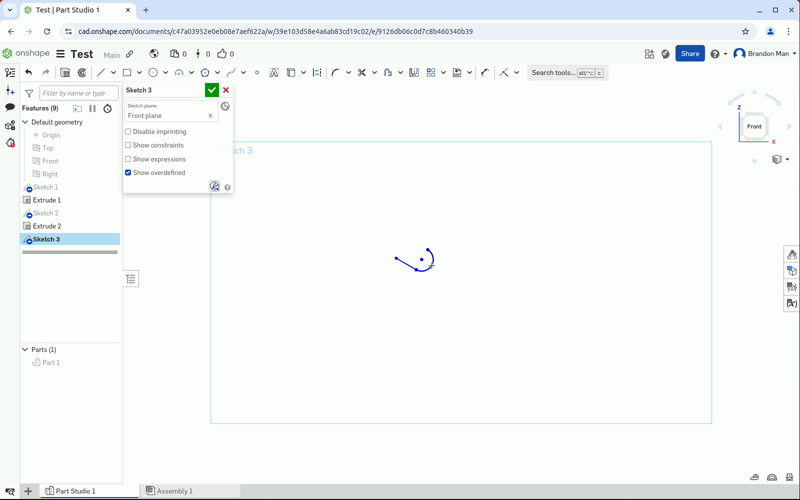
mouse_move(427, 249)
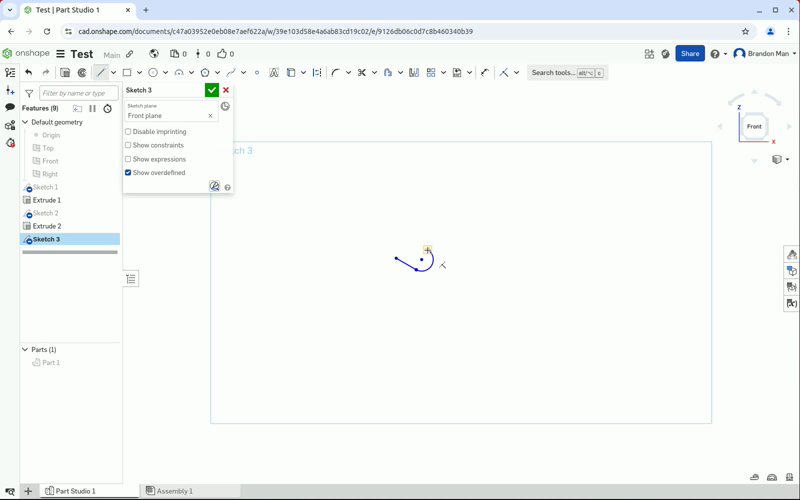
click(427, 249)
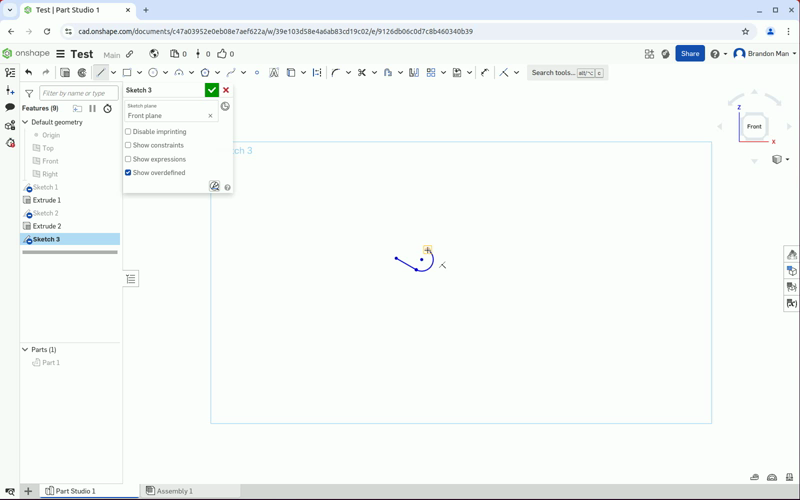
key_down(shift)
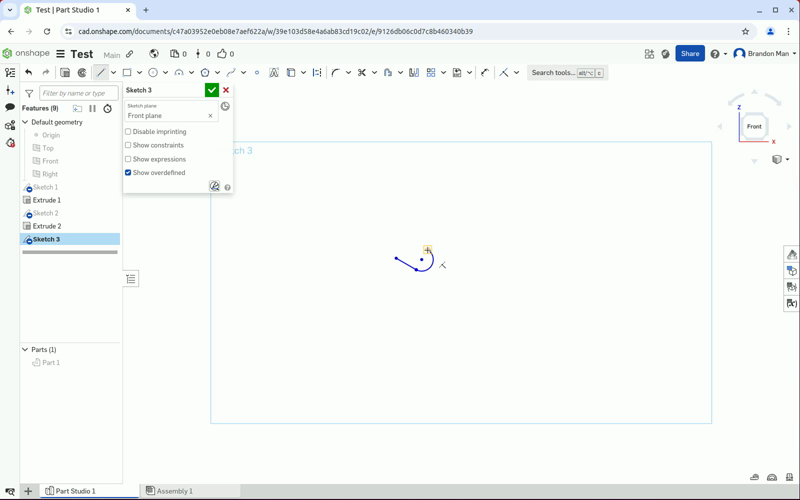
mouse_move(457, 249)
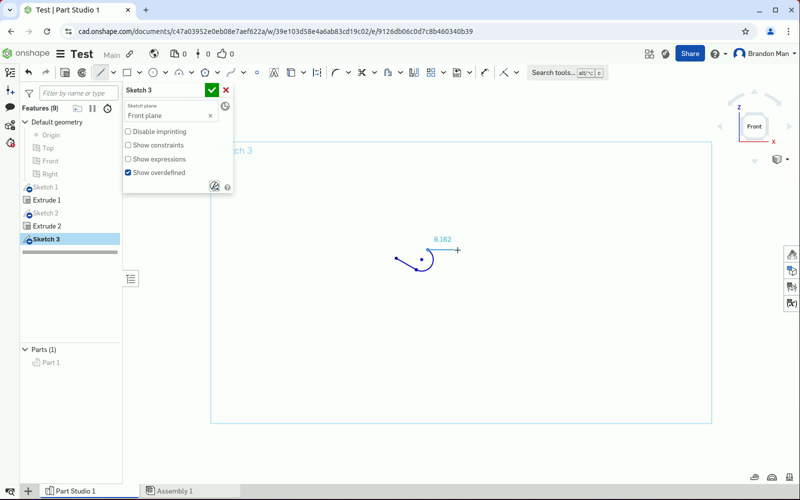
mouse_move(407, 238)
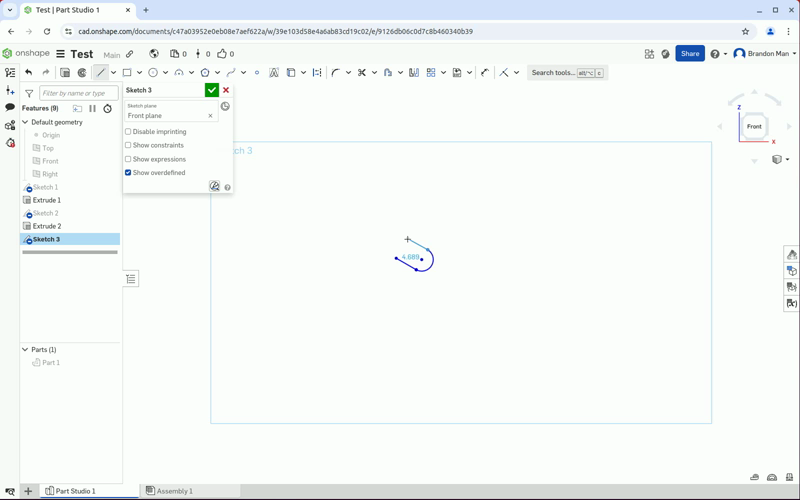
click(407, 238)
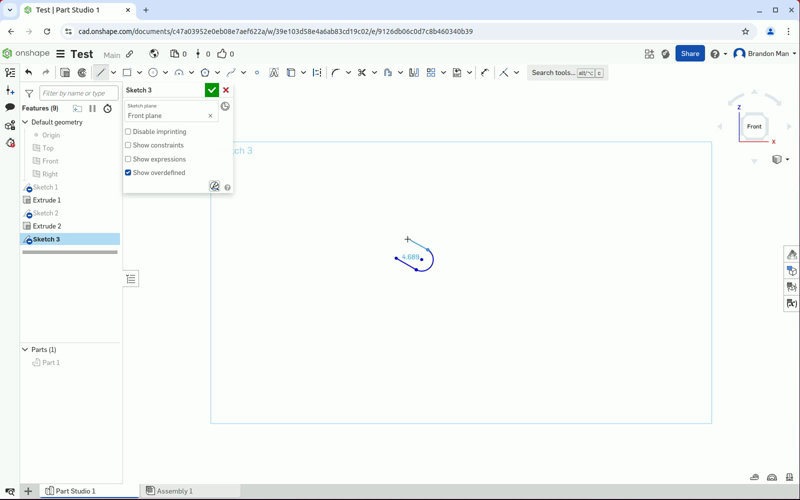
key_up(shift)
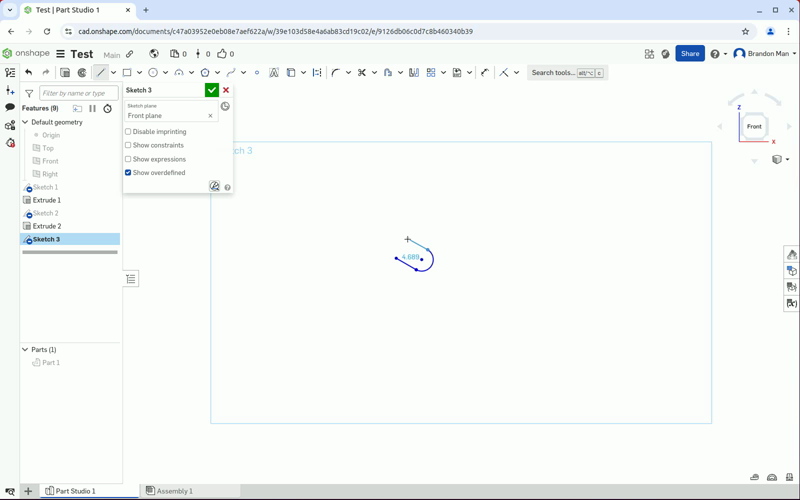
key(esc)
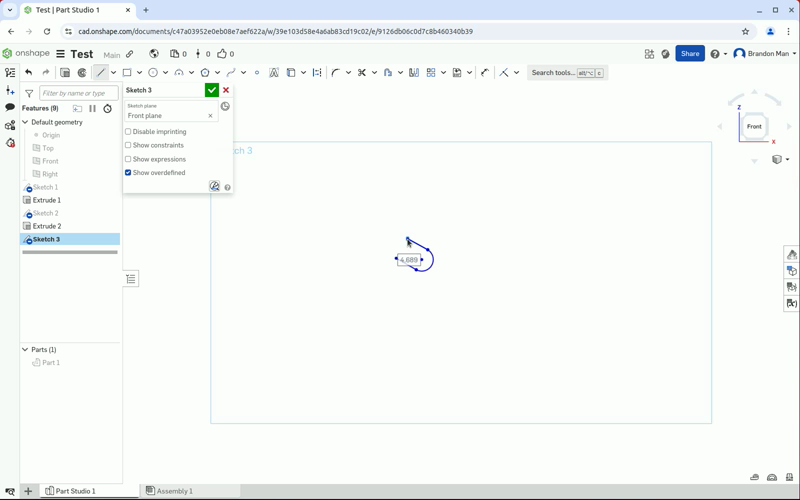
key(a)
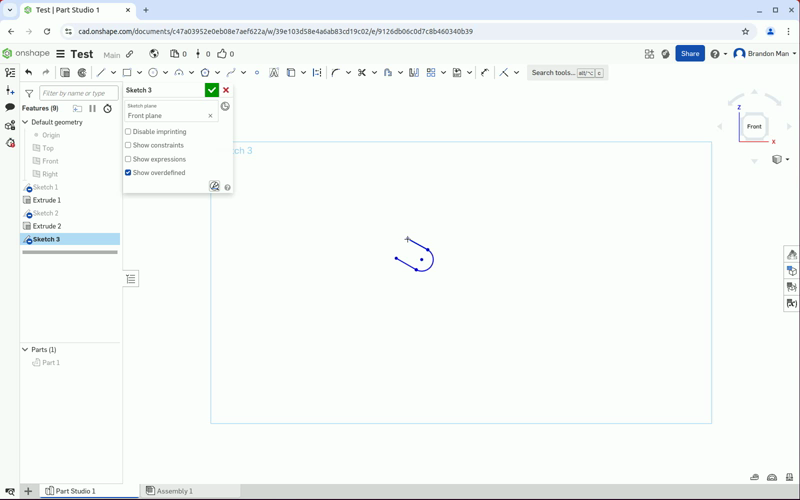
mouse_move(407, 238)
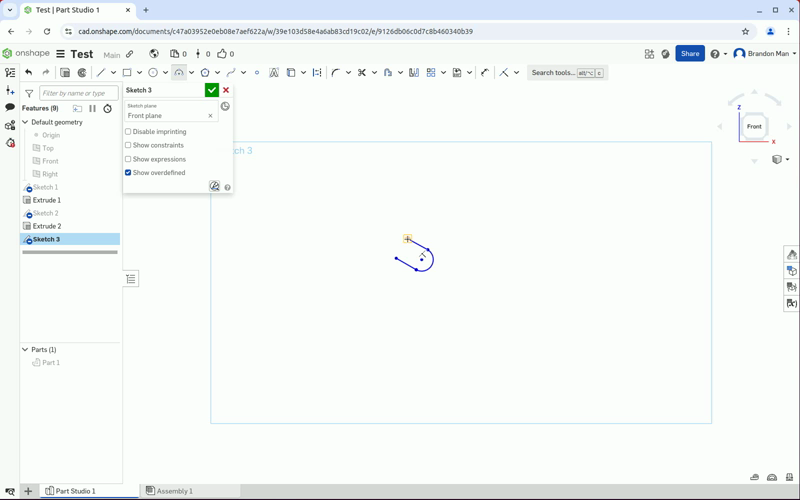
click(407, 238)
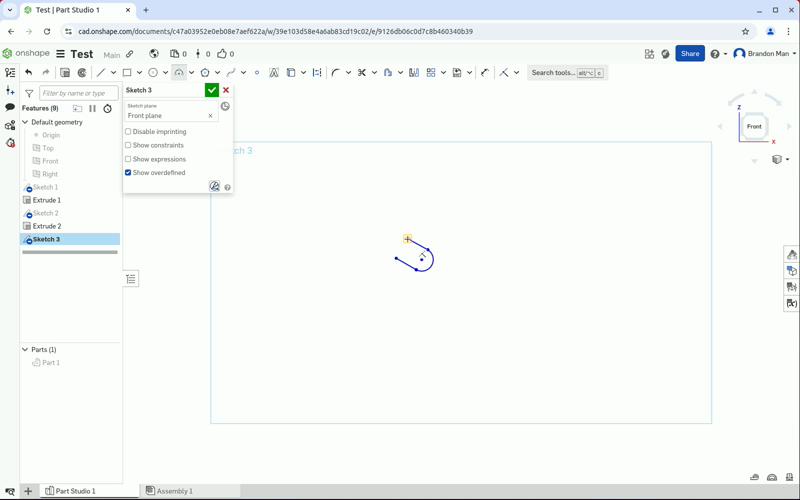
mouse_move(396, 258)
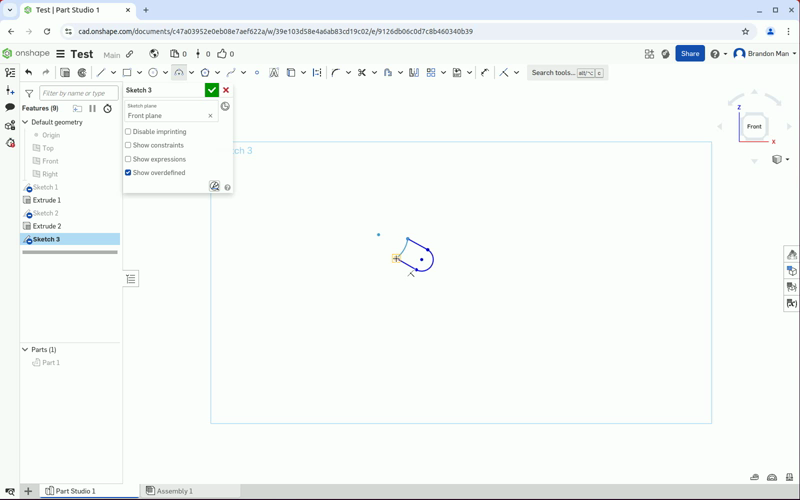
click(396, 258)
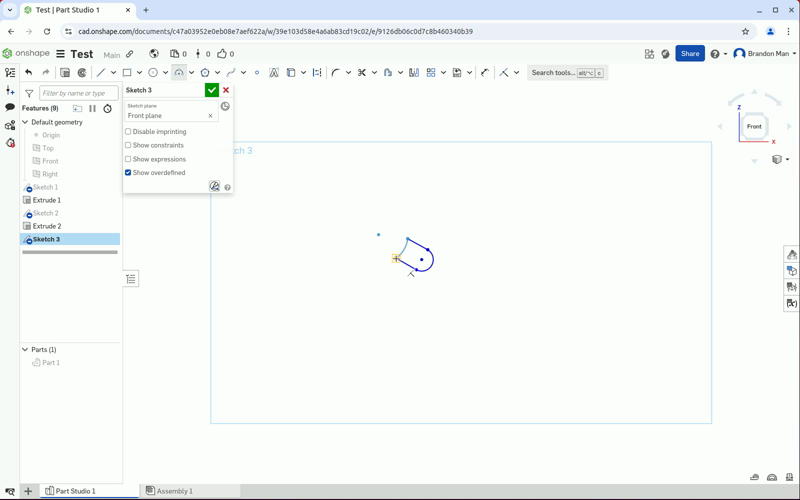
key_down(shift)
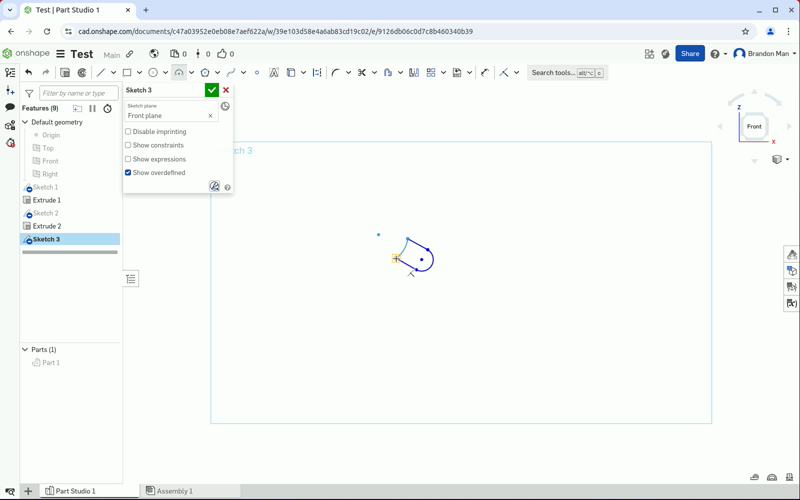
mouse_move(392, 242)
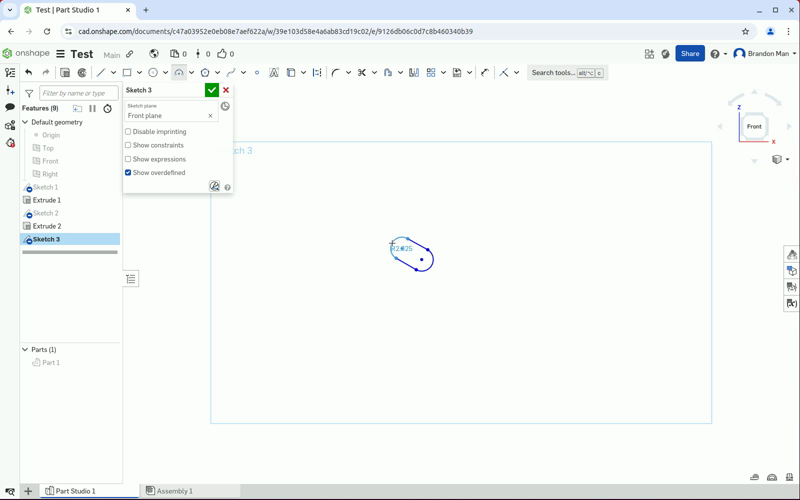
click(392, 242)
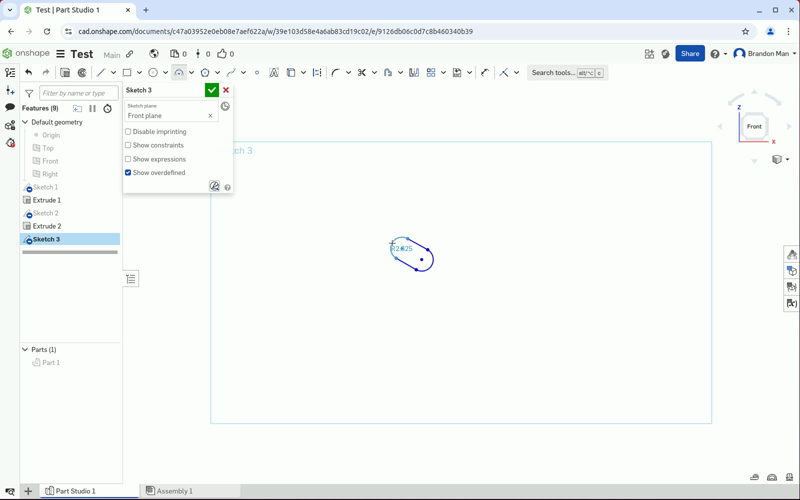
key_up(shift)
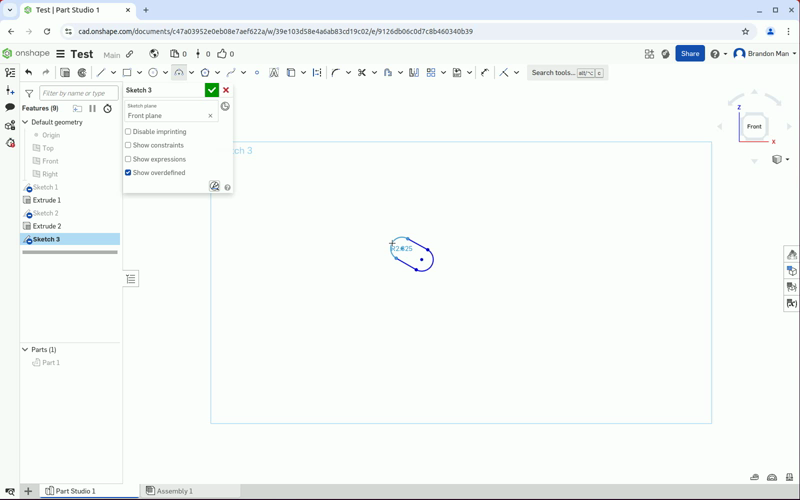
key(esc)
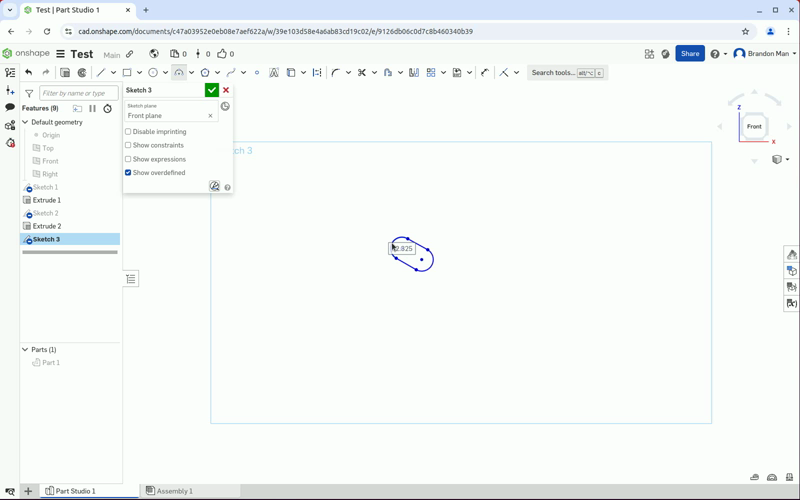
mouse_move(424, 256)
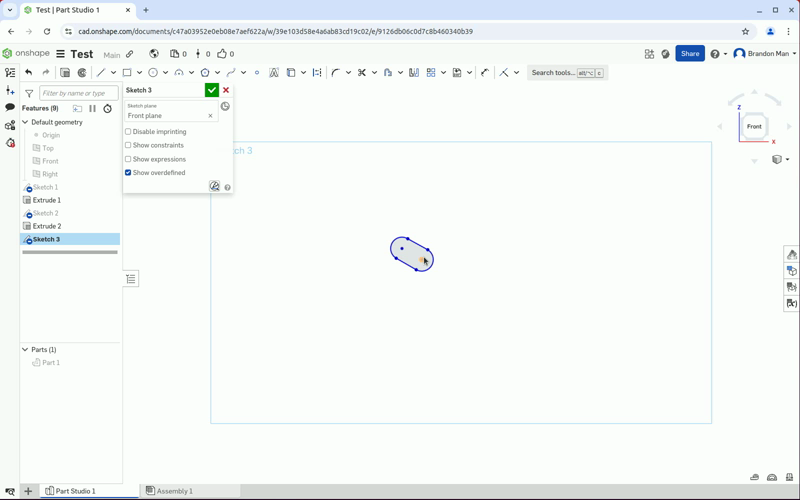
scroll(6)
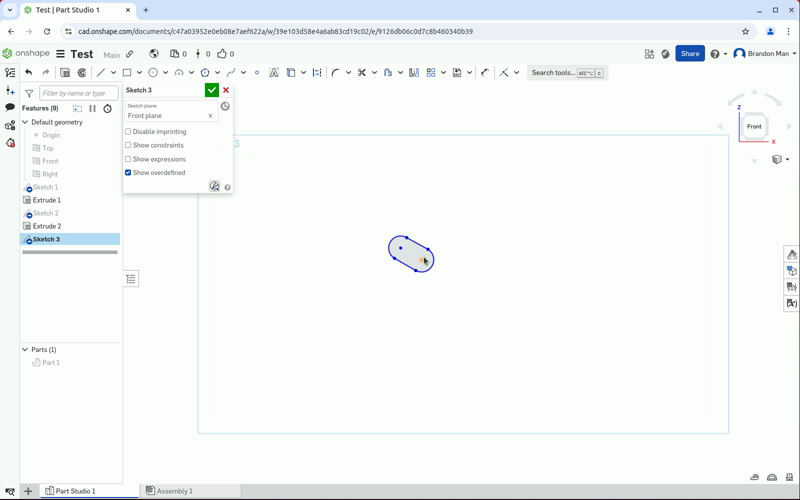
scroll(6)
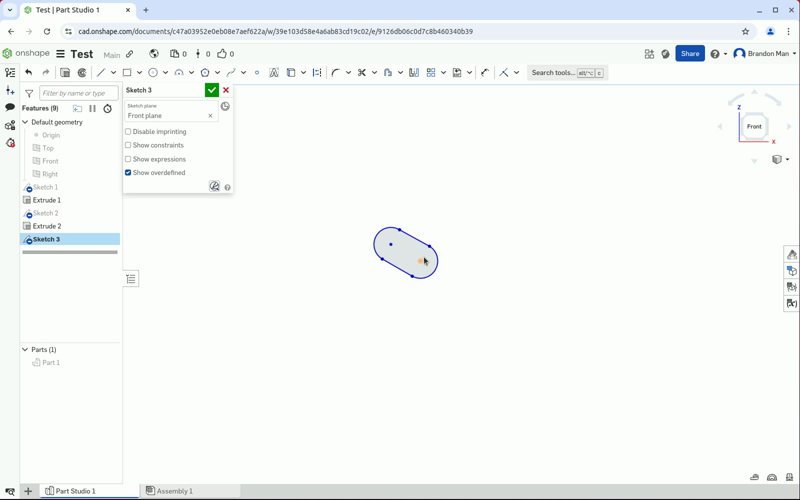
scroll(6)
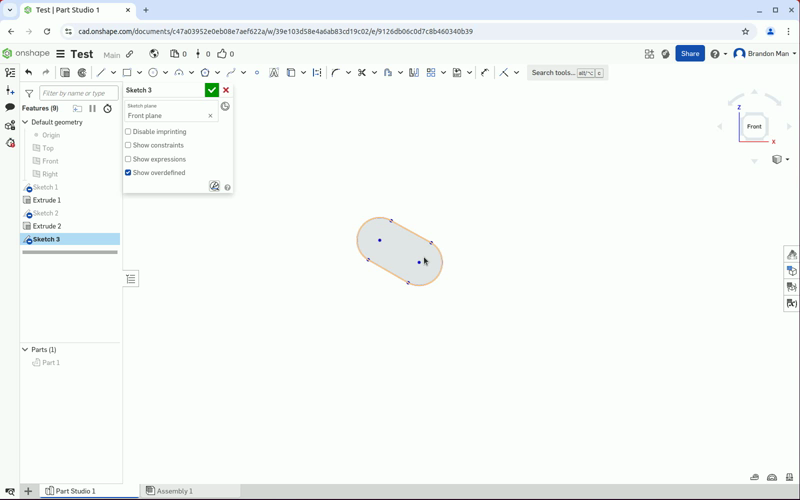
scroll(6)
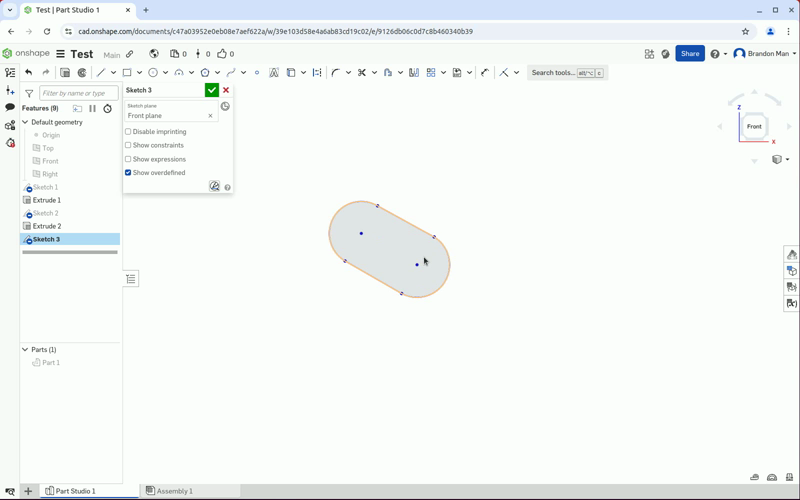
scroll(6)
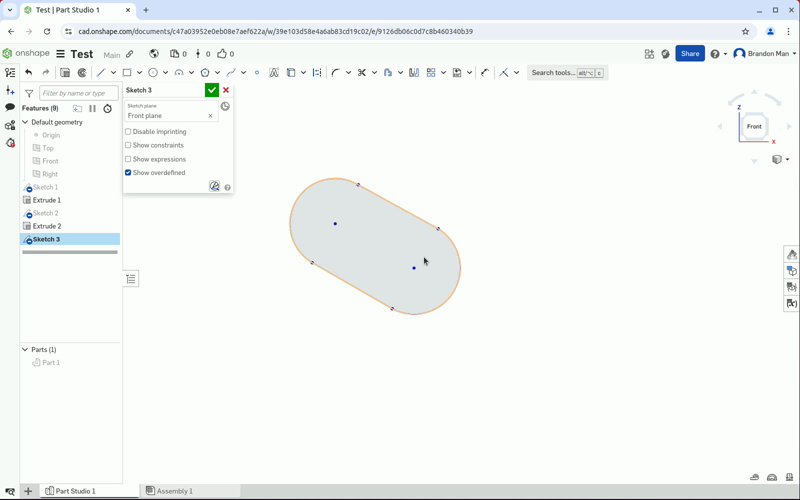
scroll(6)
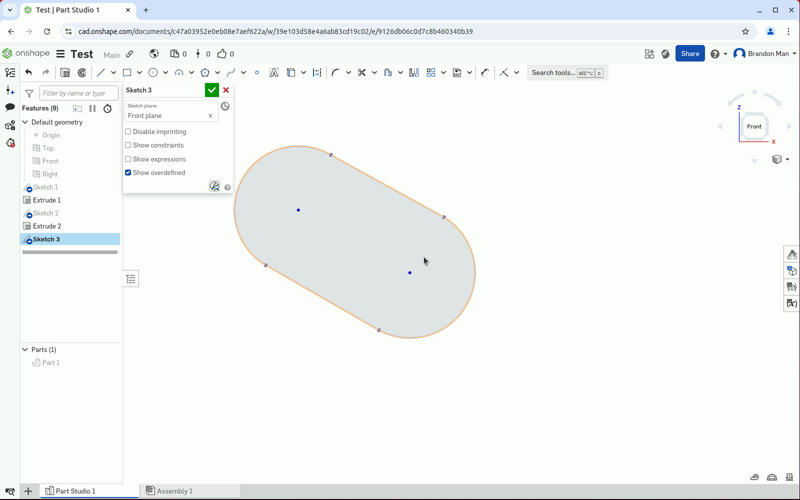
scroll(6)
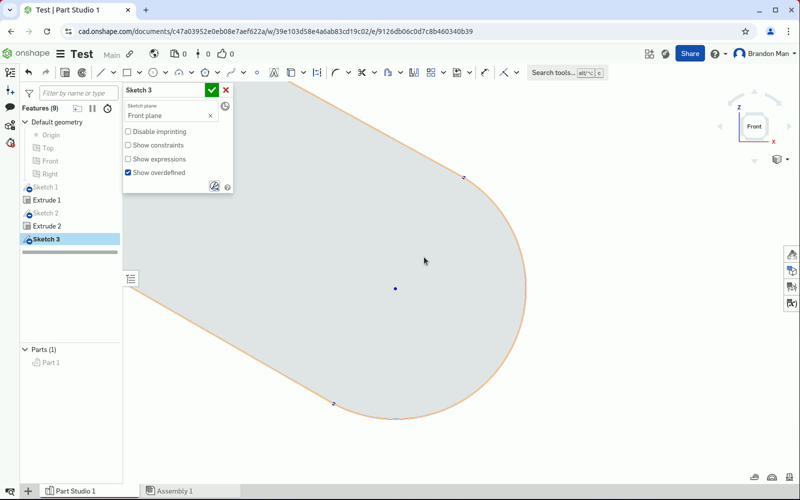
click(424, 256)
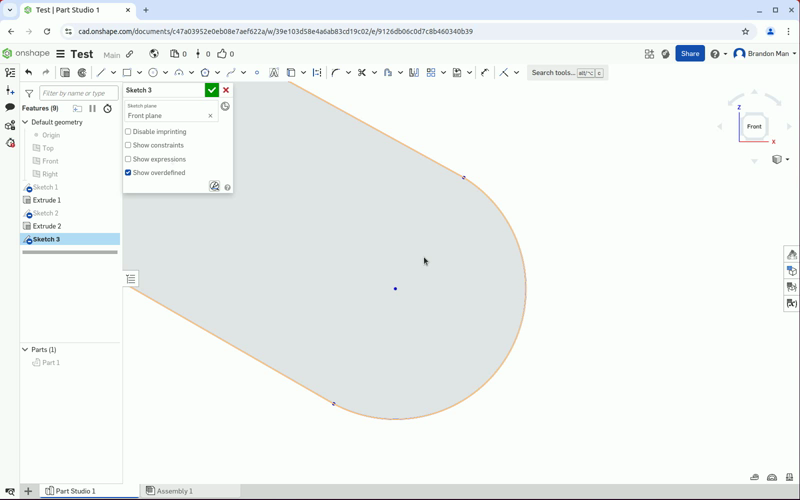
scroll(-6)
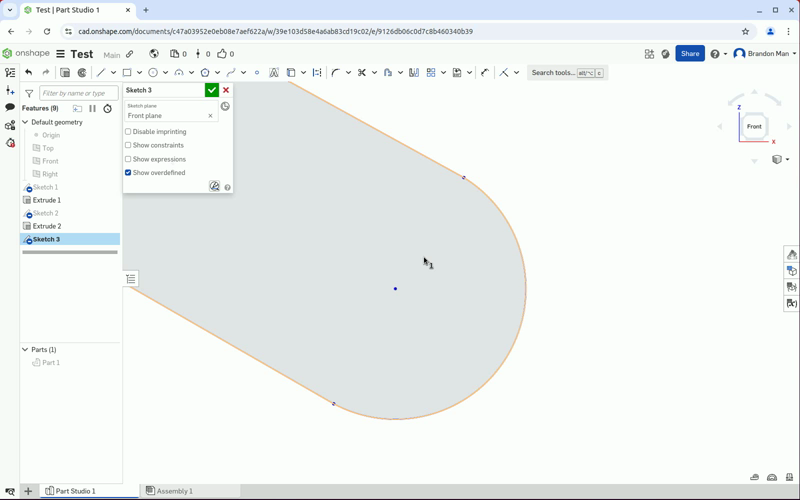
scroll(-6)
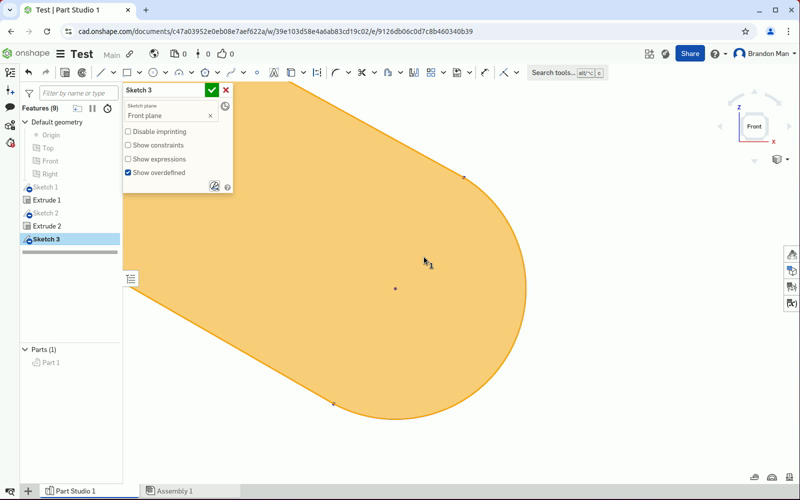
scroll(-6)
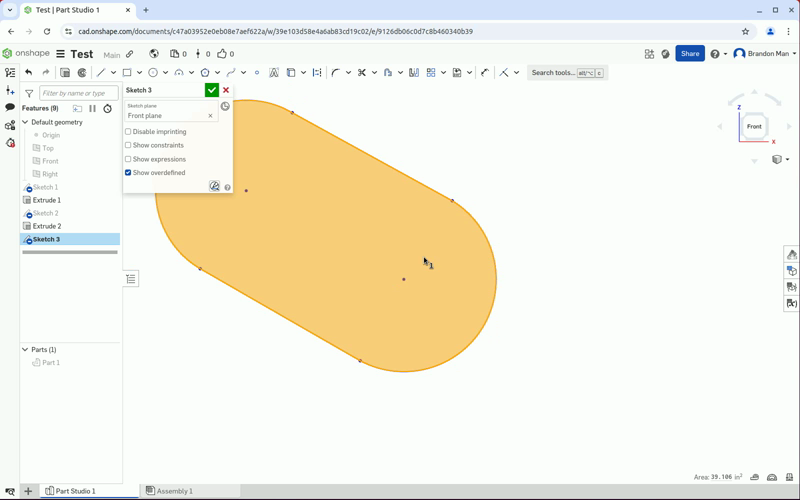
scroll(-6)
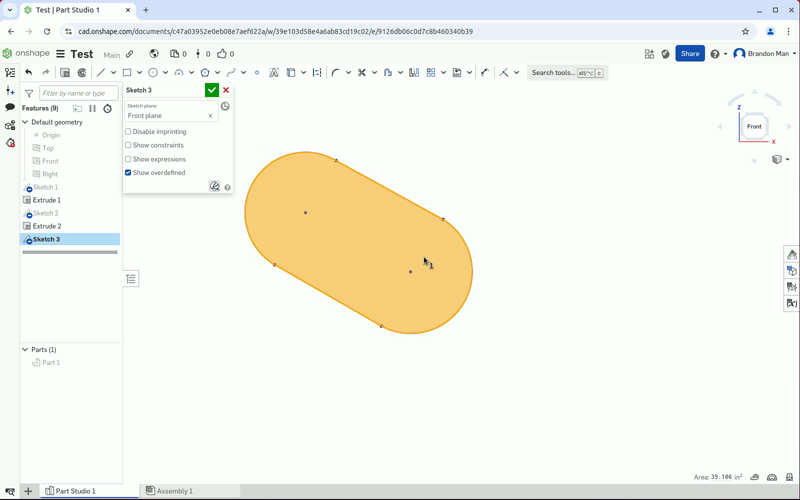
scroll(-6)
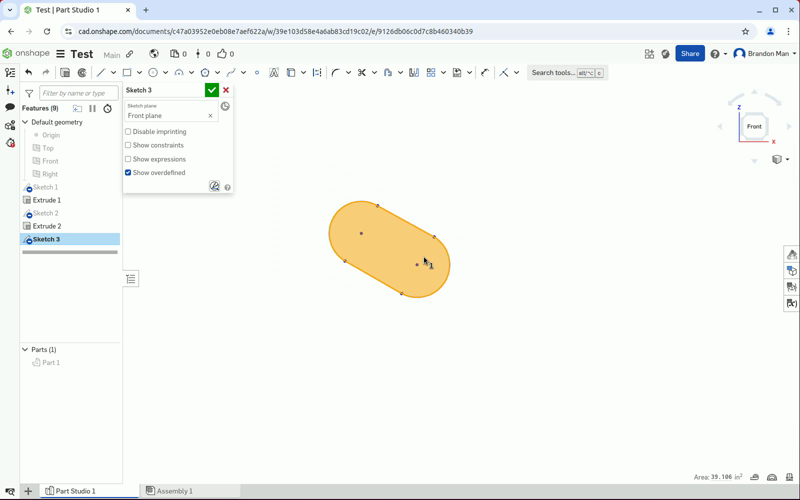
scroll(-6)
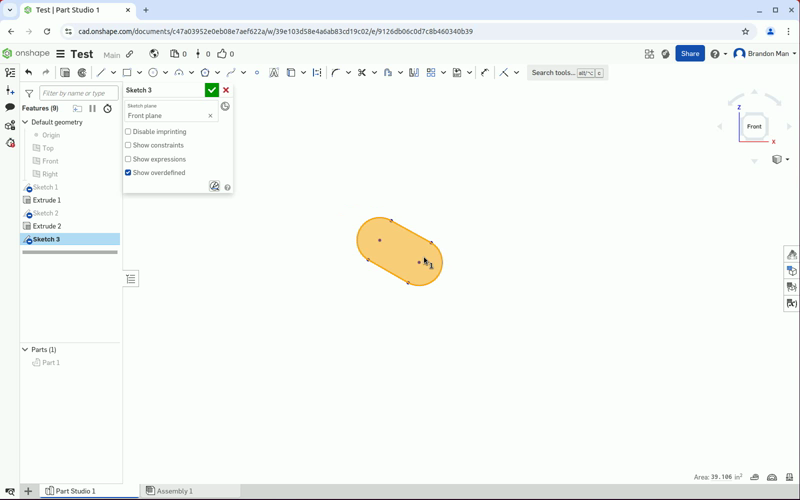
scroll(-6)
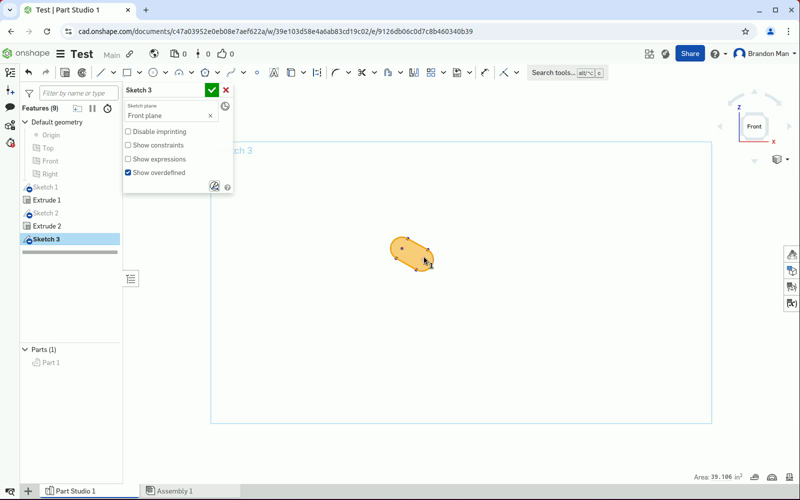
mouse_move(73, 352)
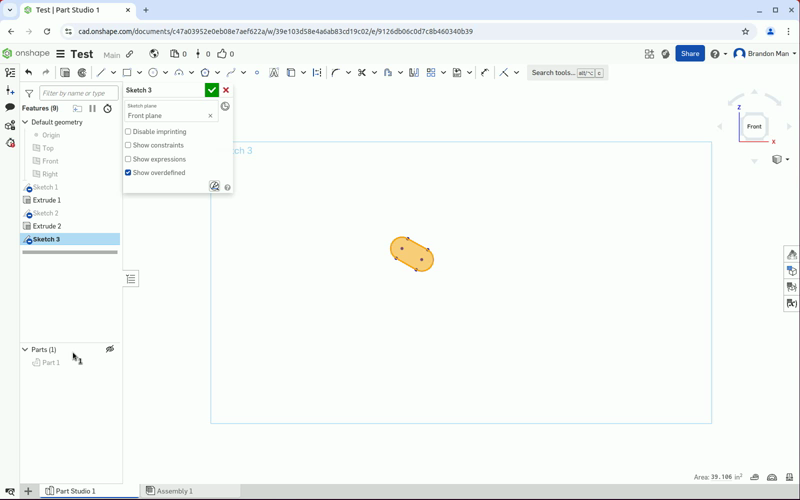
key(shift+y)
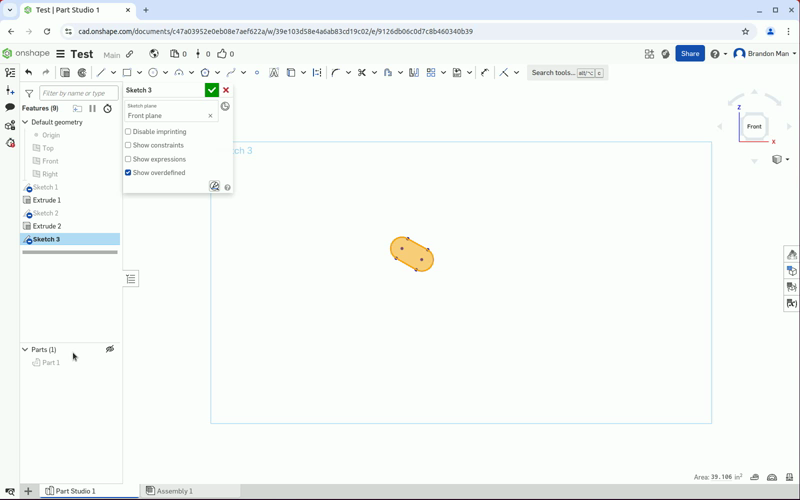
key(shift+e)
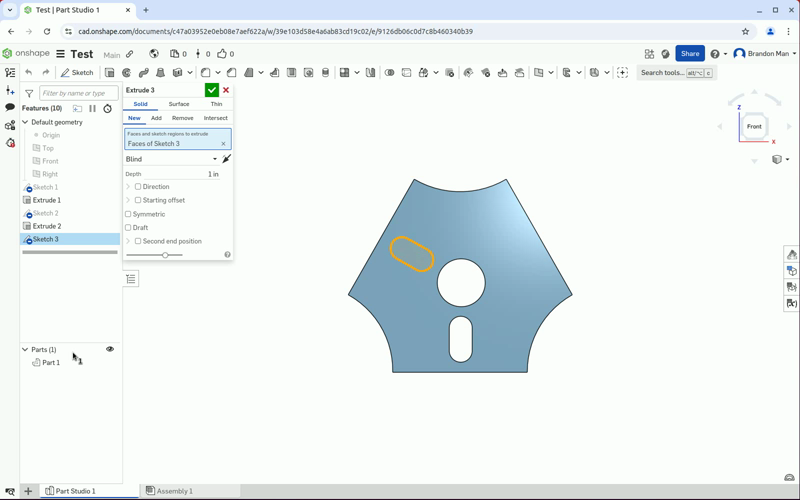
mouse_move(143, 106)
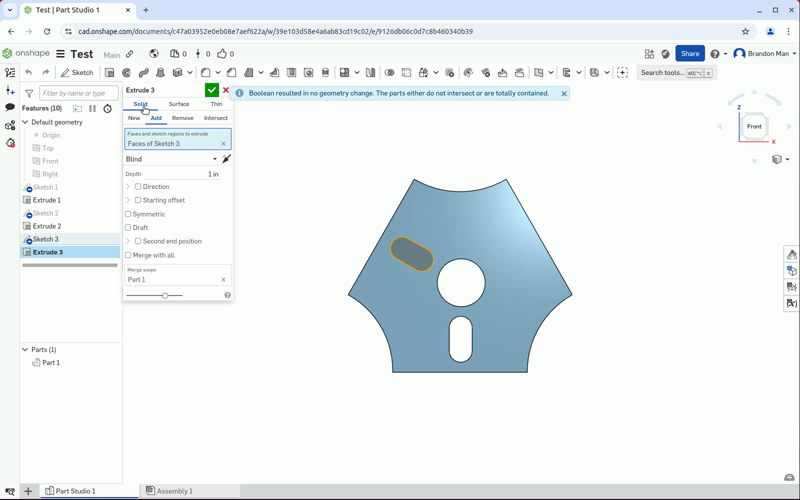
click(143, 106)
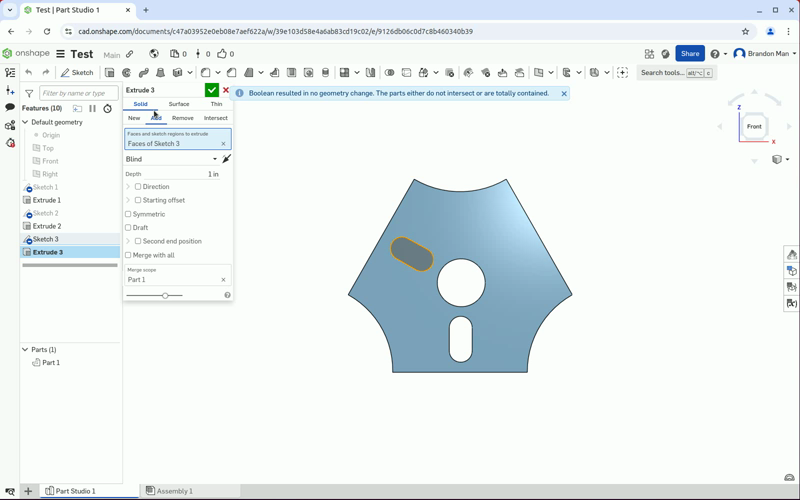
mouse_move(186, 120)
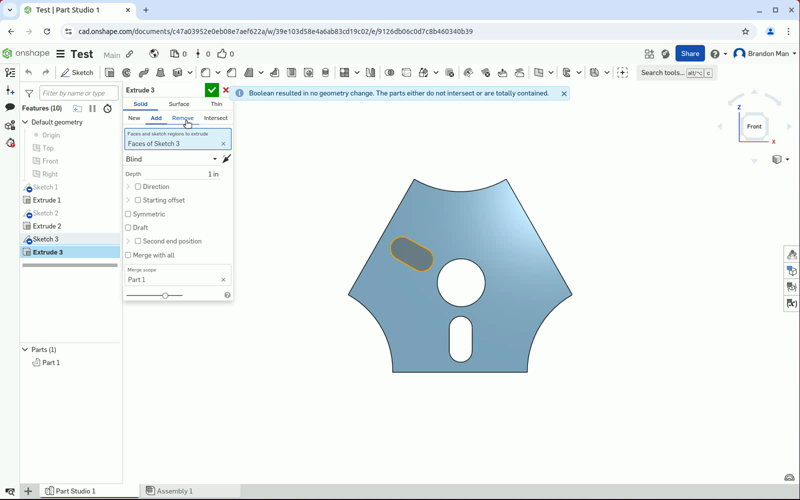
click(186, 120)
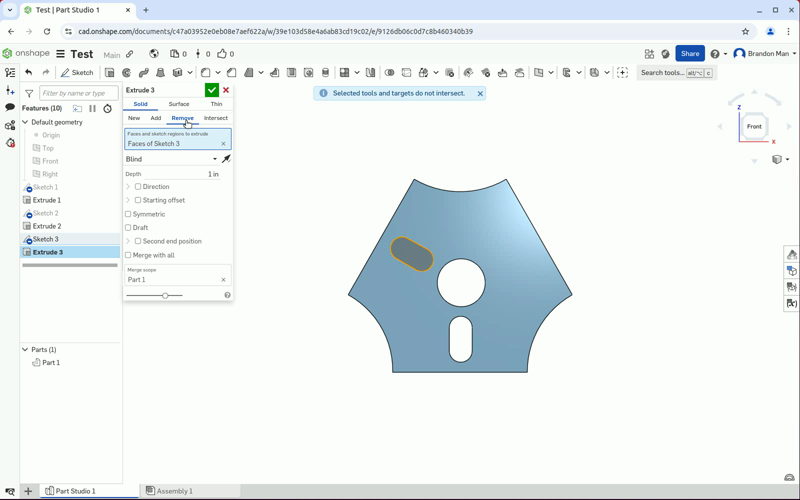
key(tab, 4)
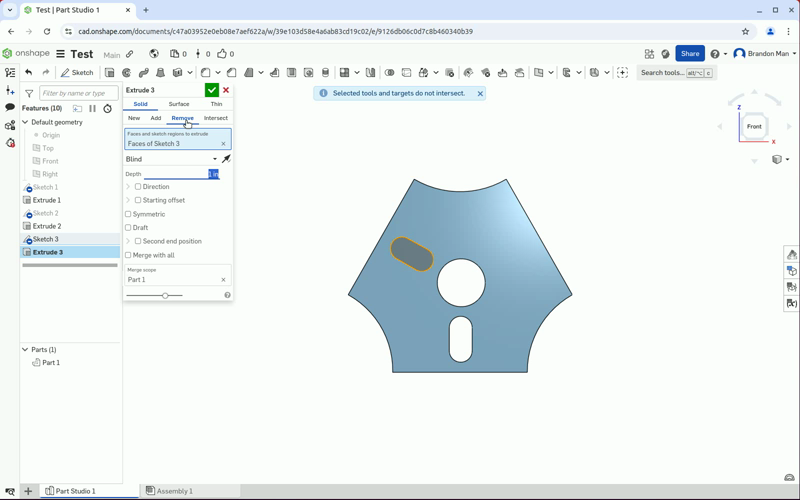
text(-18.775)
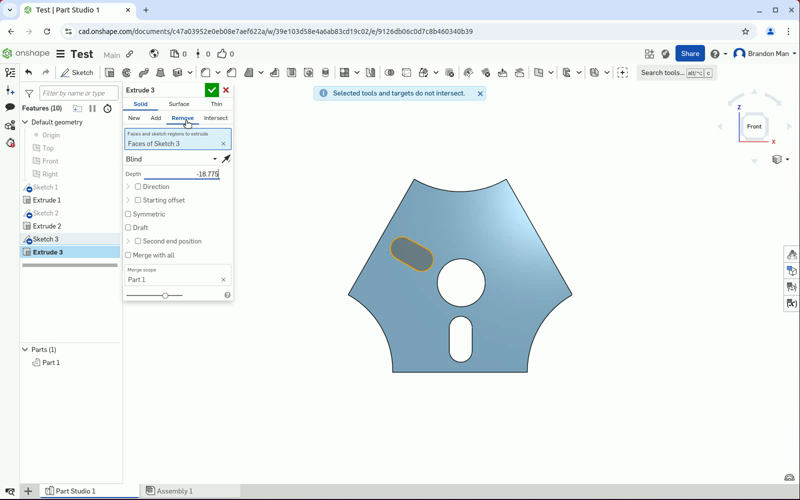
key(tab, 6)
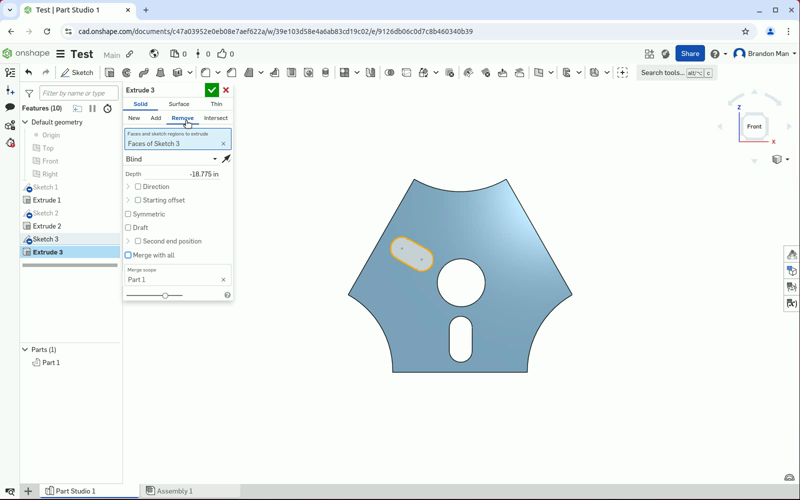
key(space)
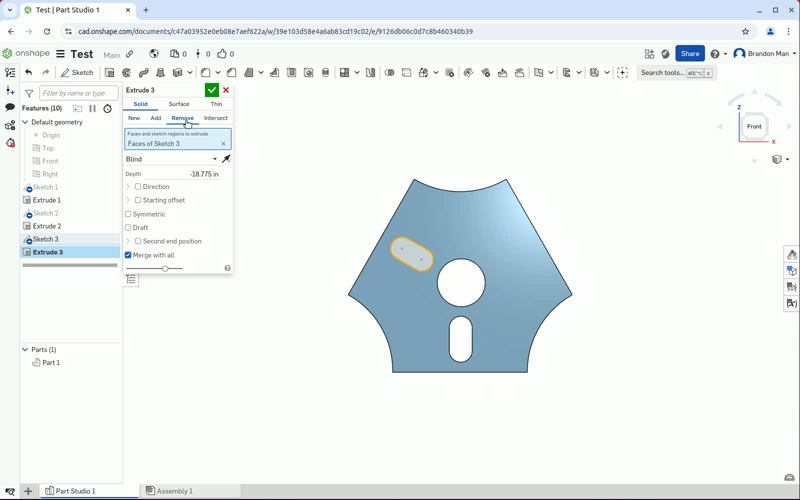
key(enter)
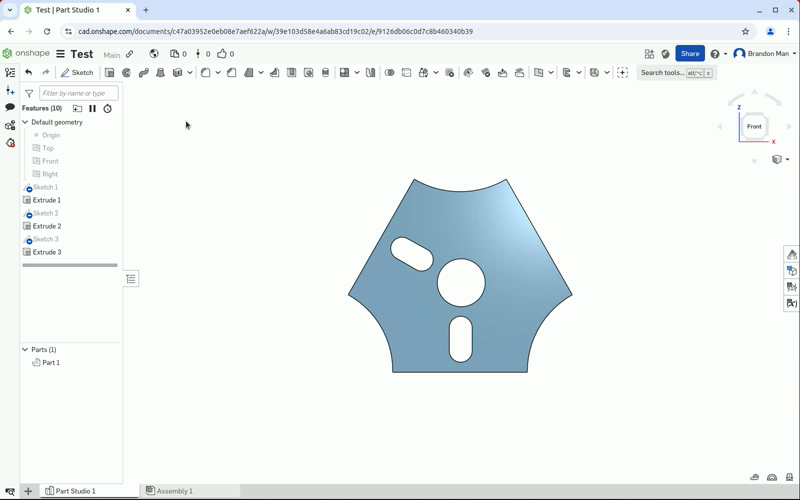
key(shift+h)
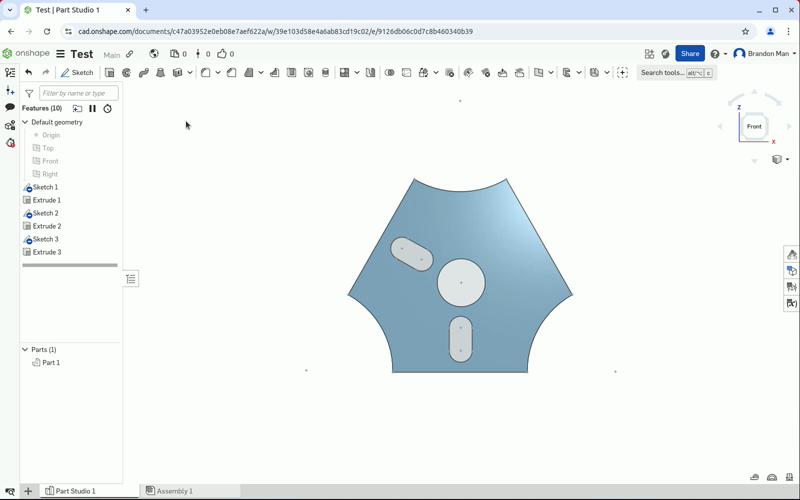
key(shift+h)
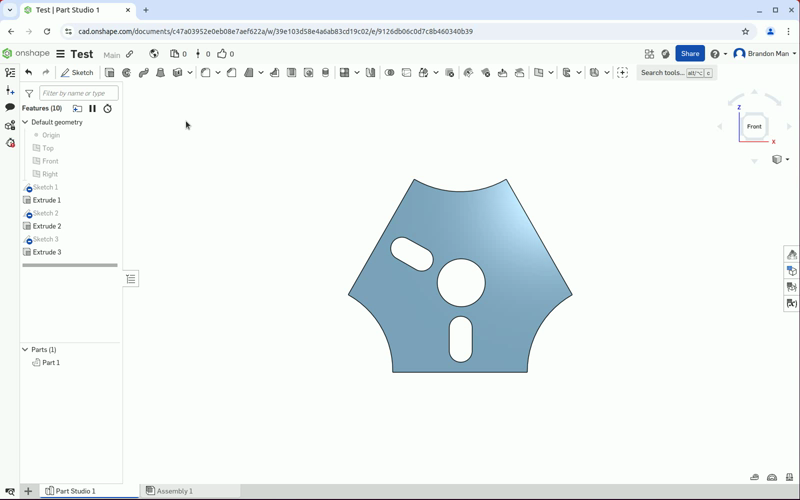
mouse_move(73, 189)
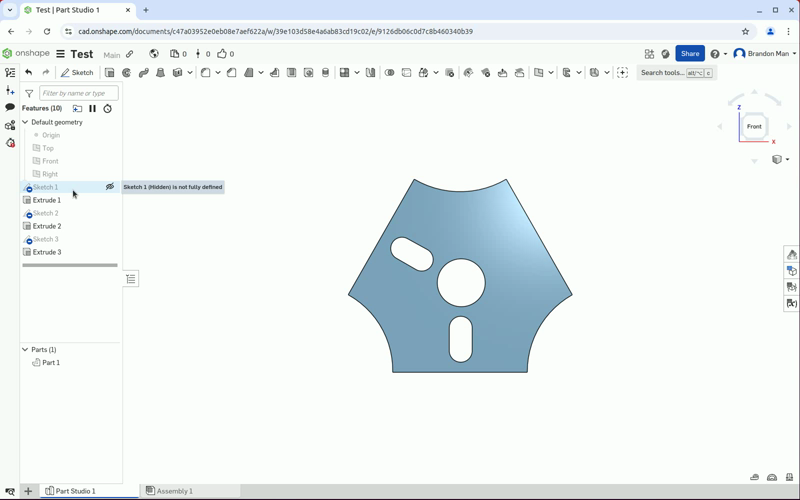
click(73, 189)
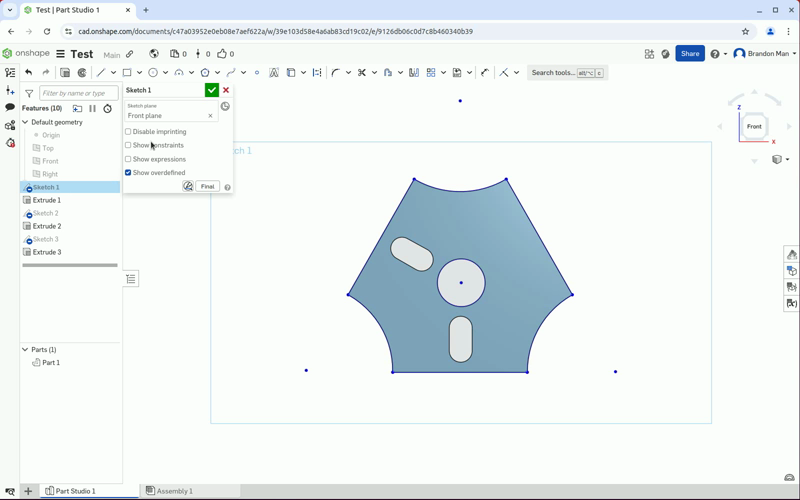
mouse_move(229, 92)
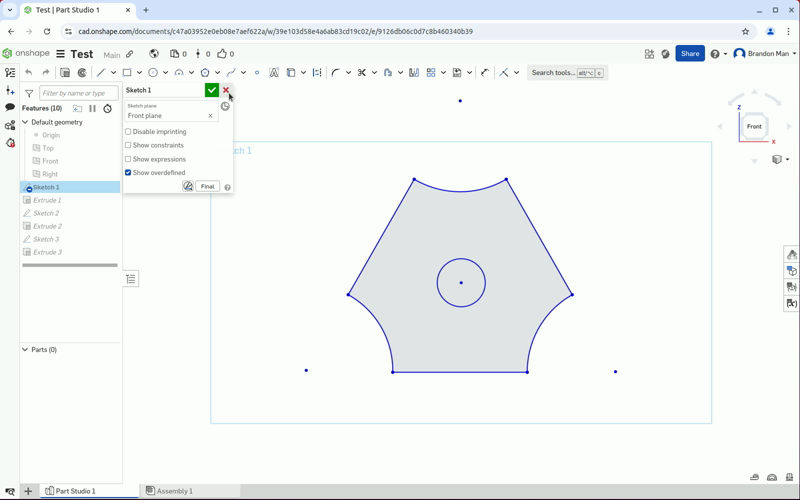
click(229, 92)
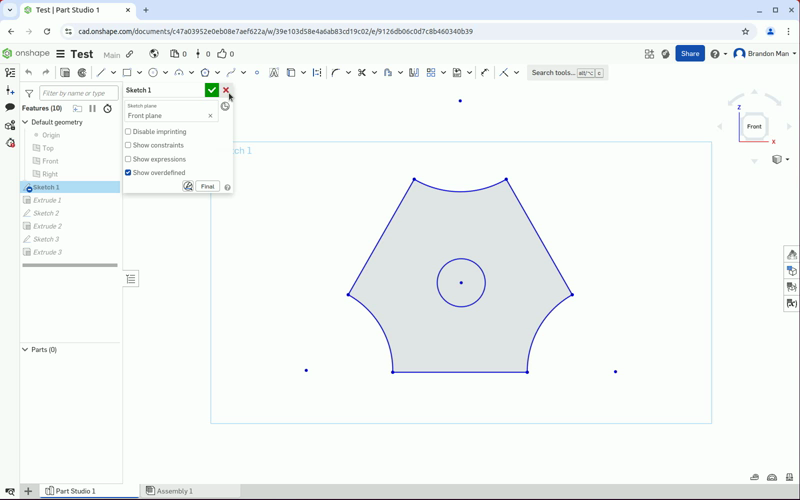
key(shift+s)
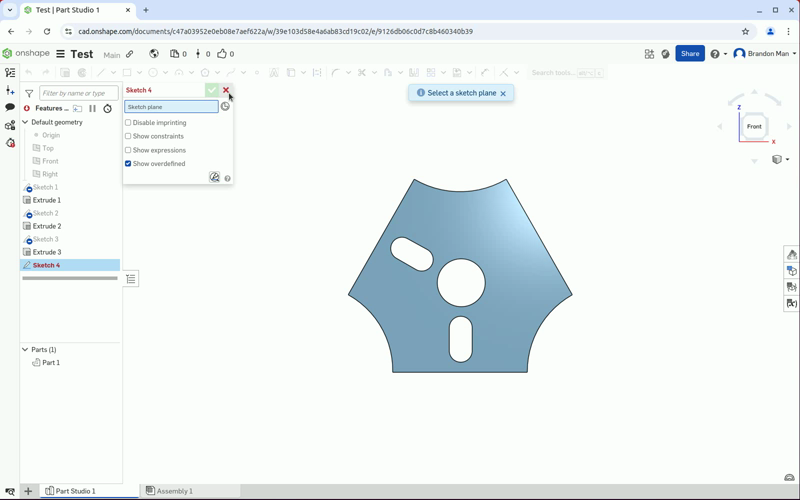
mouse_move(73, 163)
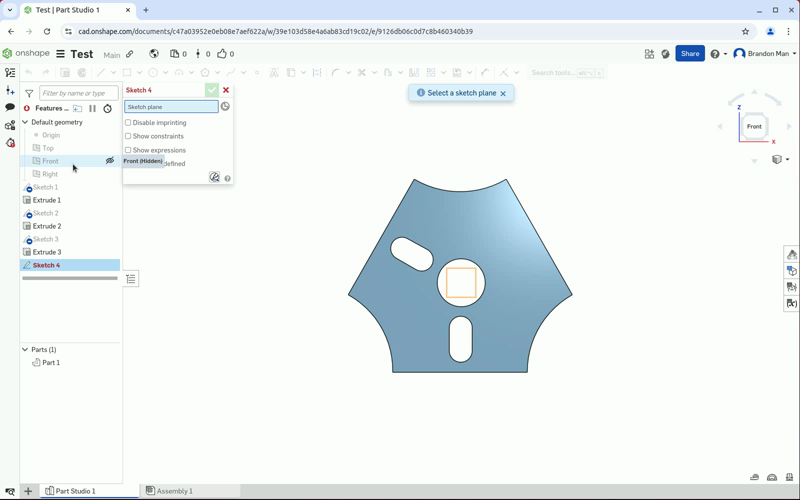
click(73, 163)
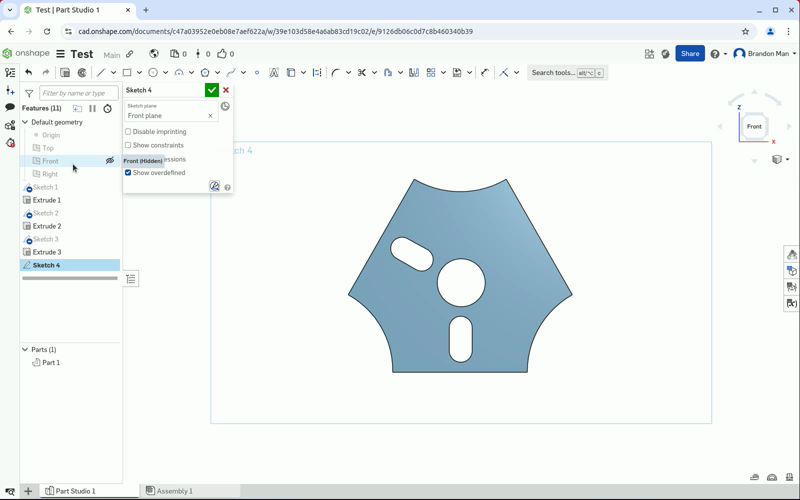
mouse_move(73, 352)
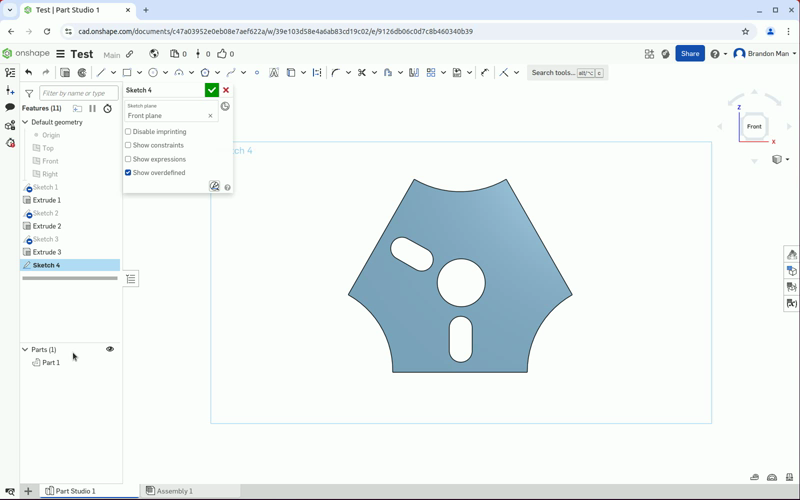
key(y)
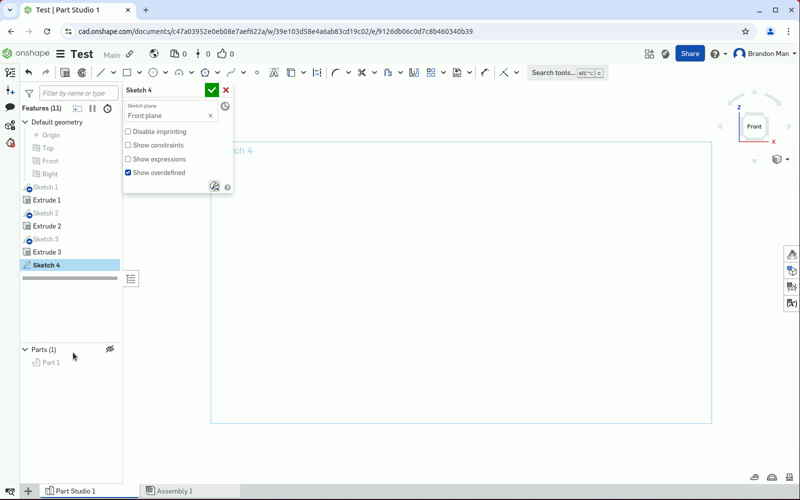
key(a)
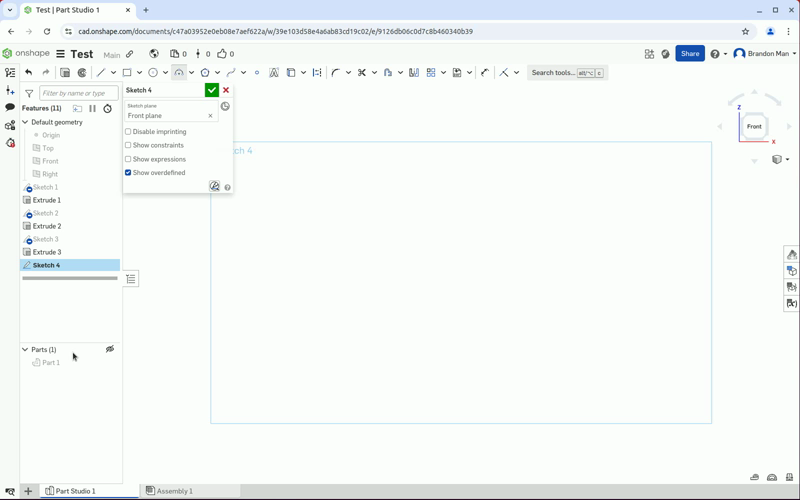
key_down(shift)
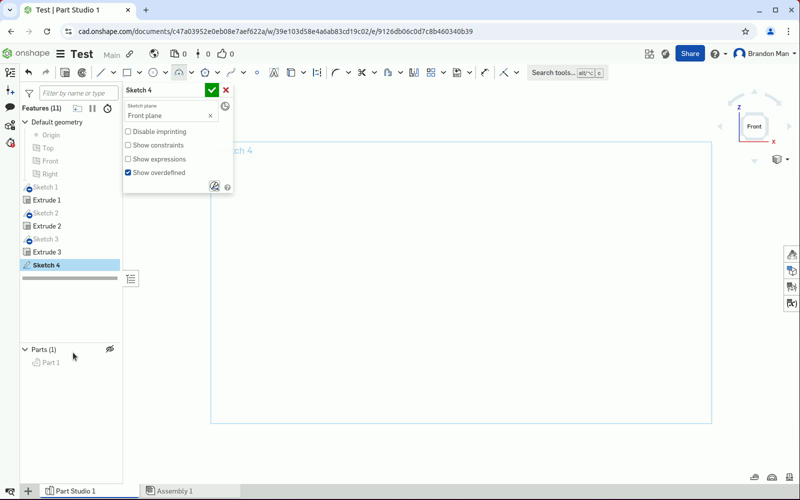
mouse_move(494, 250)
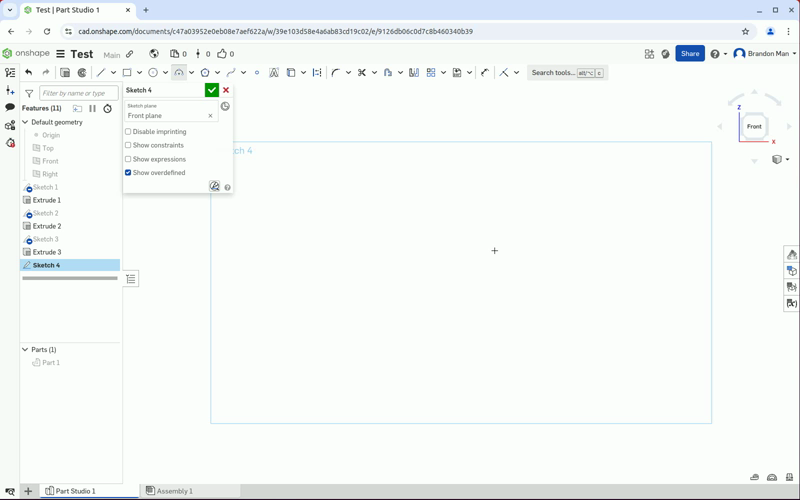
click(494, 250)
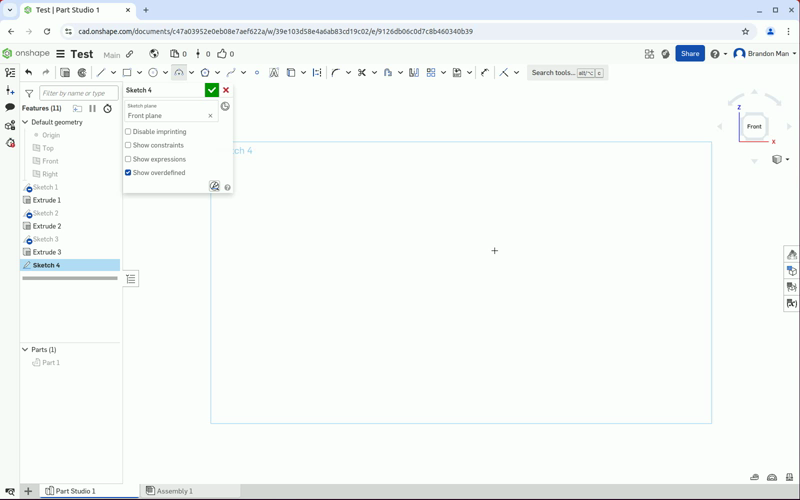
key_up(shift)
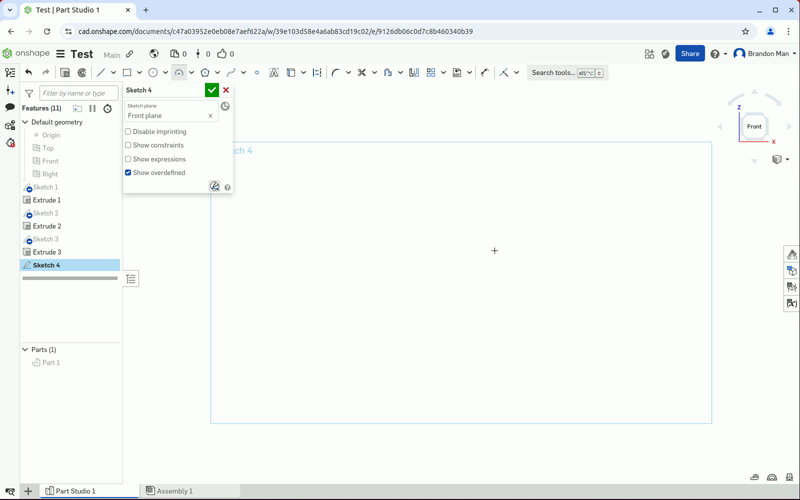
key_down(shift)
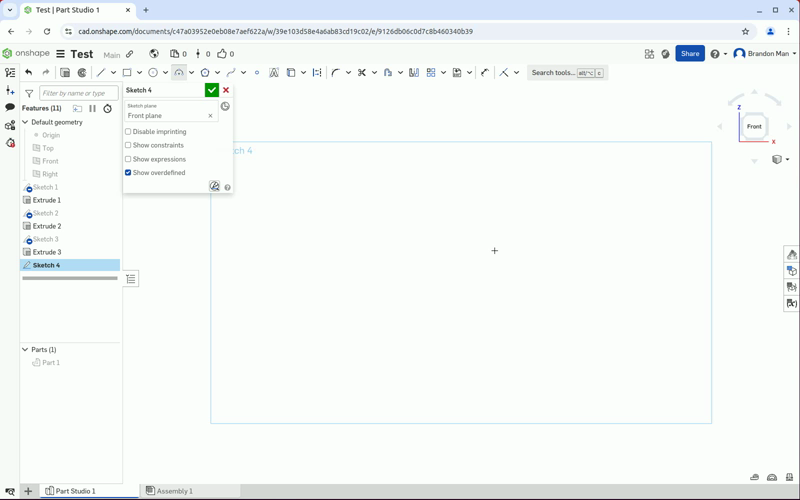
mouse_move(506, 270)
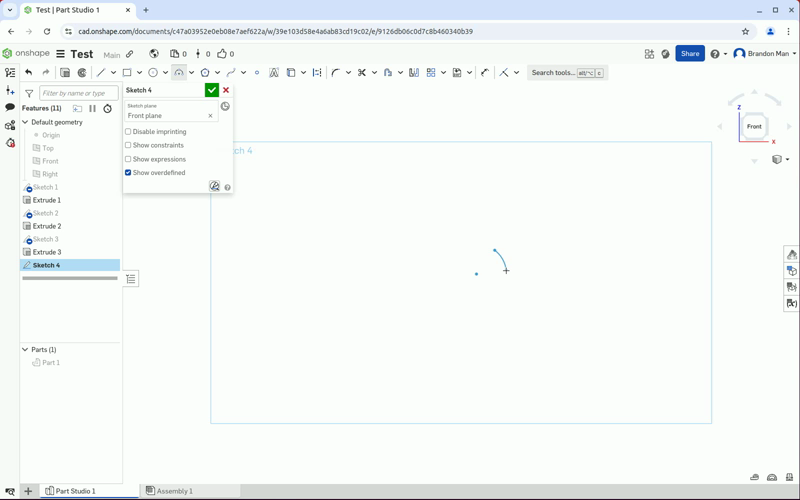
click(506, 270)
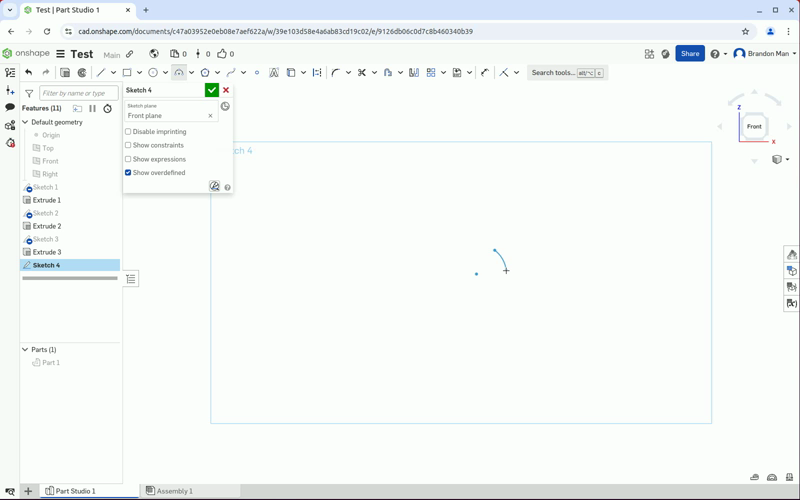
mouse_move(490, 265)
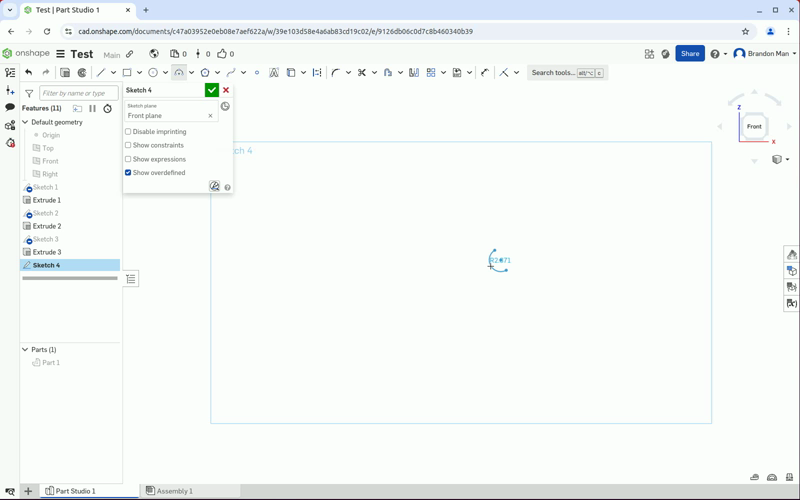
click(490, 265)
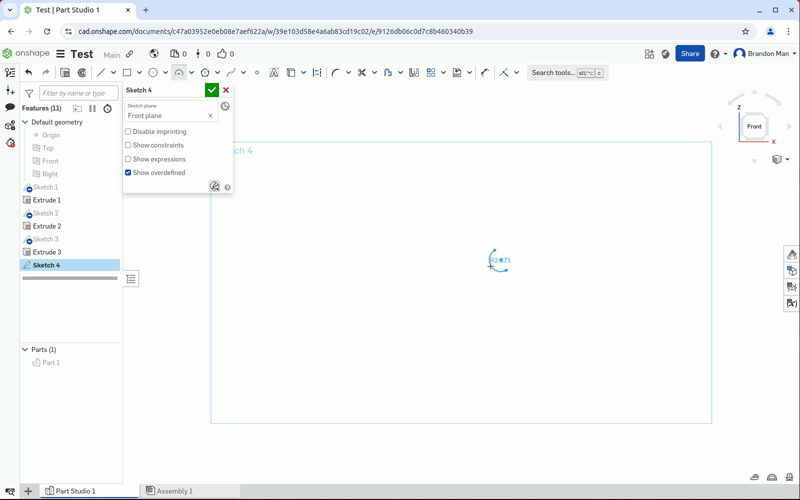
key_up(shift)
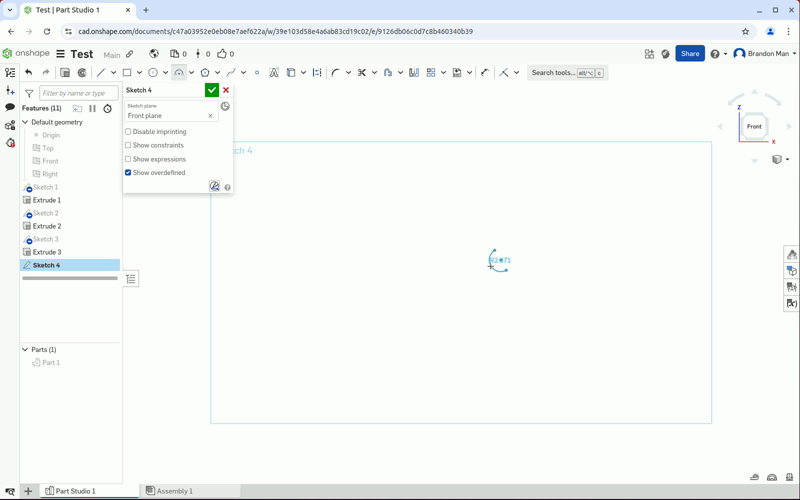
key(esc)
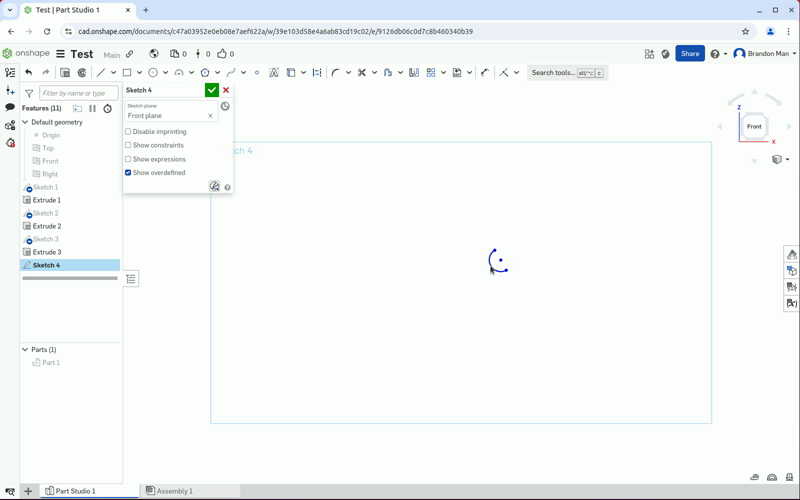
key(l)
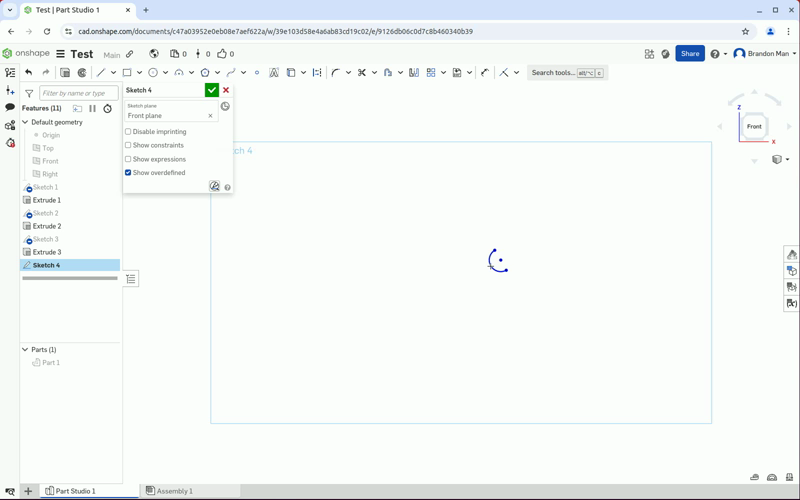
mouse_move(506, 270)
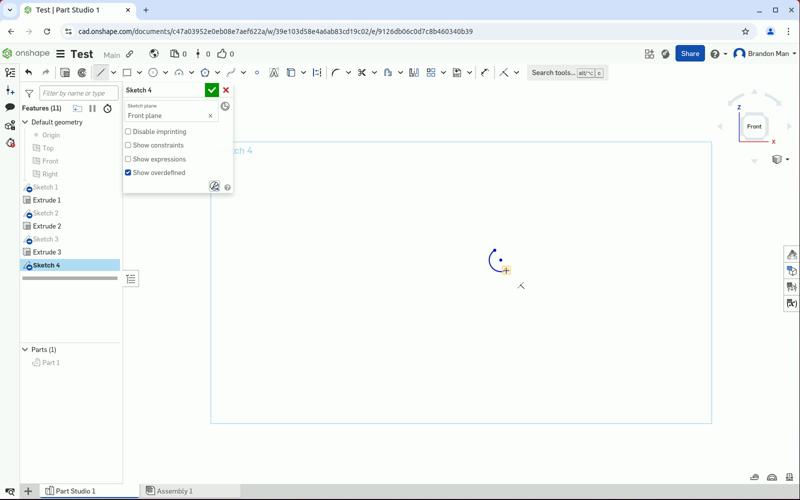
click(506, 270)
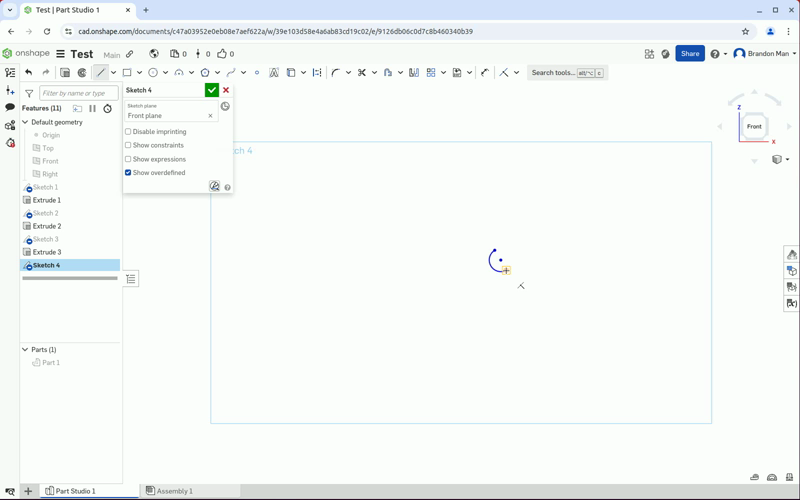
key_down(shift)
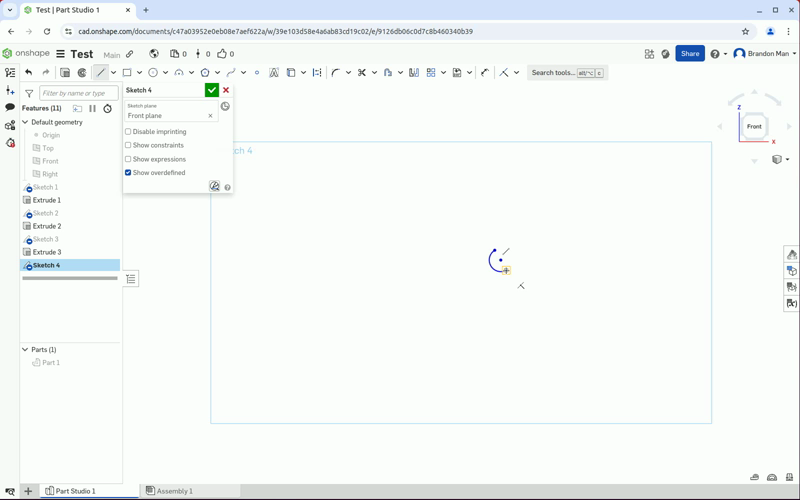
mouse_move(536, 270)
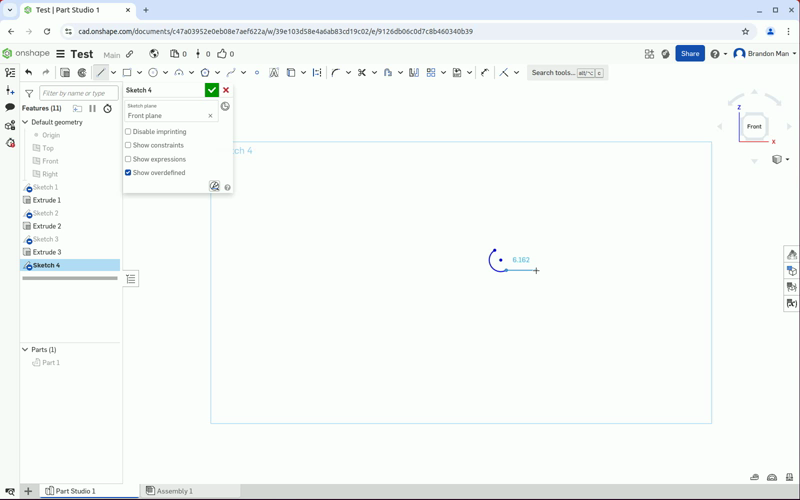
mouse_move(526, 258)
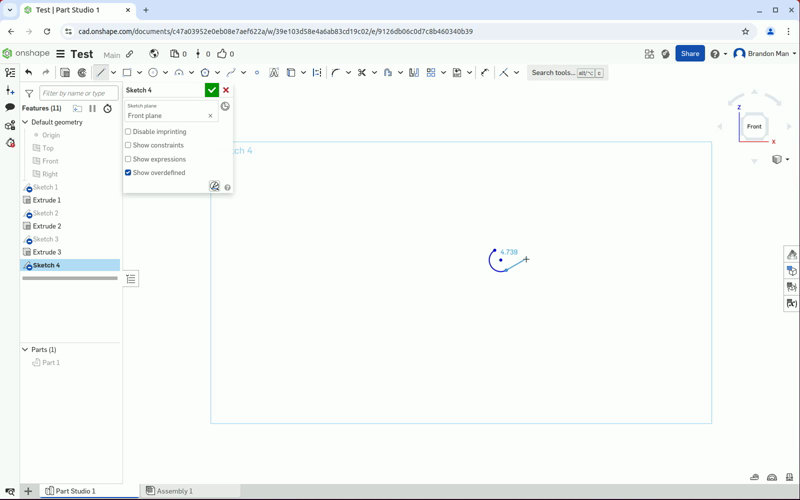
click(526, 258)
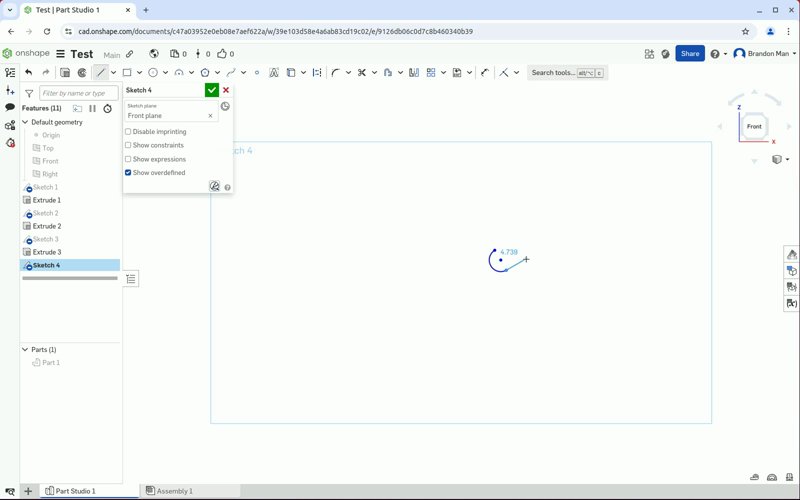
key_up(shift)
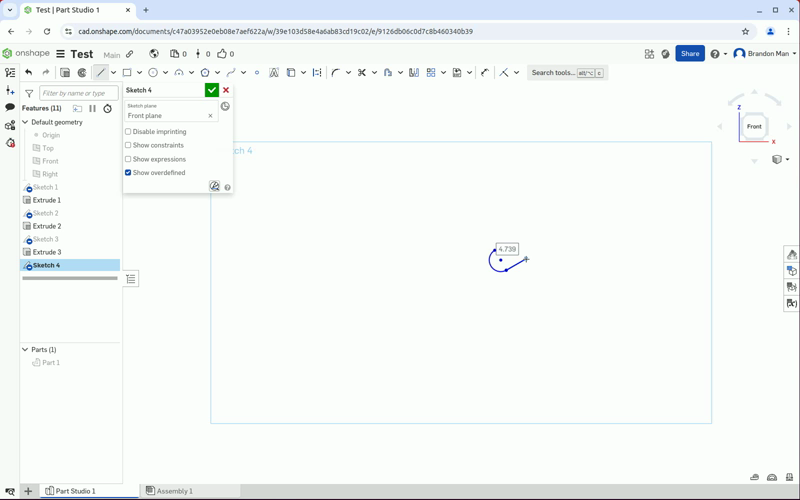
key(esc)
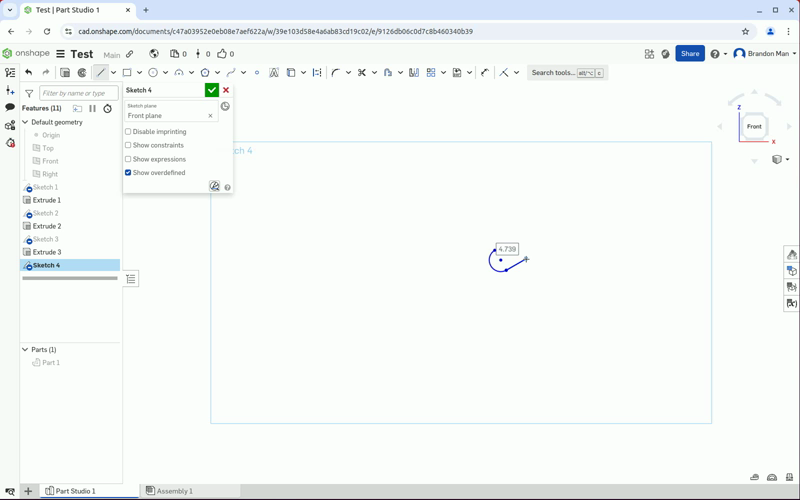
key(a)
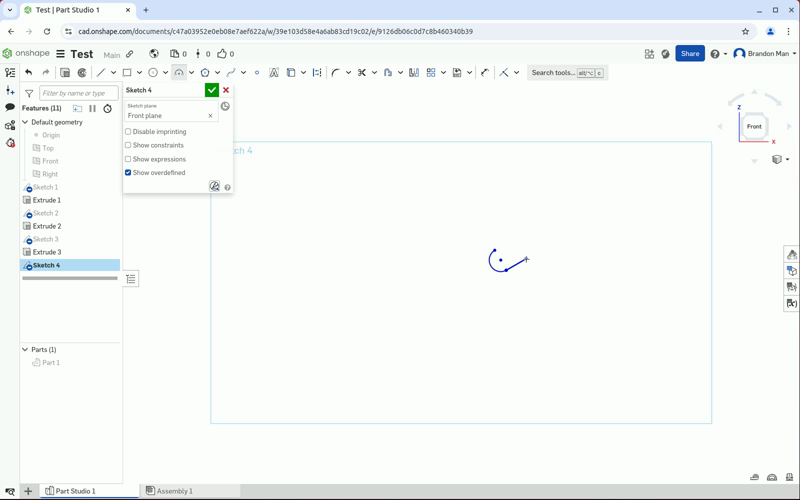
mouse_move(526, 258)
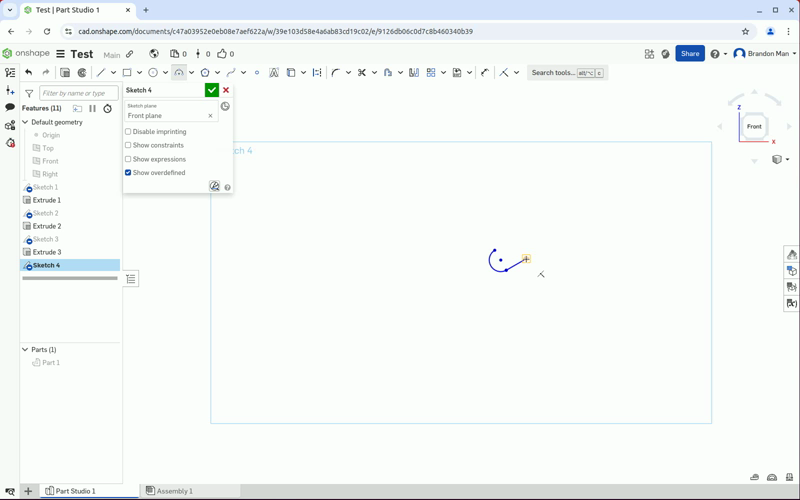
click(526, 258)
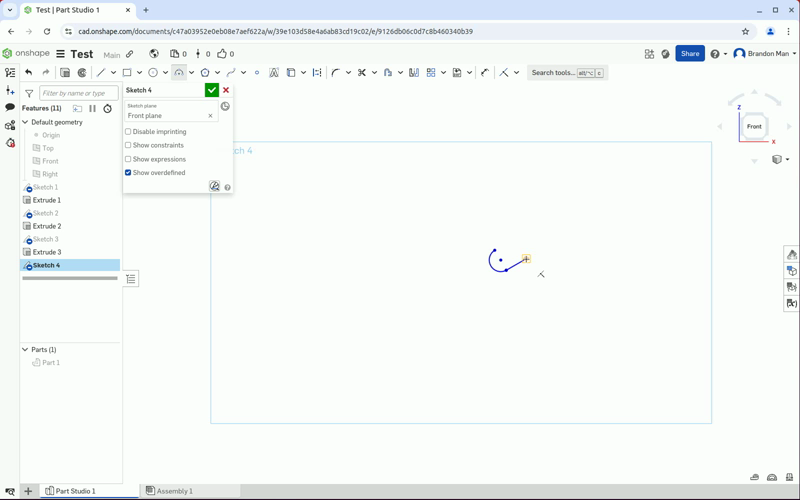
key_down(shift)
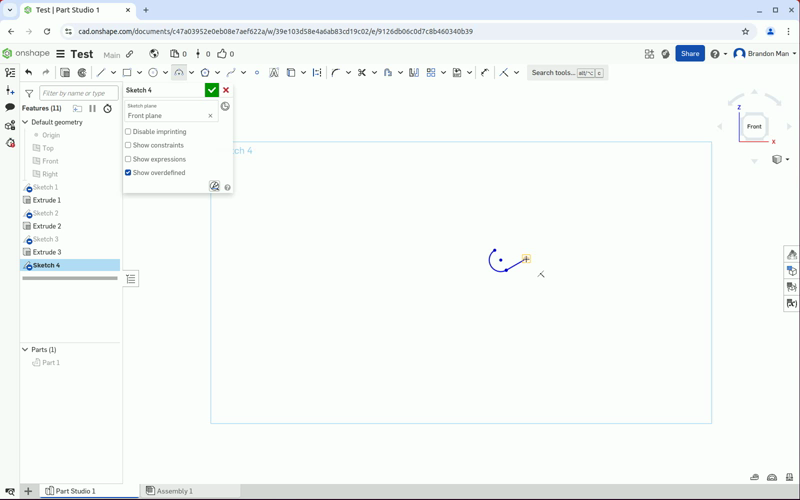
mouse_move(514, 238)
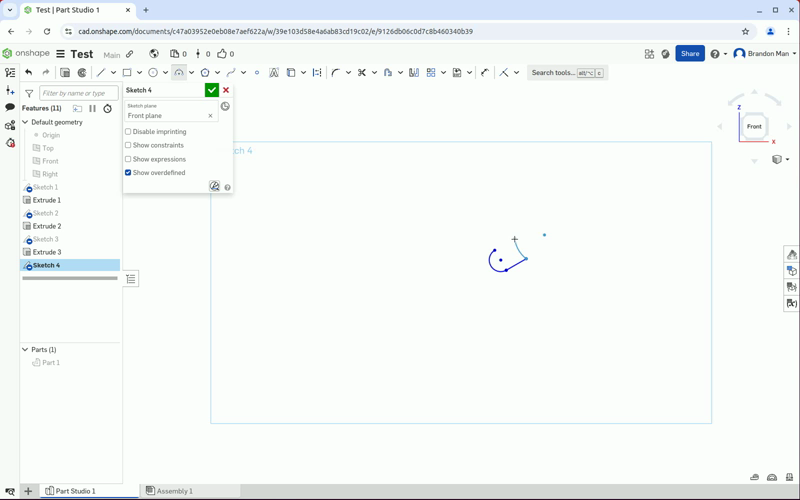
click(514, 238)
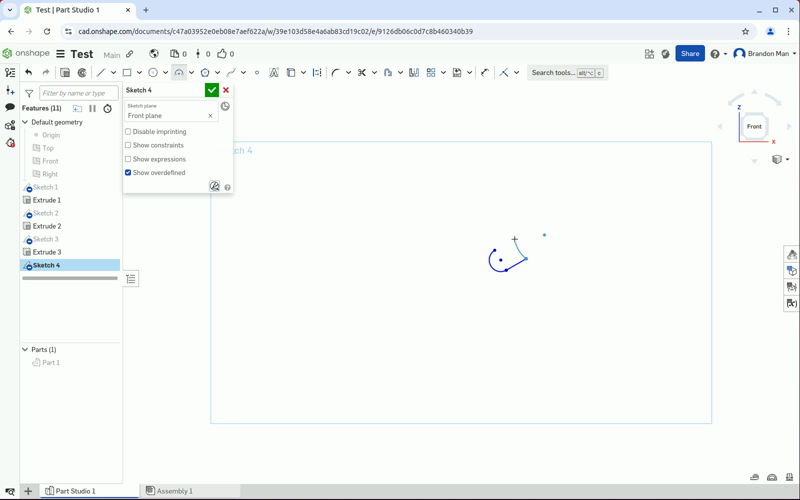
mouse_move(530, 243)
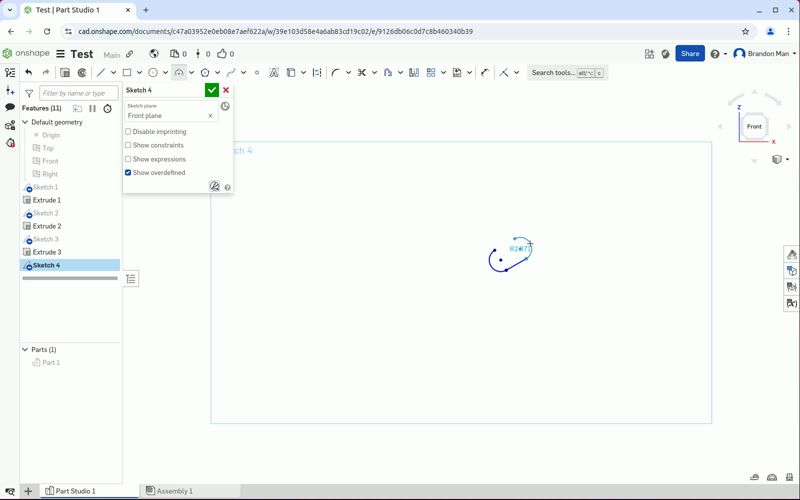
click(530, 243)
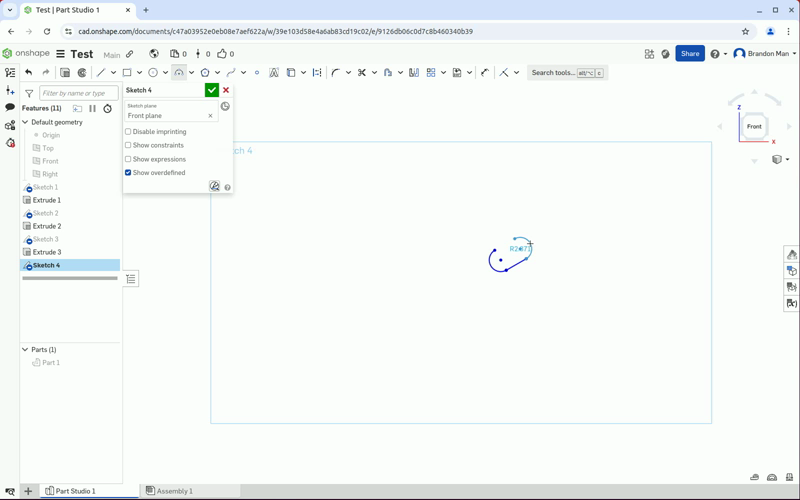
key_up(shift)
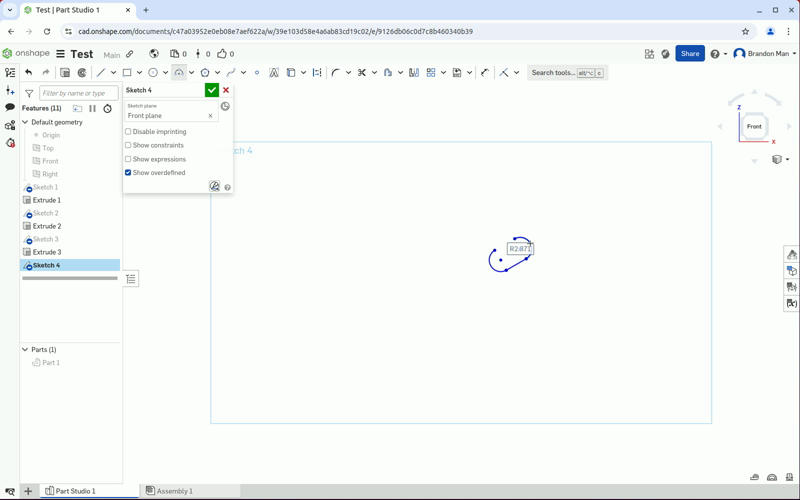
key(esc)
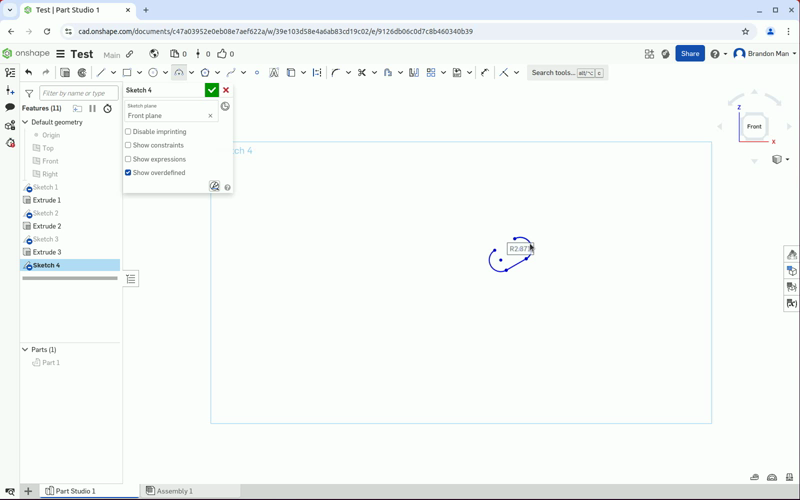
key(l)
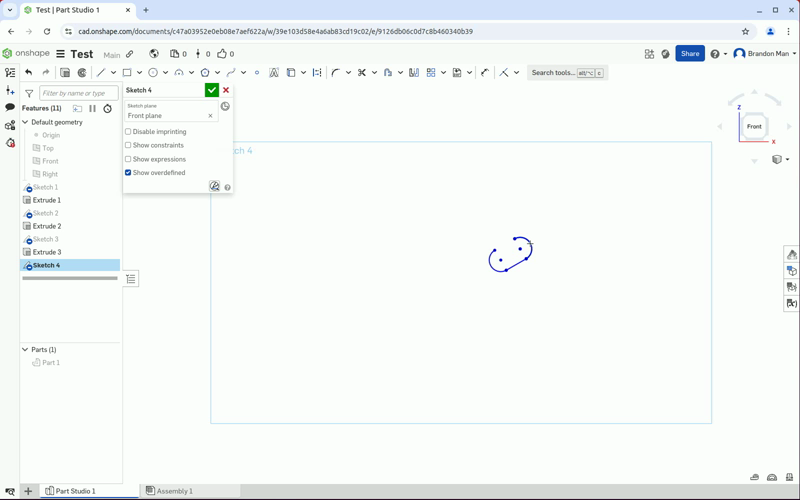
mouse_move(514, 238)
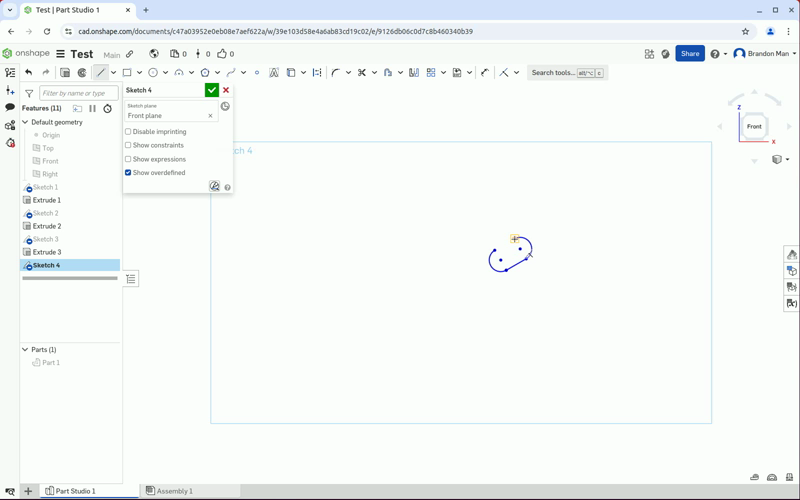
click(514, 238)
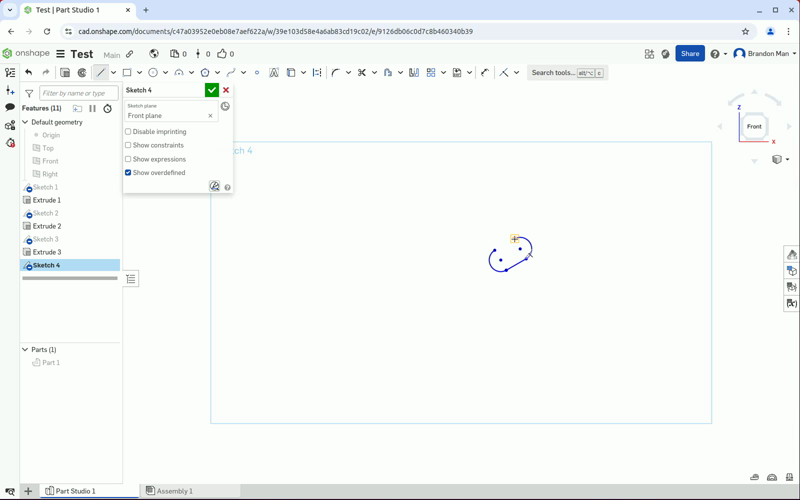
mouse_move(544, 238)
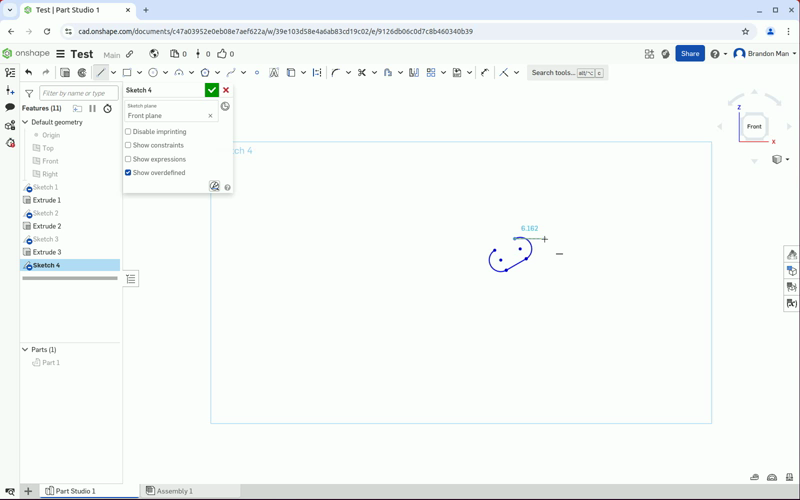
key_down(shift)
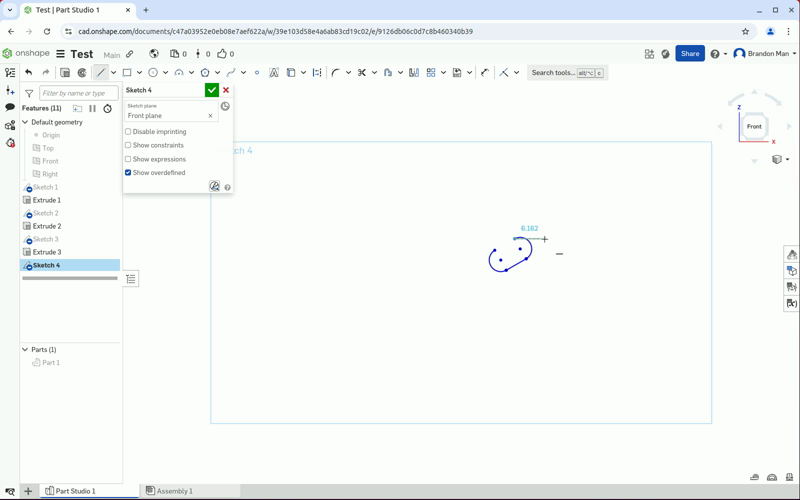
mouse_move(494, 250)
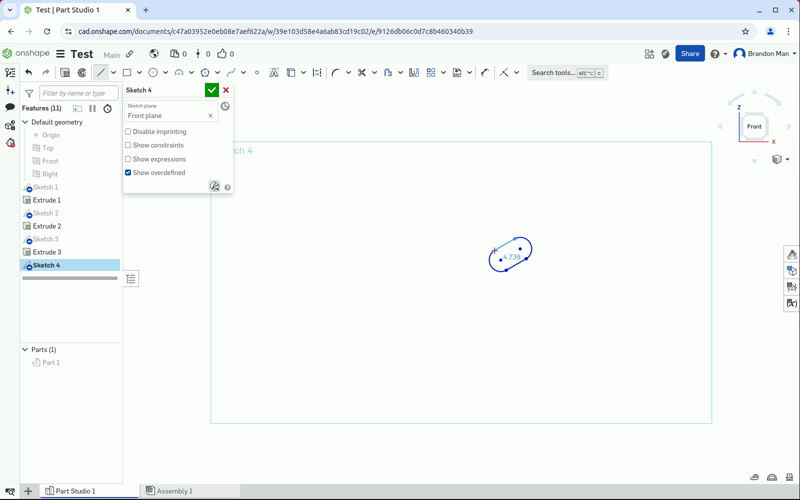
key_up(shift)
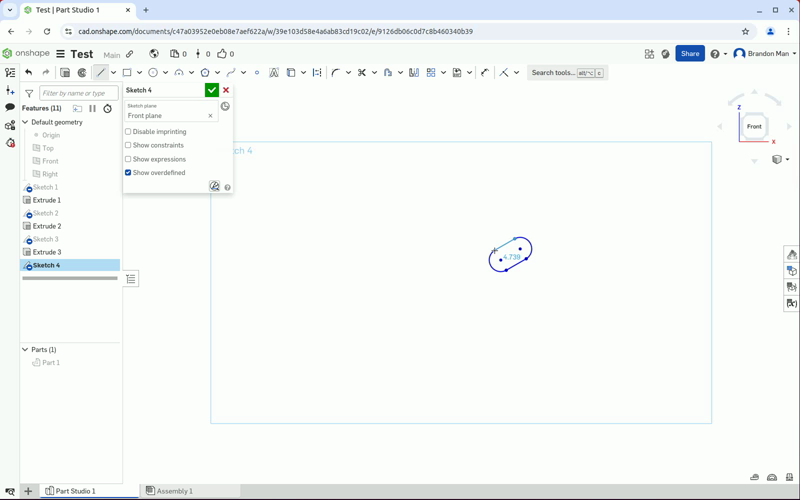
click(494, 250)
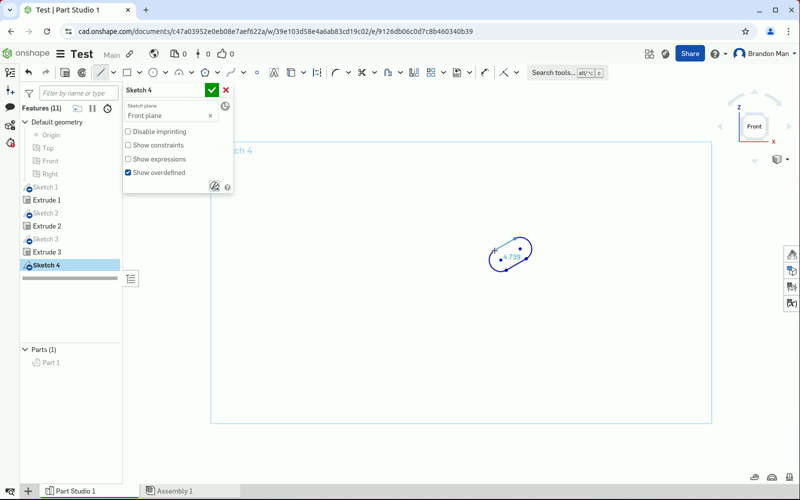
key(esc)
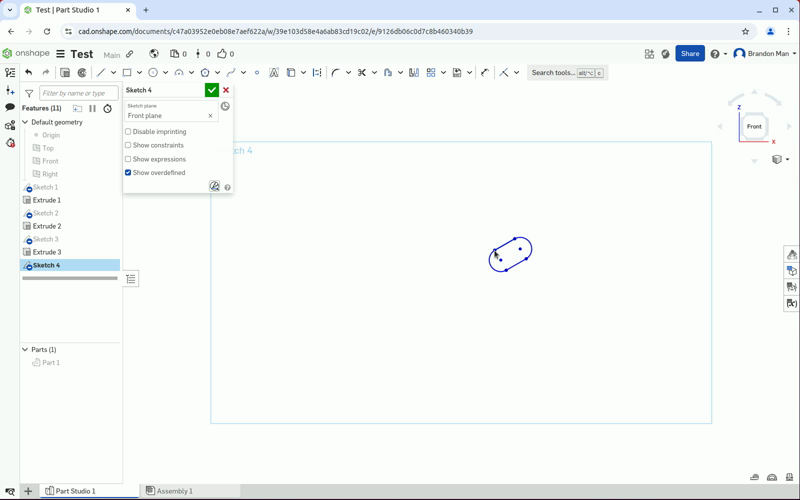
mouse_move(506, 263)
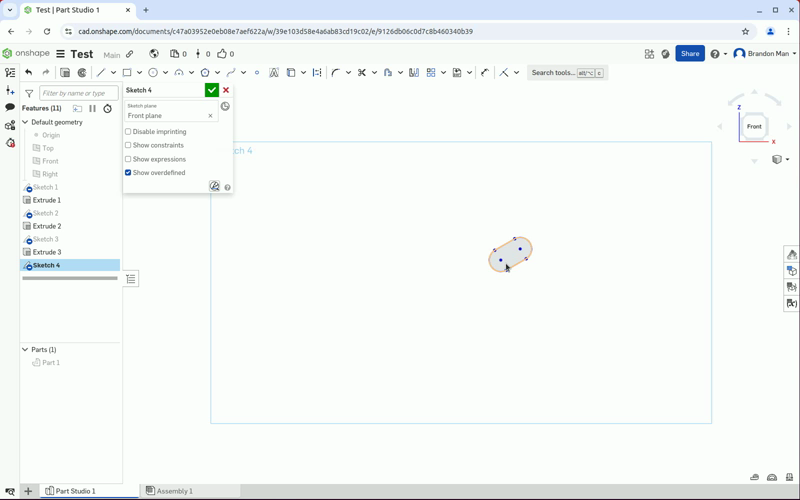
scroll(6)
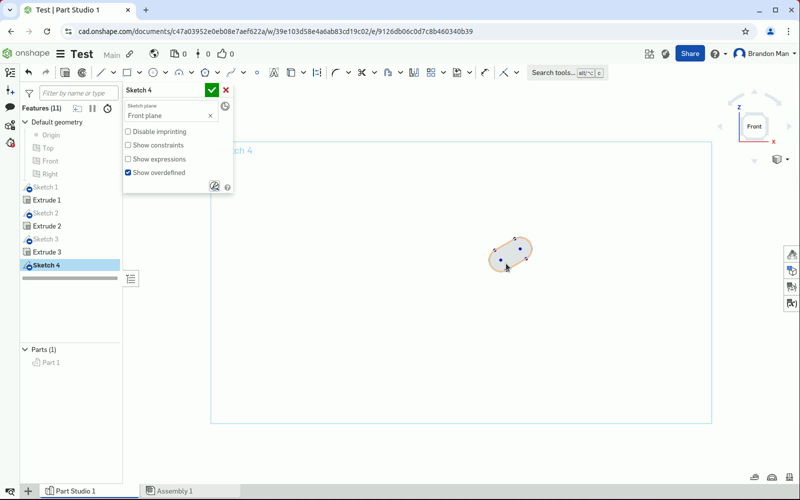
scroll(6)
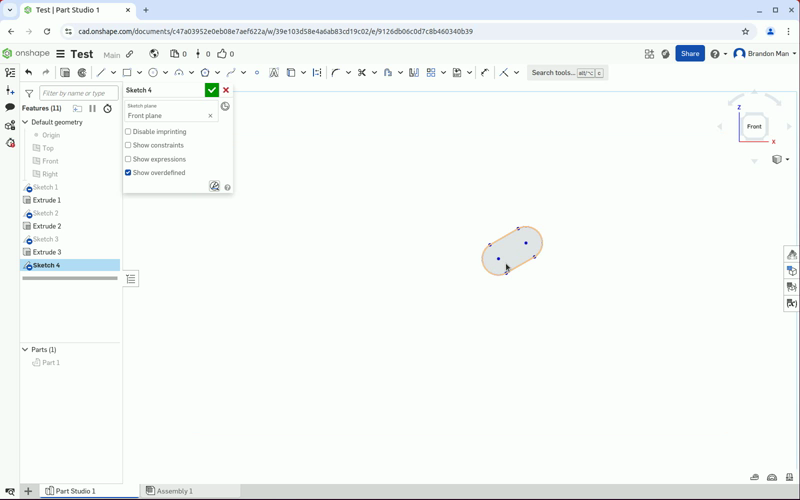
scroll(6)
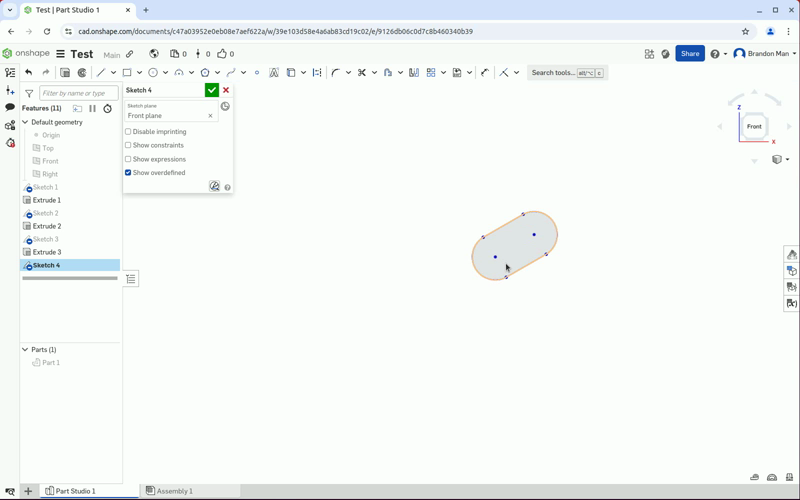
scroll(6)
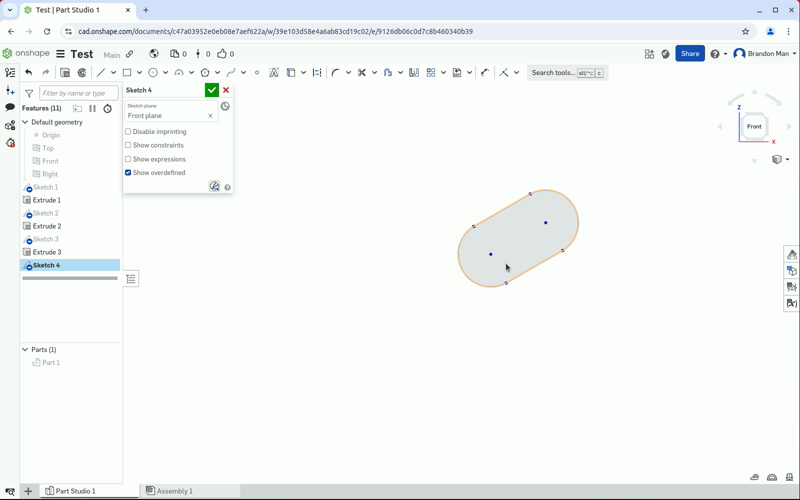
scroll(6)
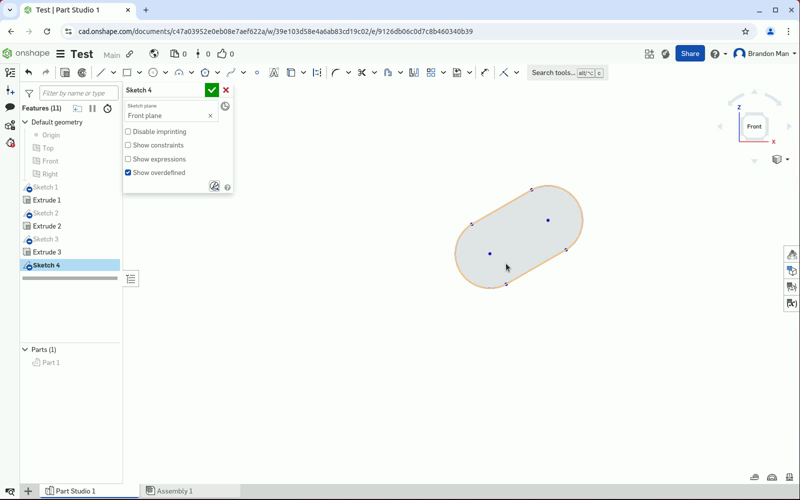
scroll(6)
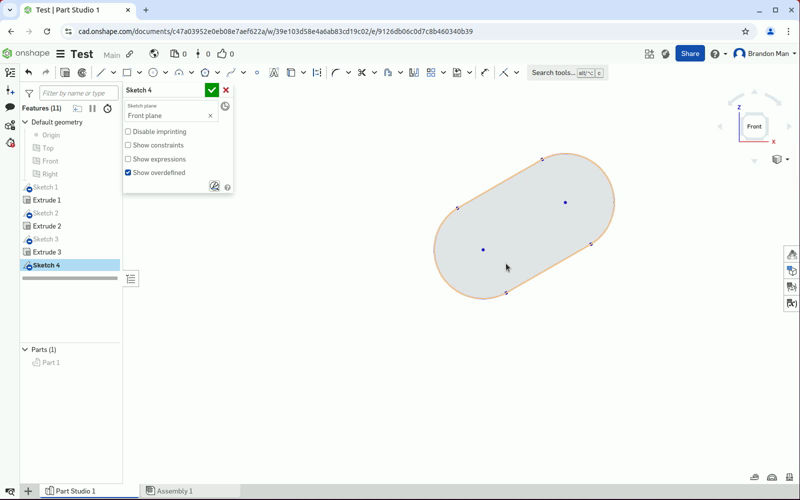
scroll(6)
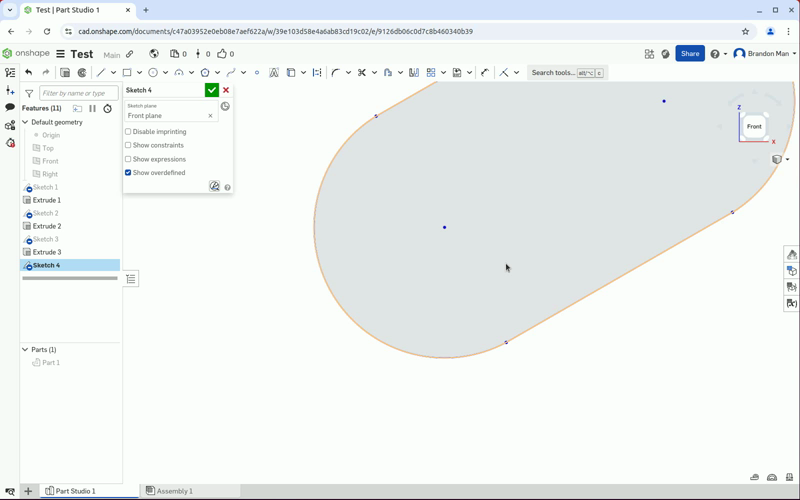
click(506, 263)
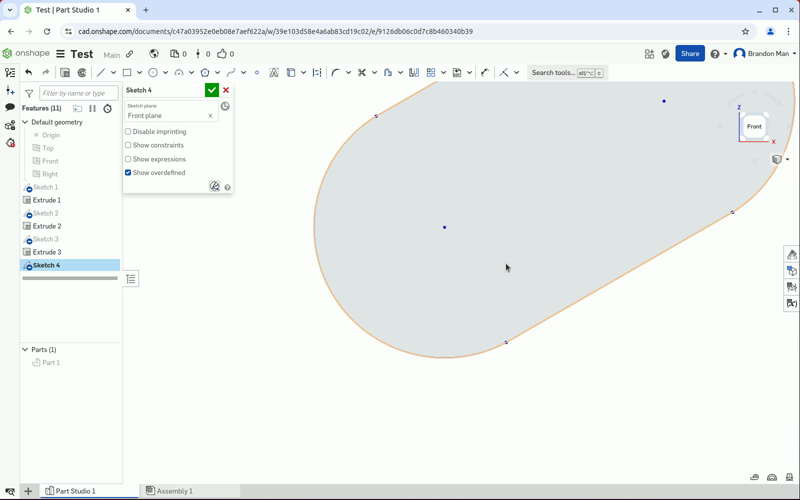
scroll(-6)
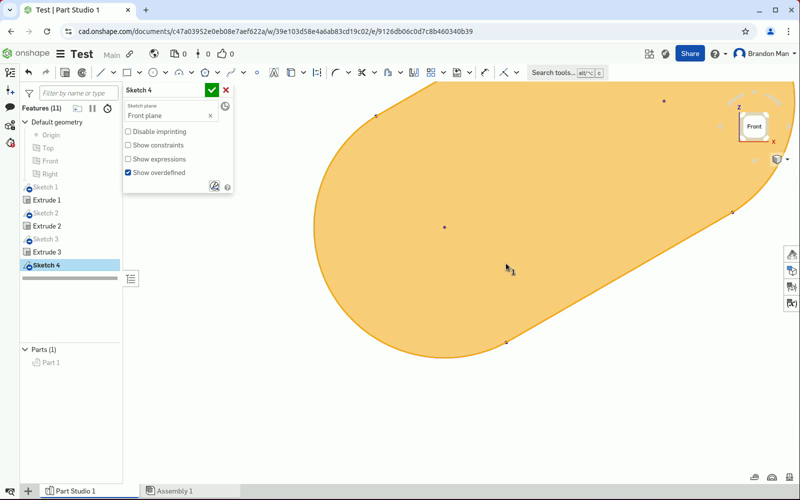
scroll(-6)
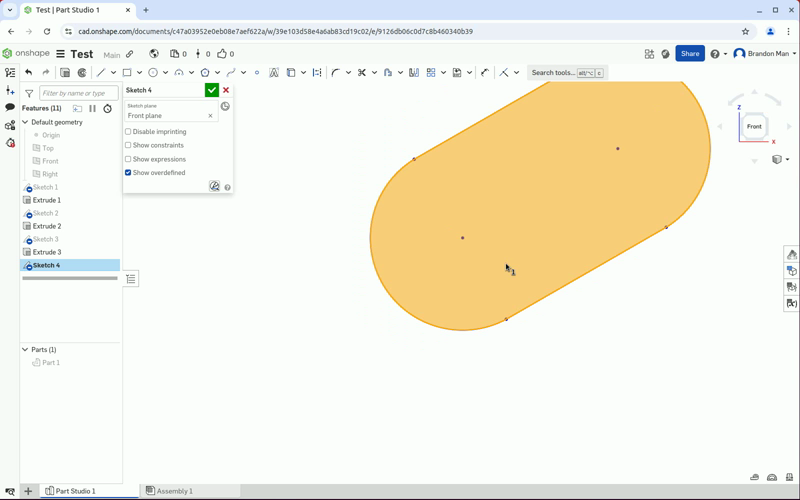
scroll(-6)
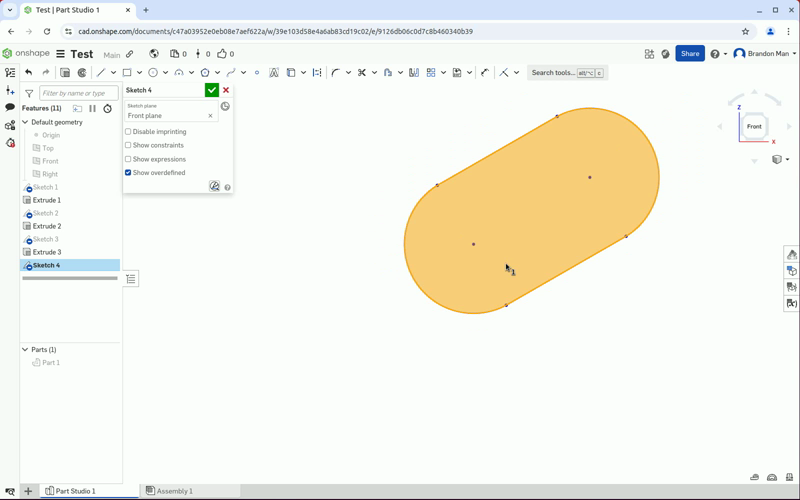
scroll(-6)
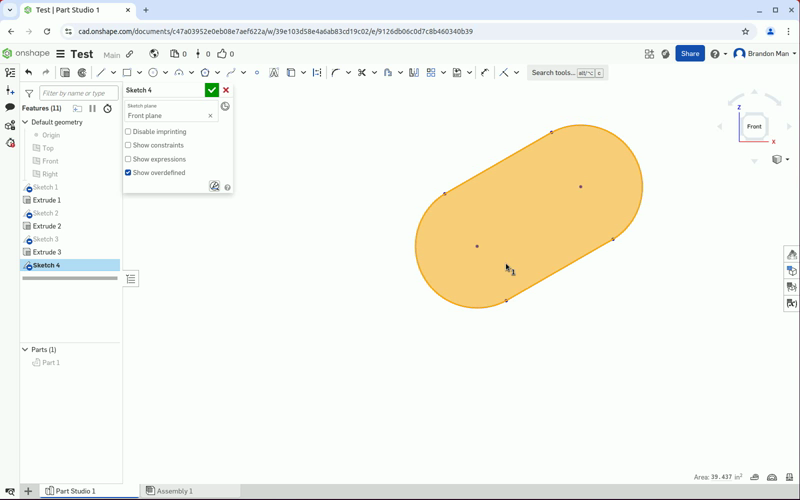
scroll(-6)
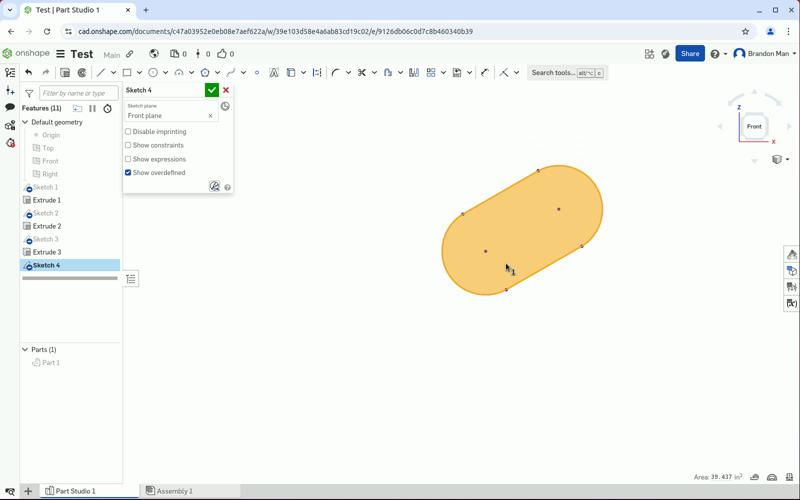
scroll(-6)
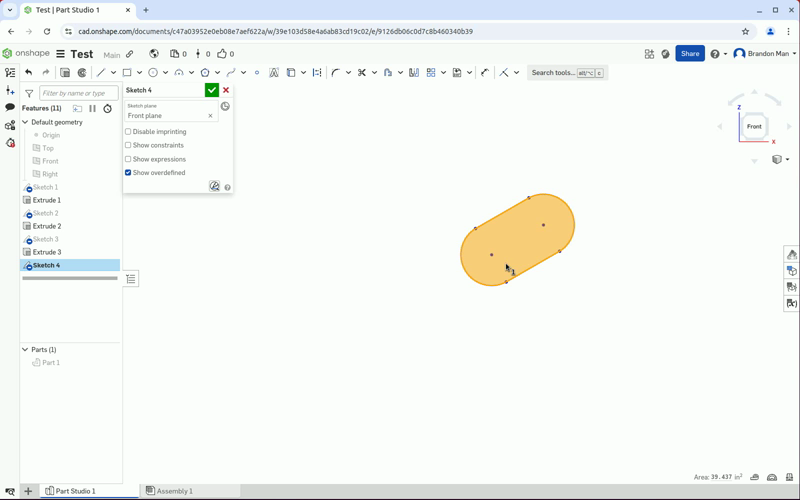
scroll(-6)
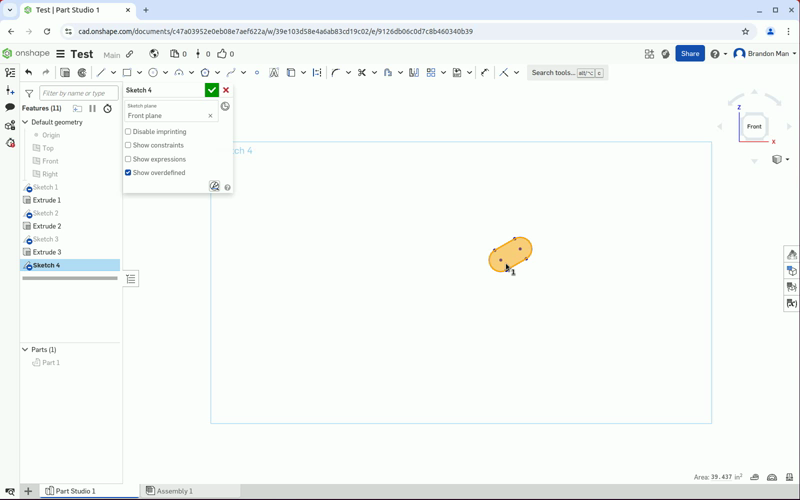
mouse_move(73, 352)
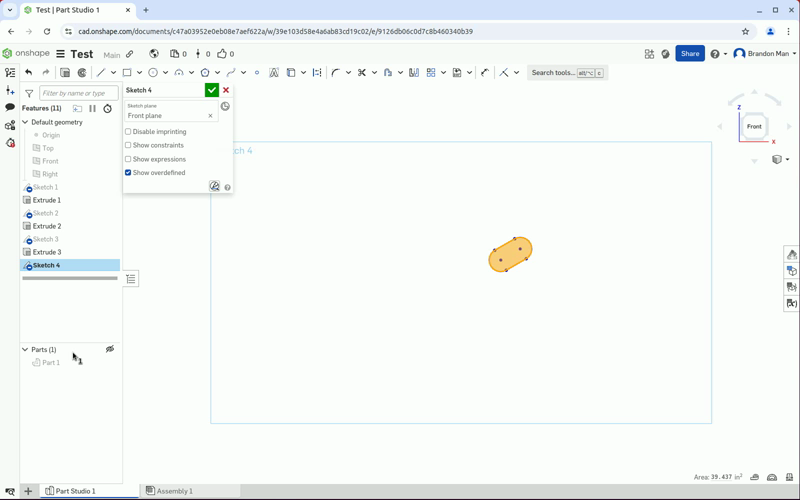
key(shift+y)
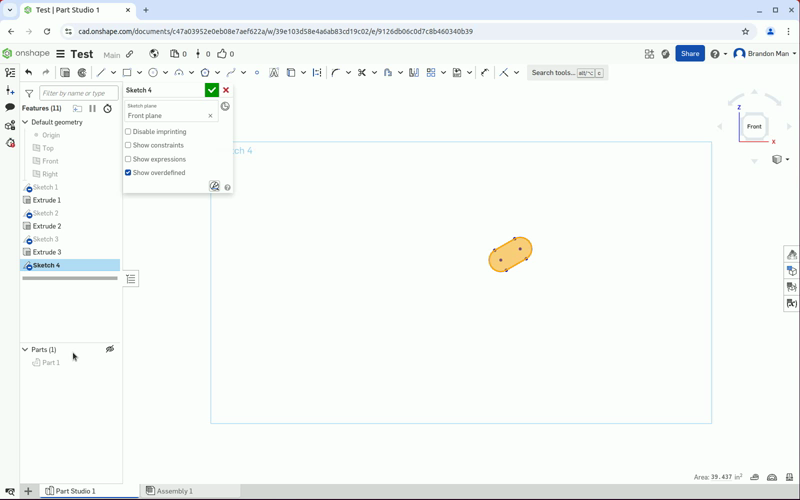
key(shift+e)
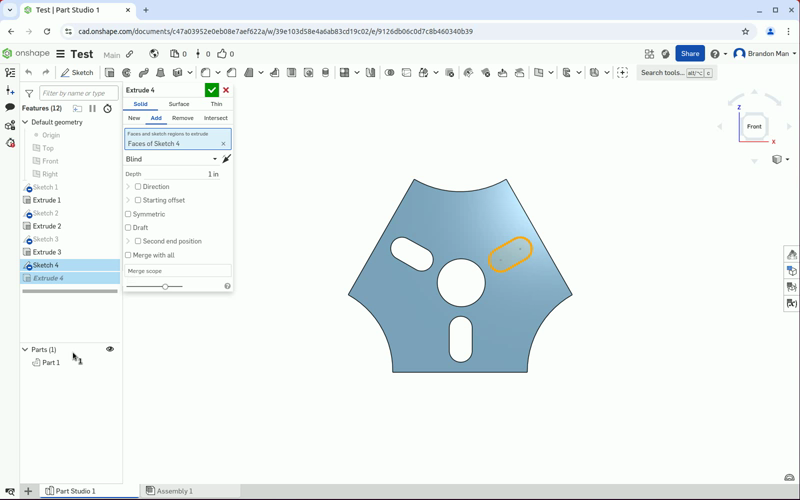
mouse_move(143, 106)
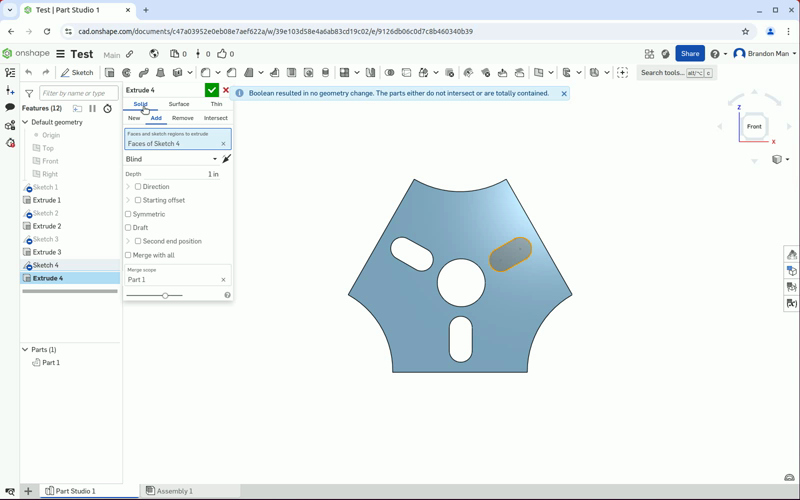
click(143, 106)
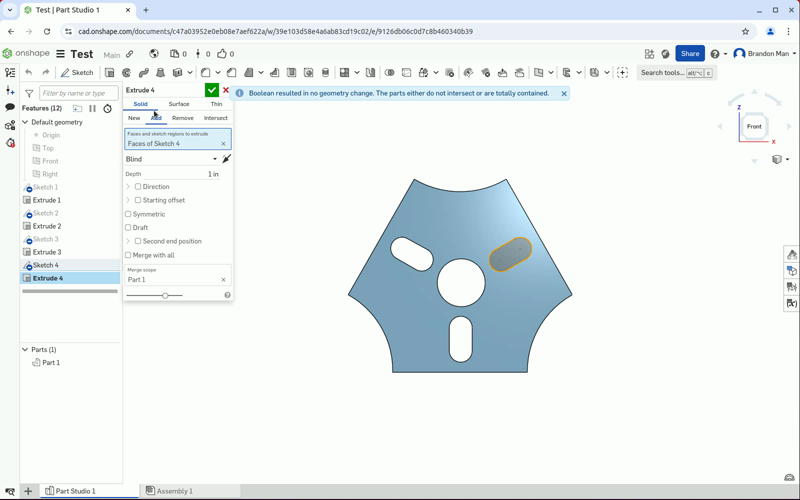
mouse_move(186, 120)
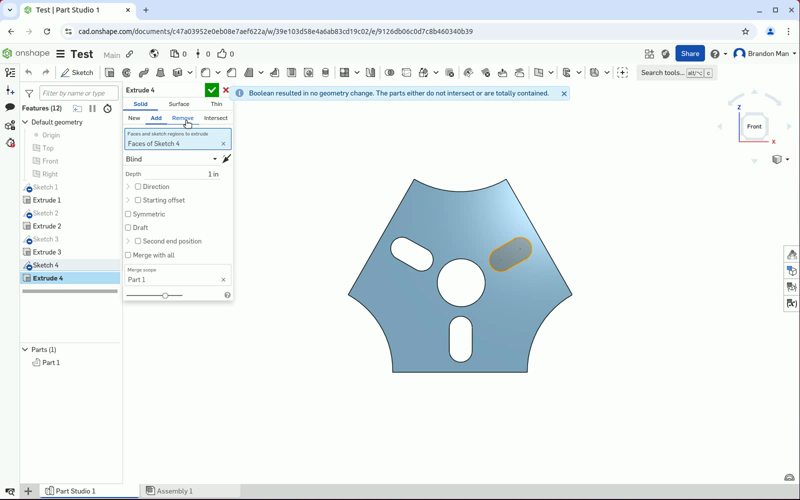
click(186, 120)
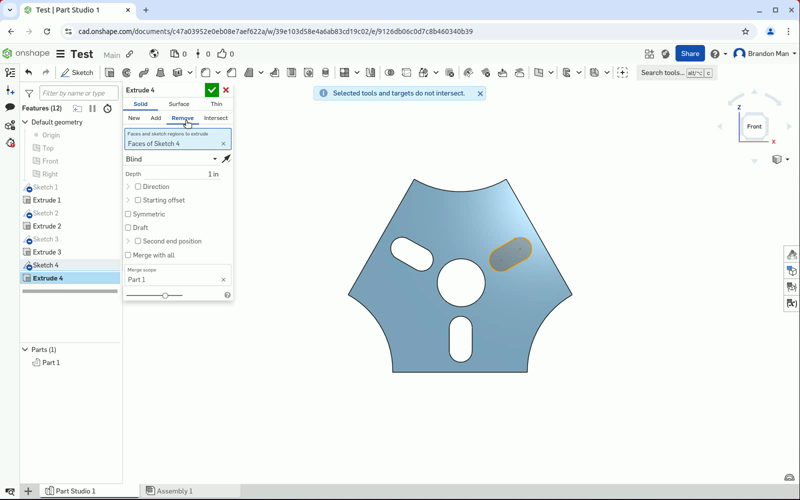
key(tab, 4)
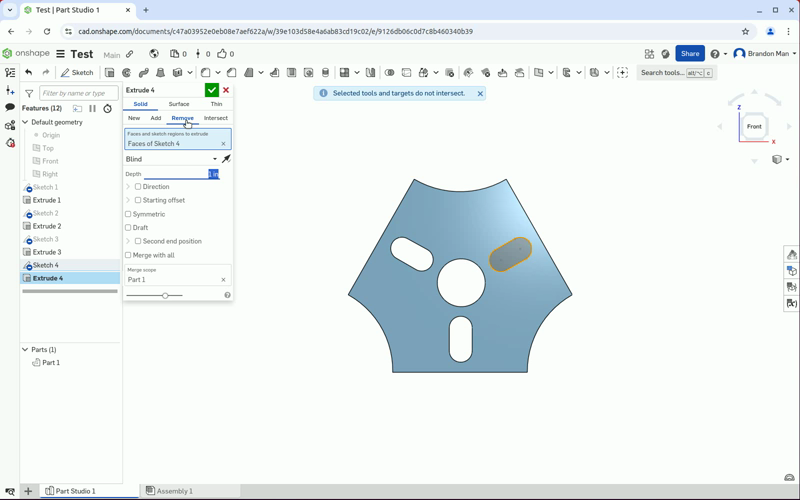
text(-18.775)
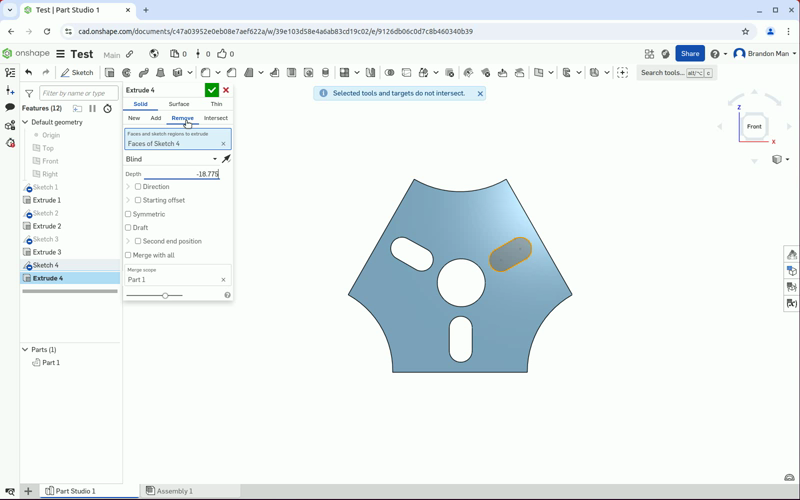
key(tab, 6)
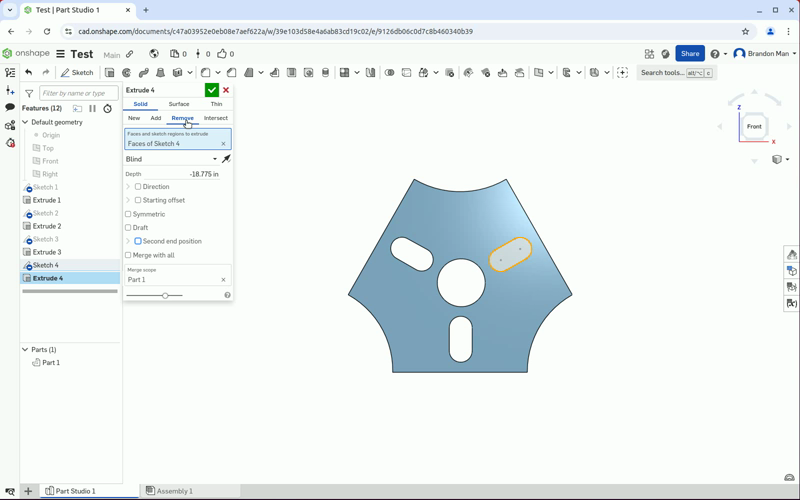
key(space)
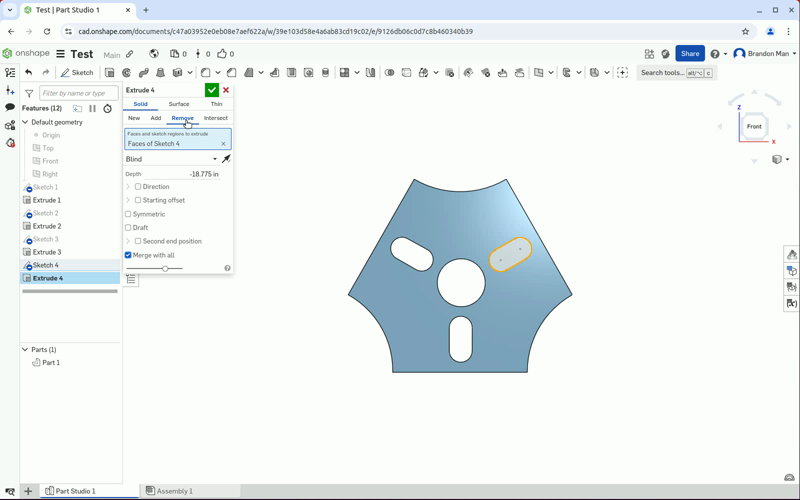
key(enter)
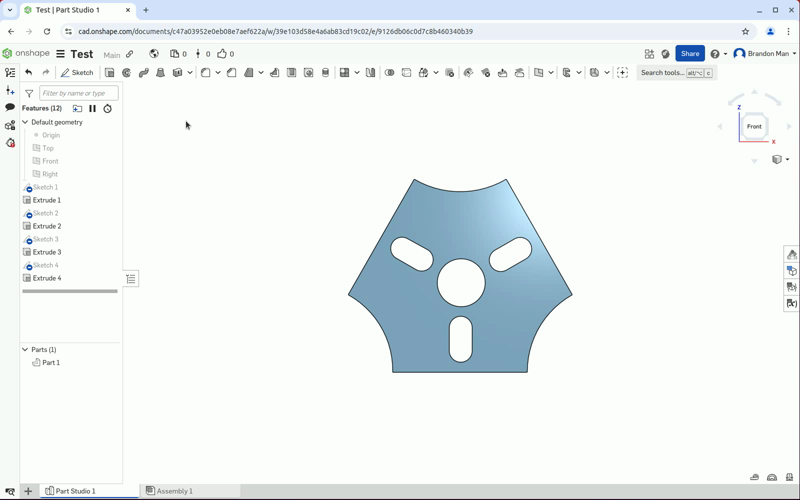
key(shift+h)
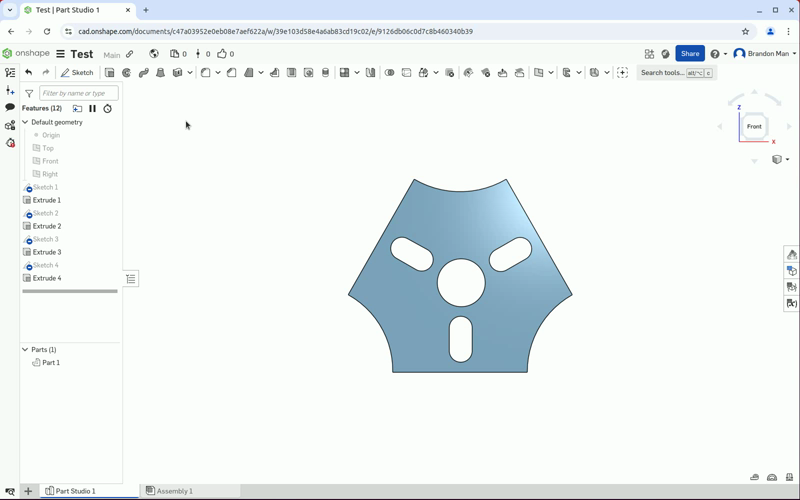
key(shift+h)
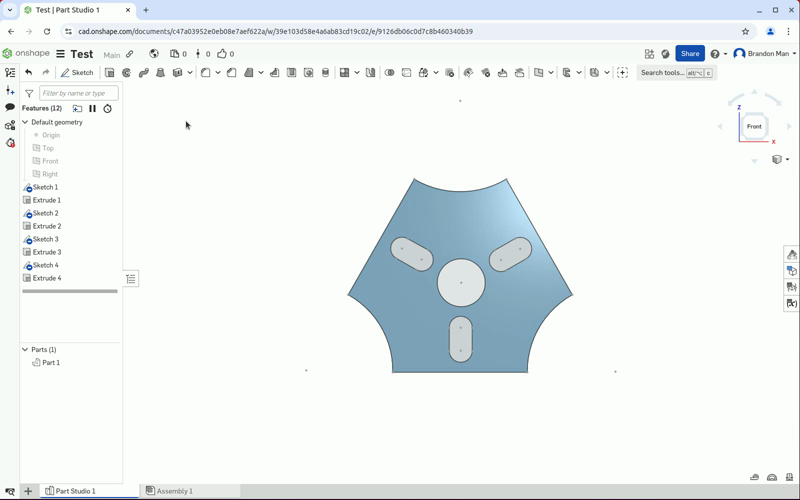
key(shift+7)
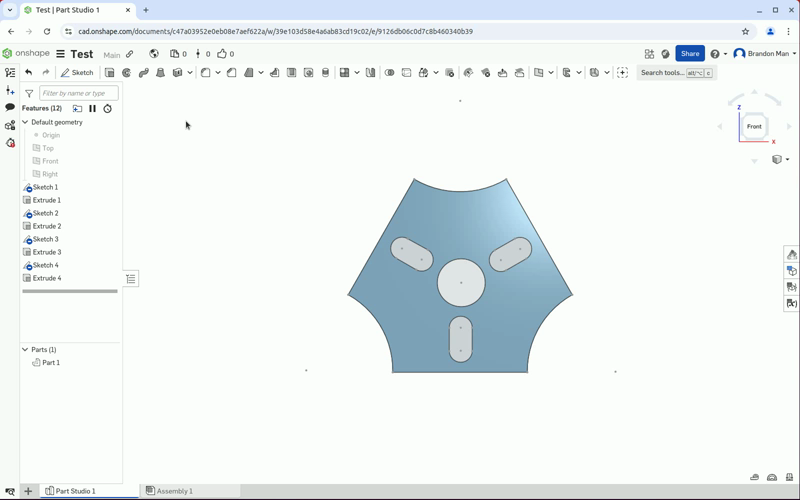
key(left, 2)
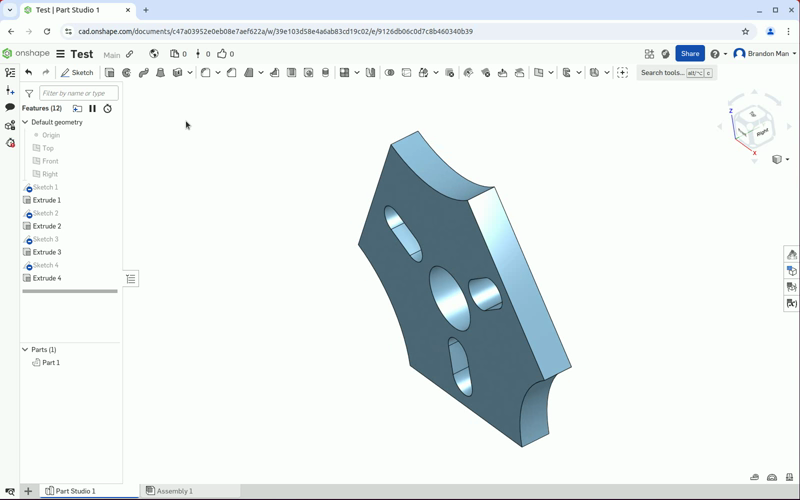
key(down, 2)
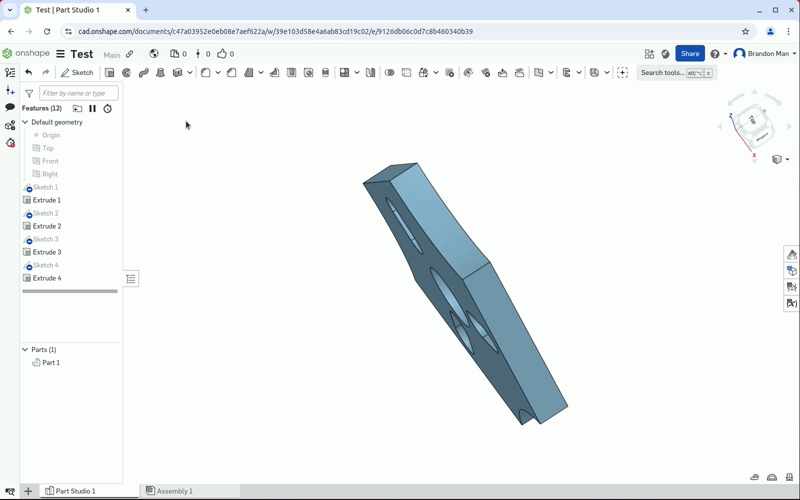
key(up, 2)
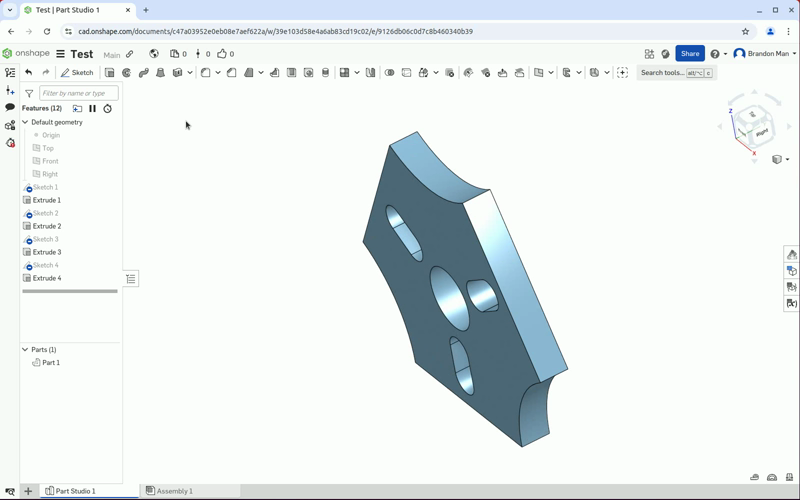
key(right, 2)
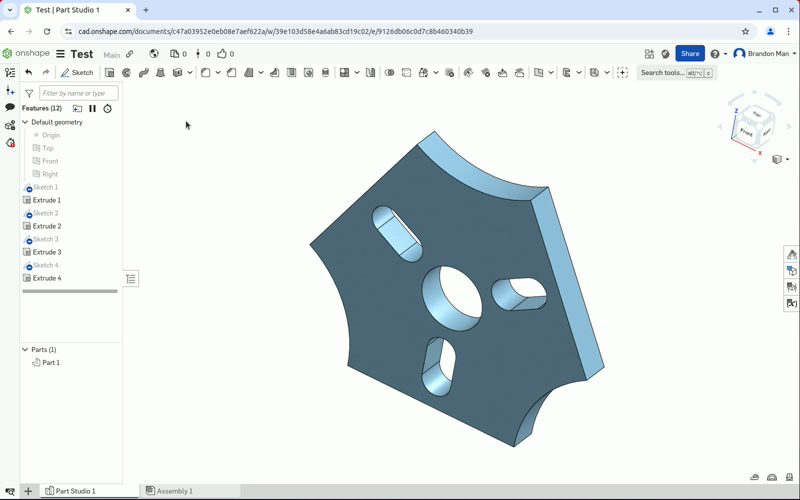
mouse_move(73, 189)
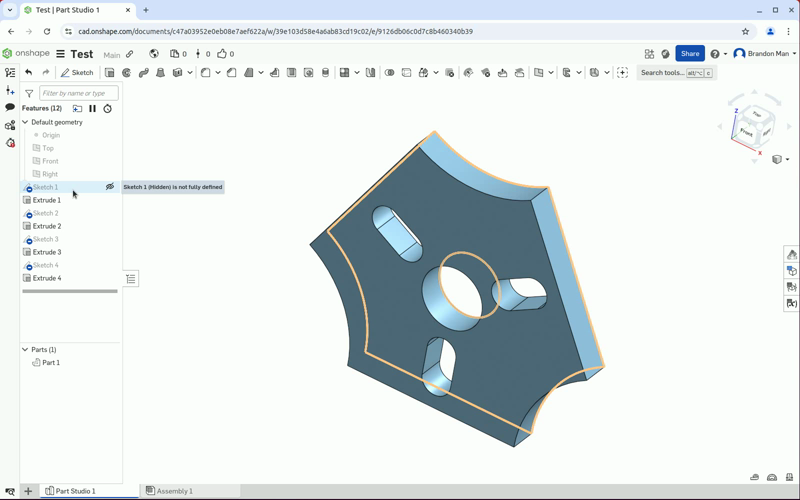
click(73, 189)